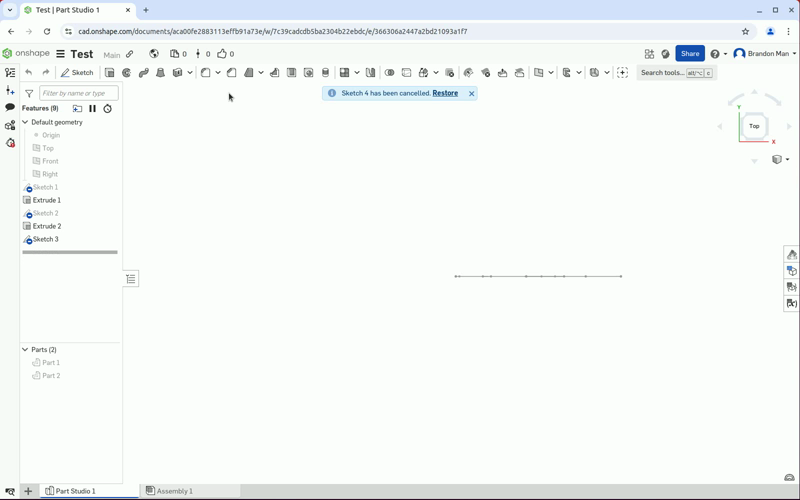
key(shift+h)
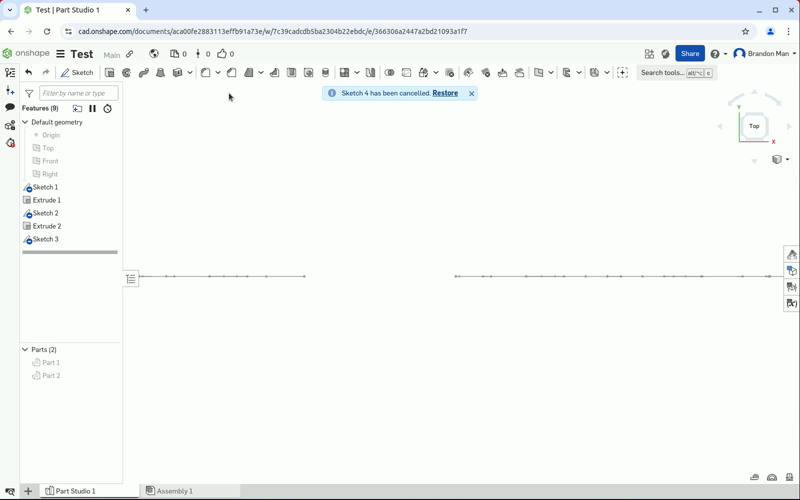
mouse_move(73, 352)
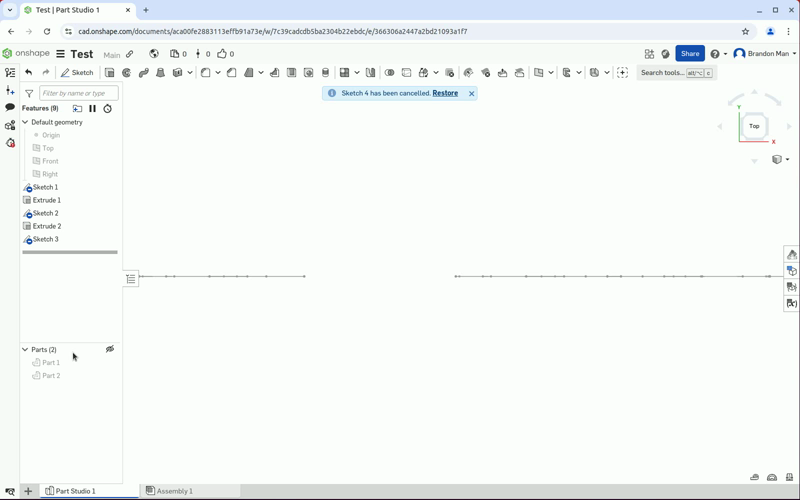
key(y)
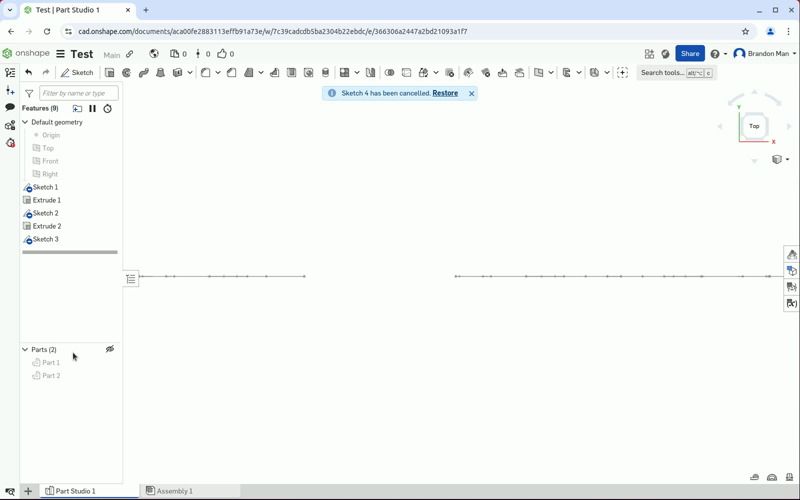
key(shift+p)
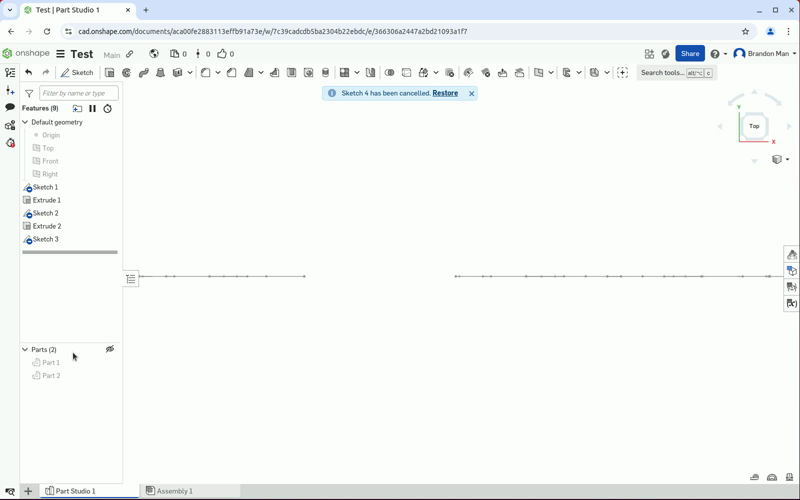
key(space)
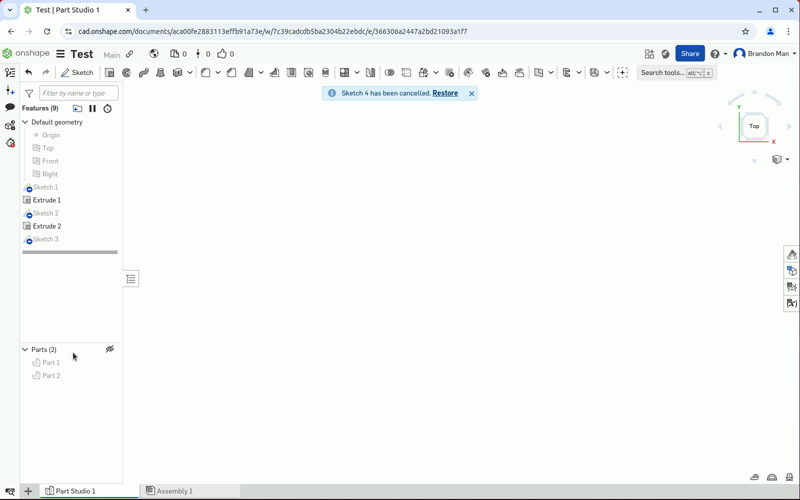
key_down(shift)
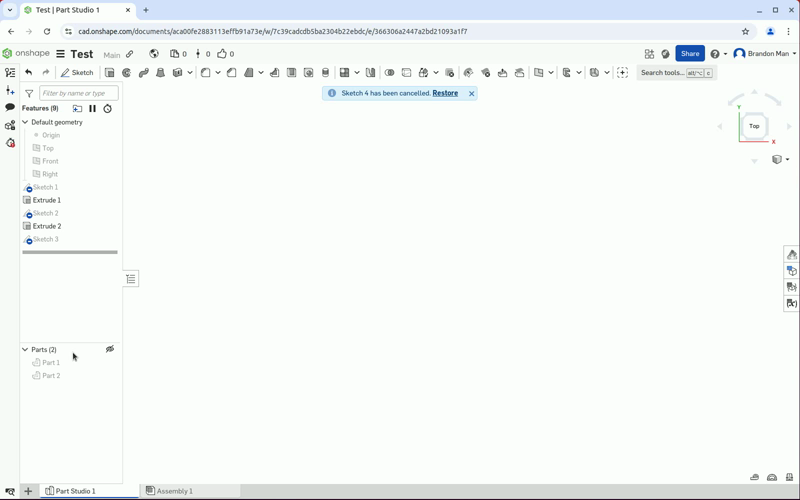
key(up)
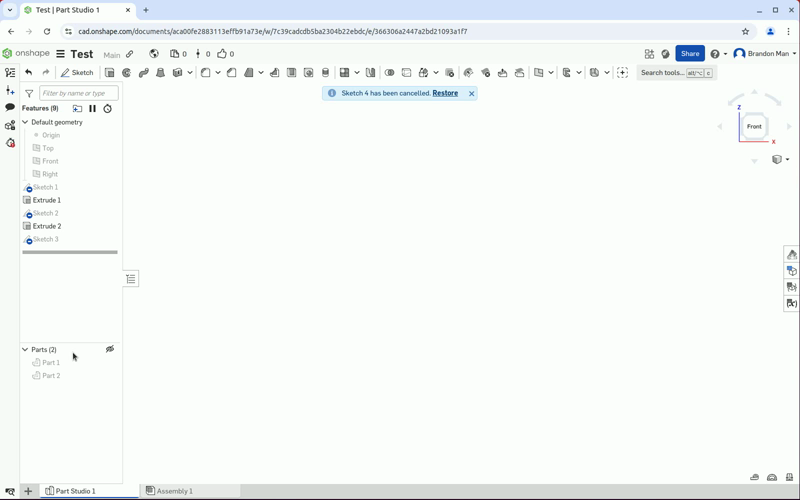
key_up(shift)
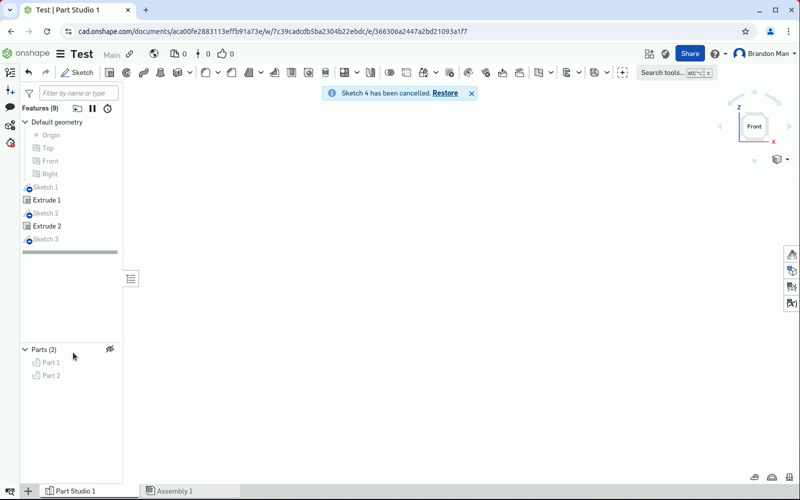
key(space)
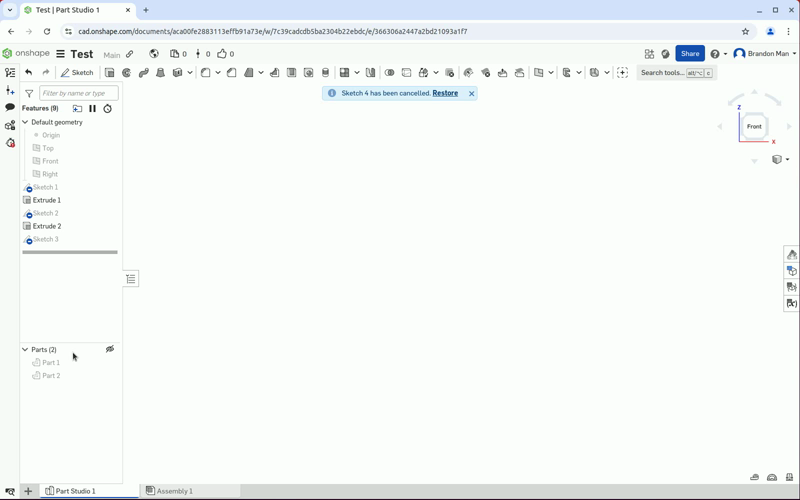
key_down(shift)
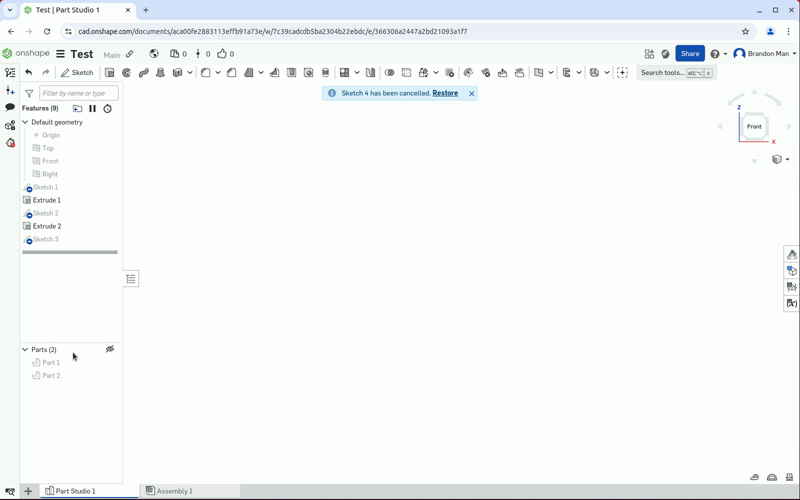
key(left)
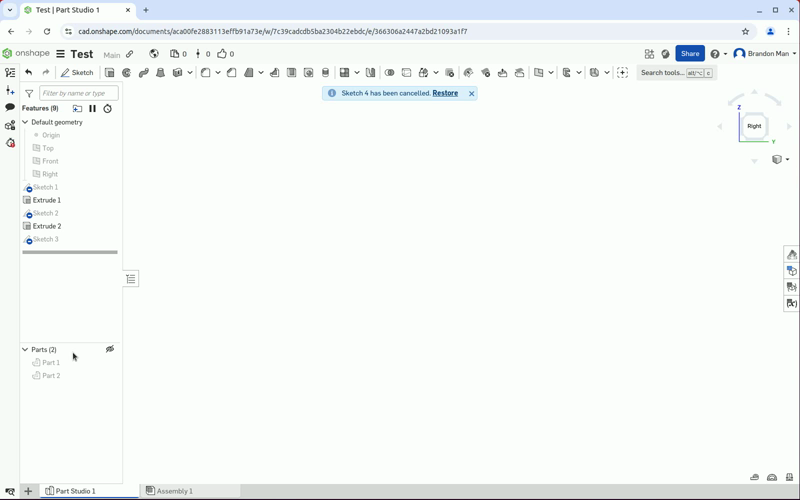
key_up(shift)
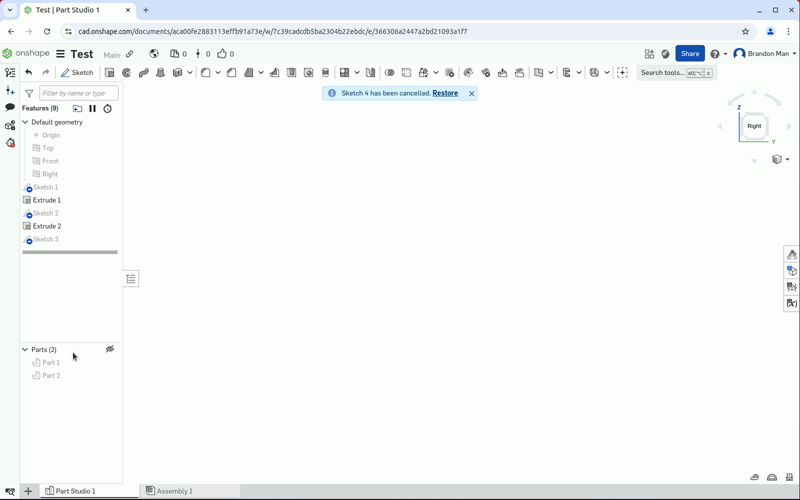
mouse_move(73, 352)
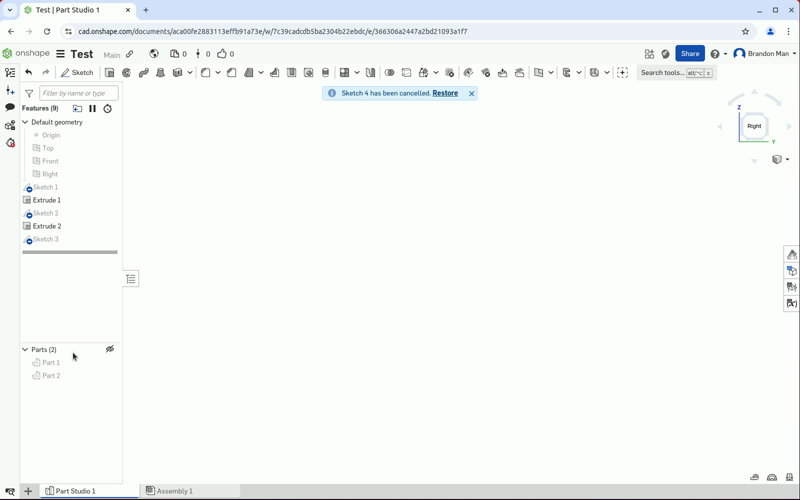
key(shift+y)
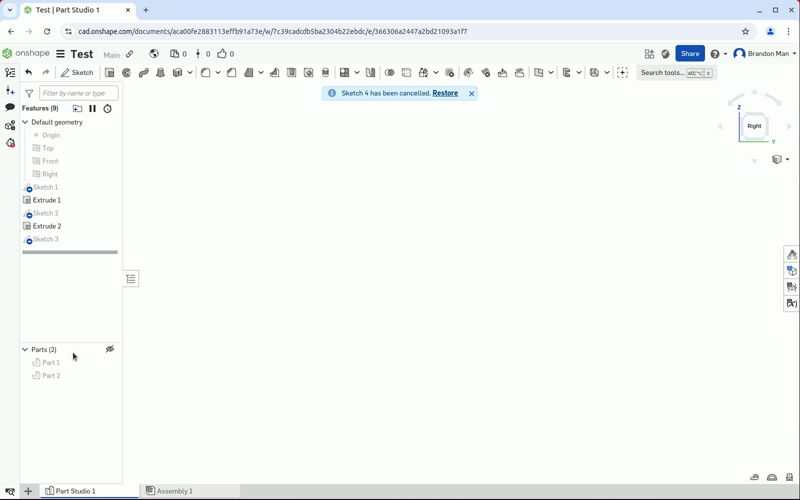
key(shift+s)
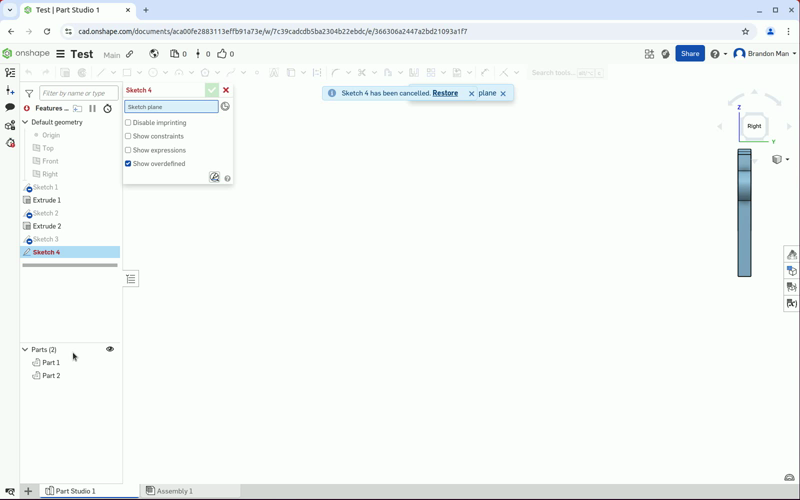
mouse_move(73, 176)
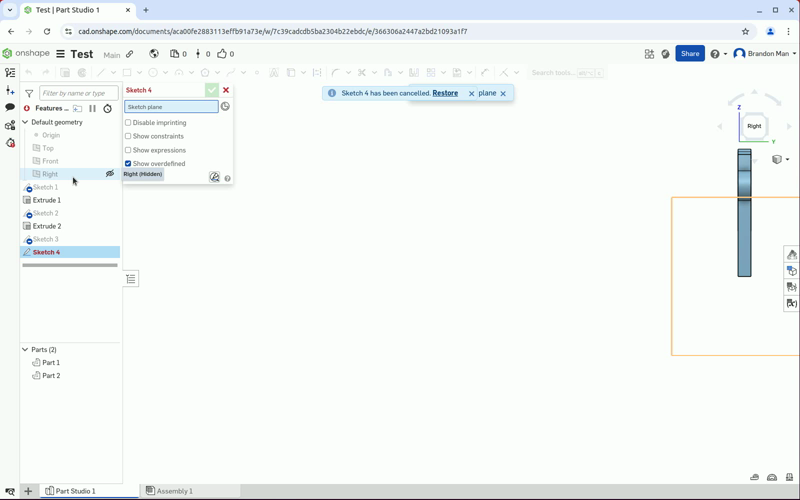
click(73, 176)
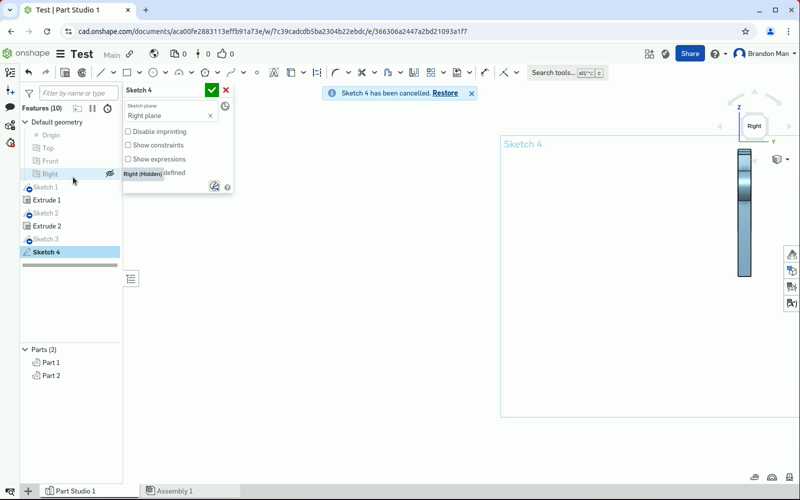
mouse_move(73, 352)
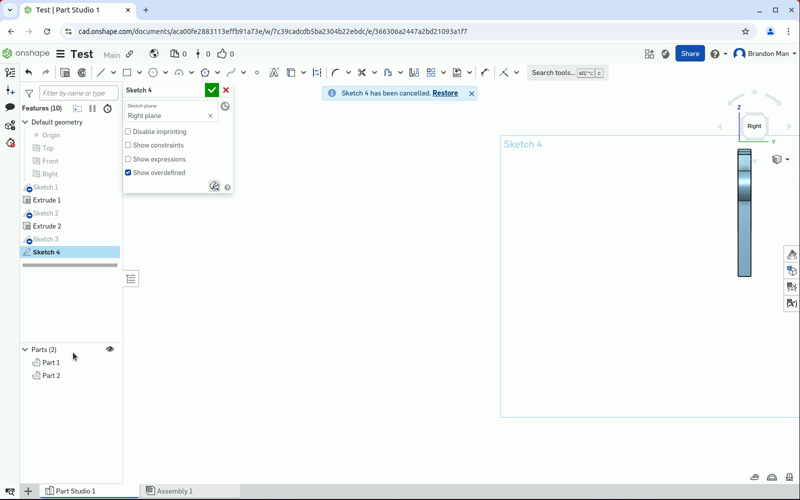
key(y)
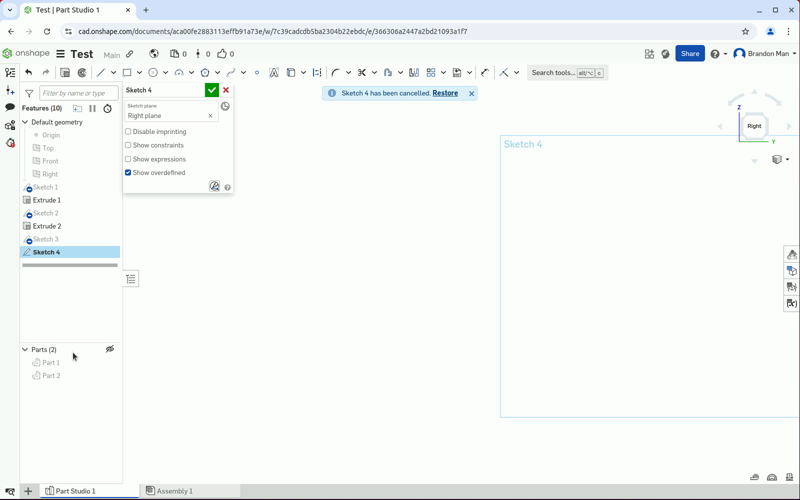
key(l)
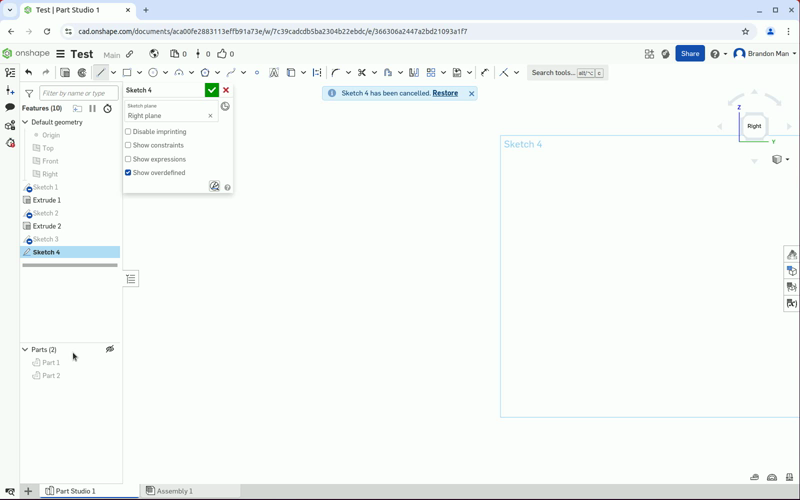
key_down(shift)
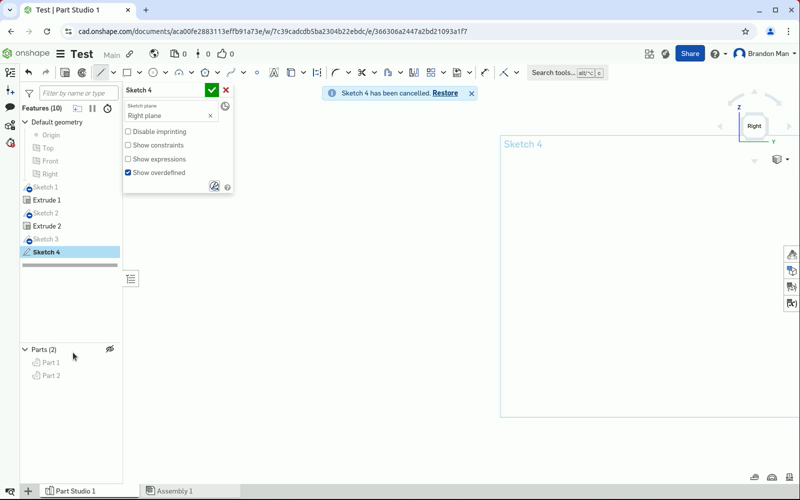
mouse_move(375, 395)
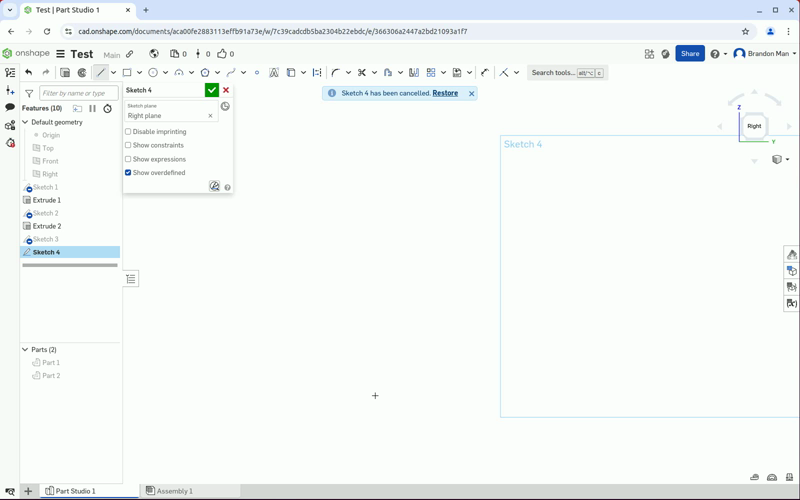
click(375, 395)
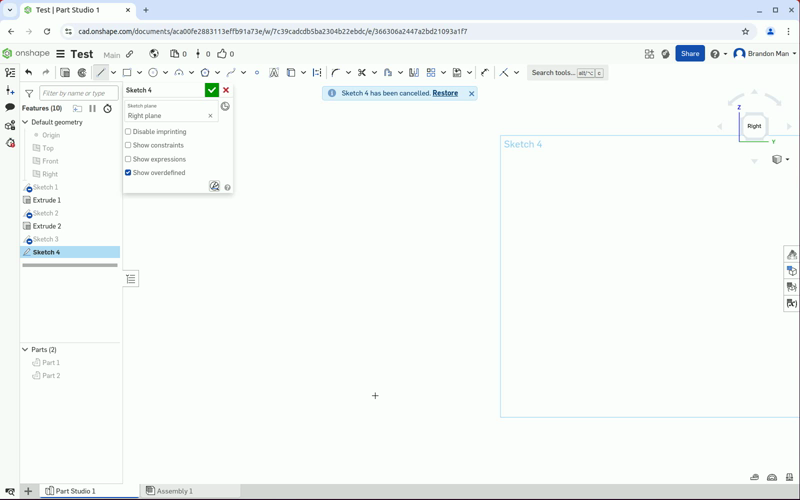
key_up(shift)
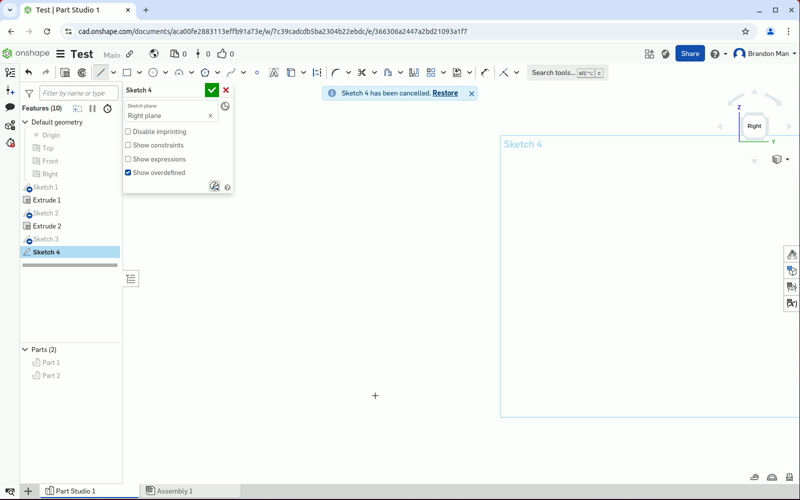
key_down(shift)
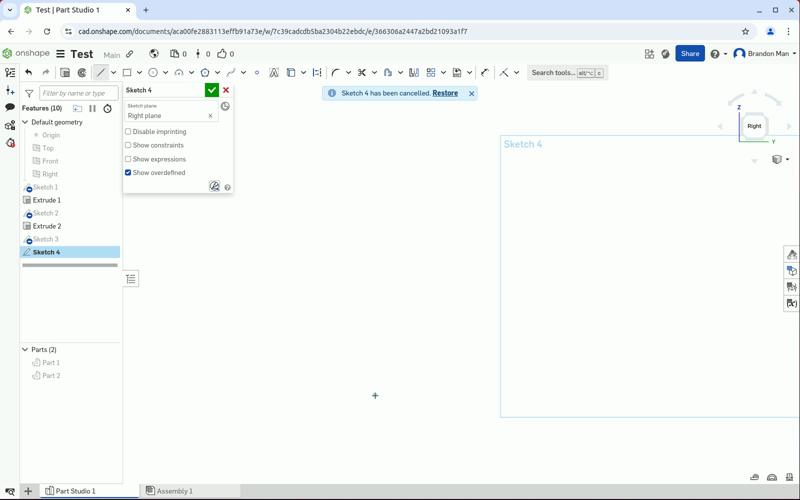
mouse_move(547, 395)
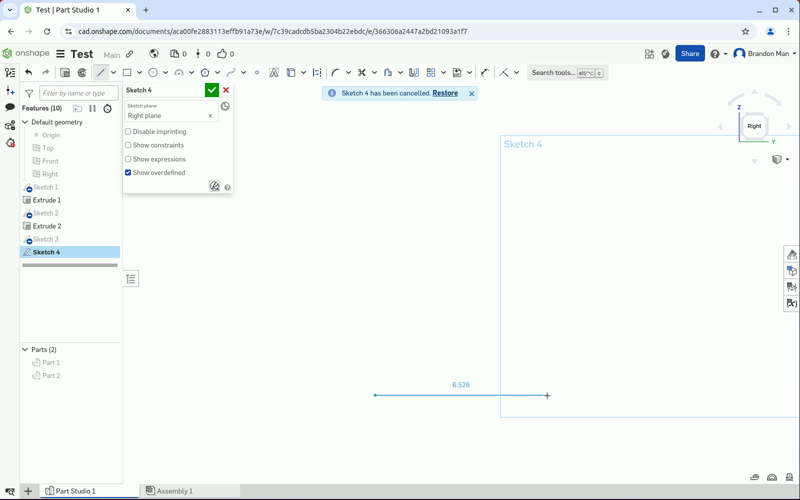
click(547, 395)
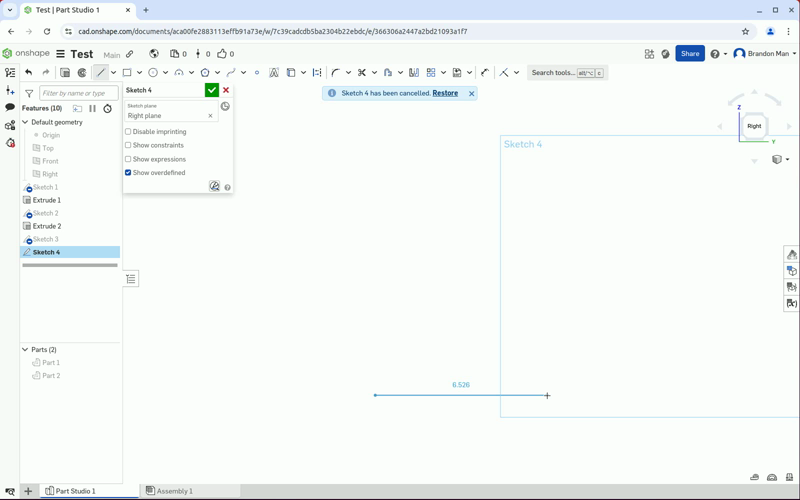
key_up(shift)
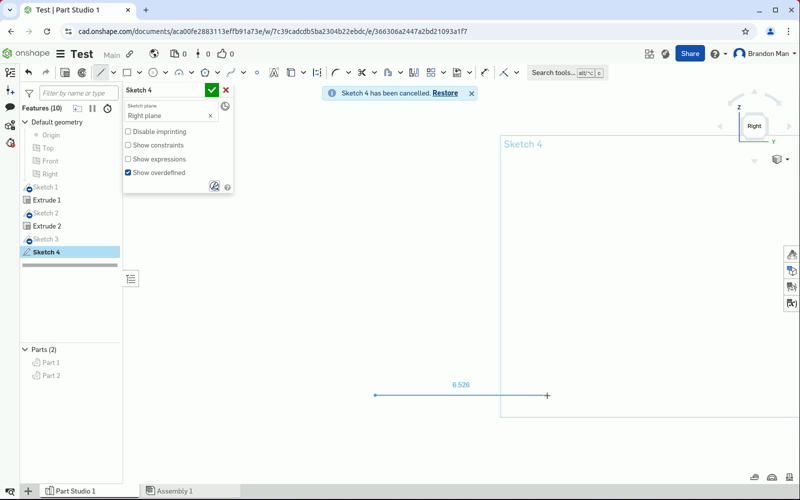
key_down(shift)
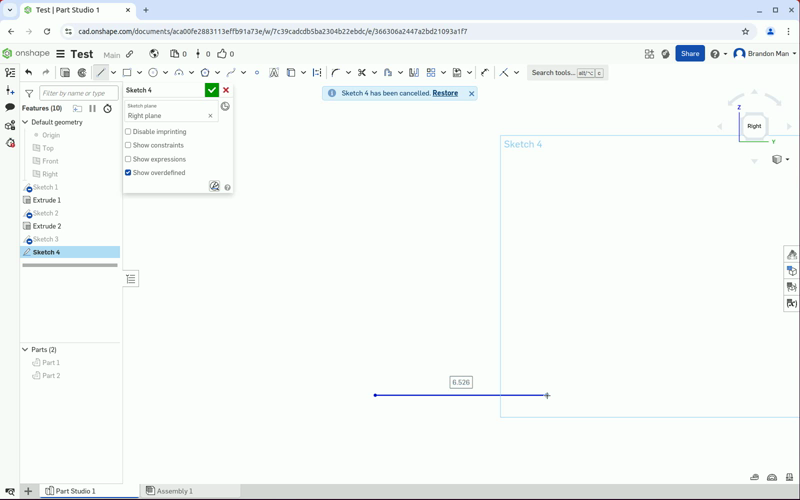
mouse_move(547, 171)
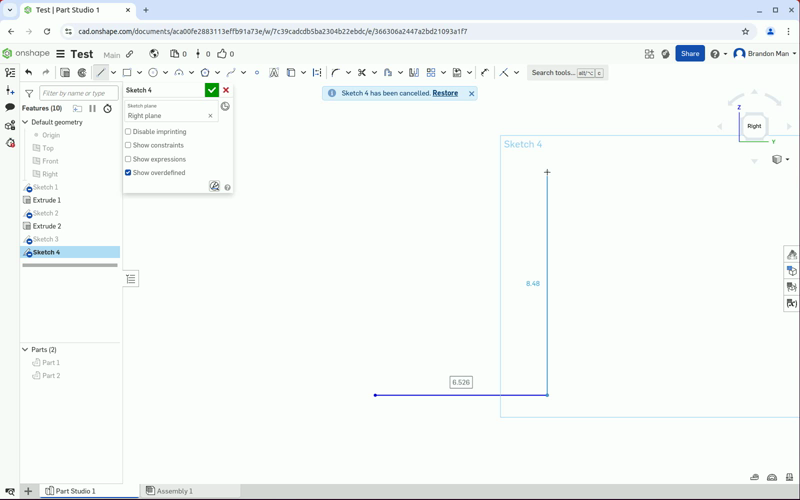
click(547, 171)
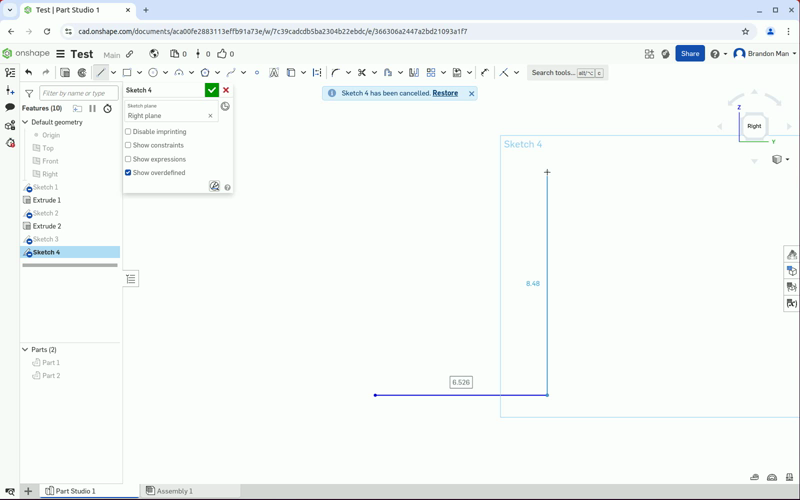
key_up(shift)
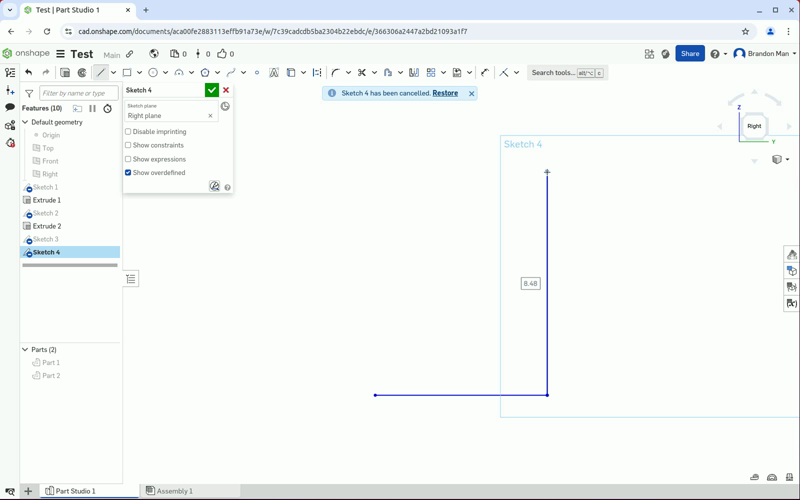
key_down(shift)
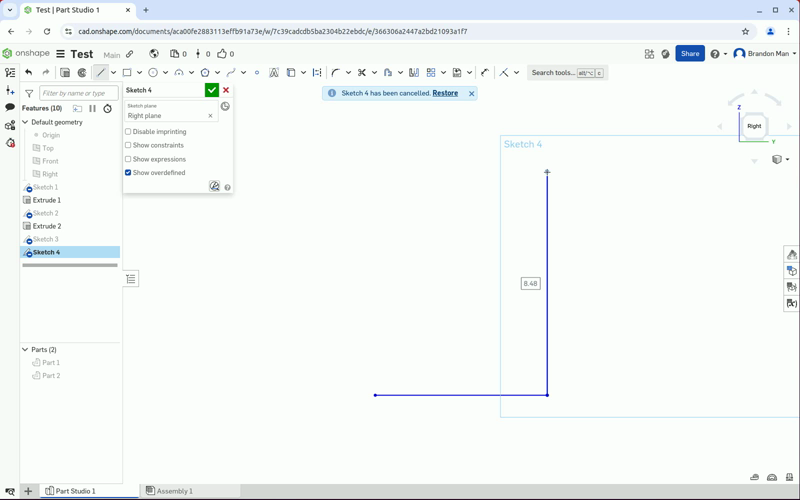
mouse_move(375, 171)
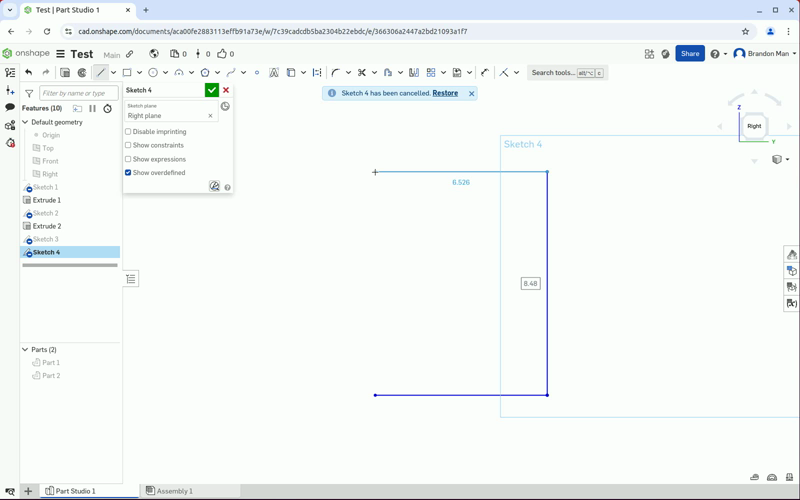
click(375, 171)
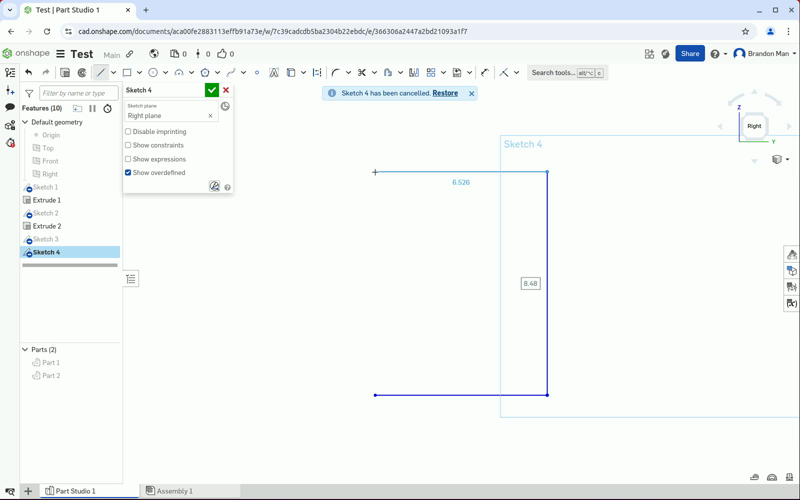
key_up(shift)
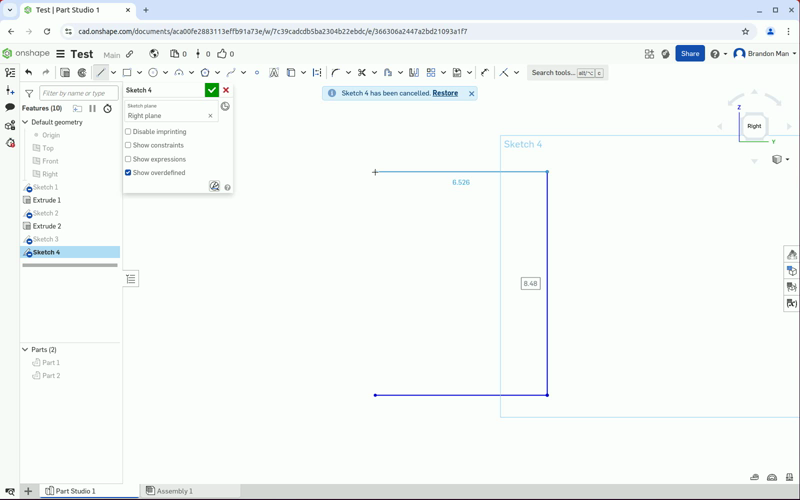
key_down(shift)
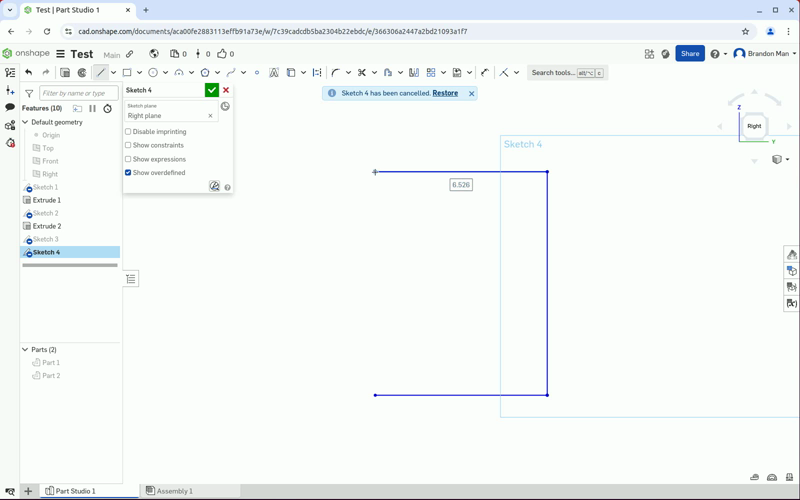
mouse_move(375, 395)
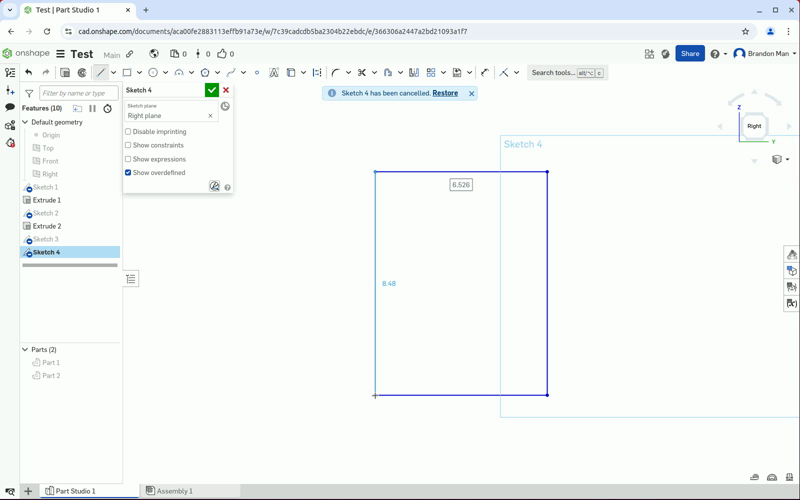
key_up(shift)
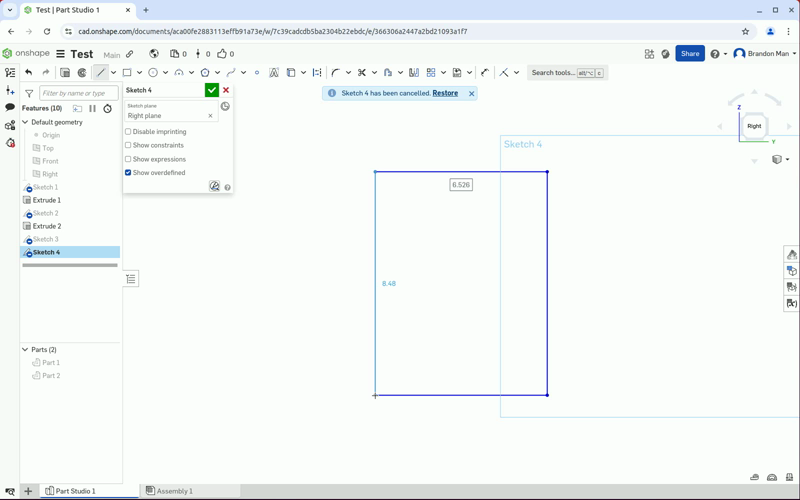
click(375, 395)
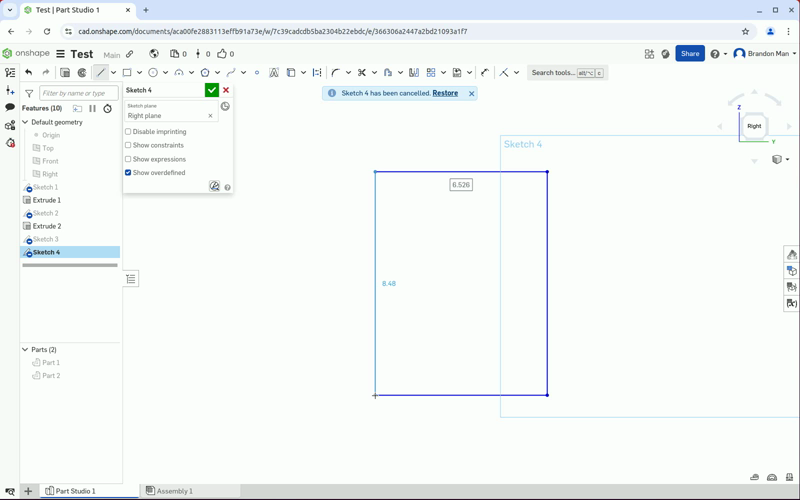
key(esc)
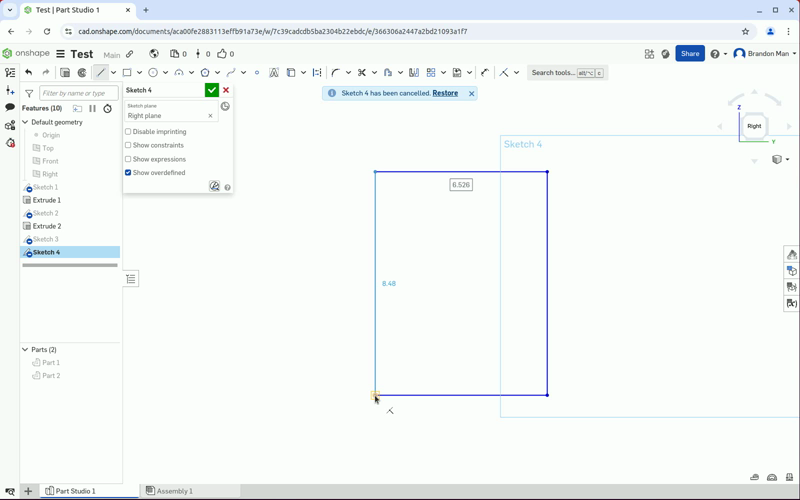
mouse_move(453, 292)
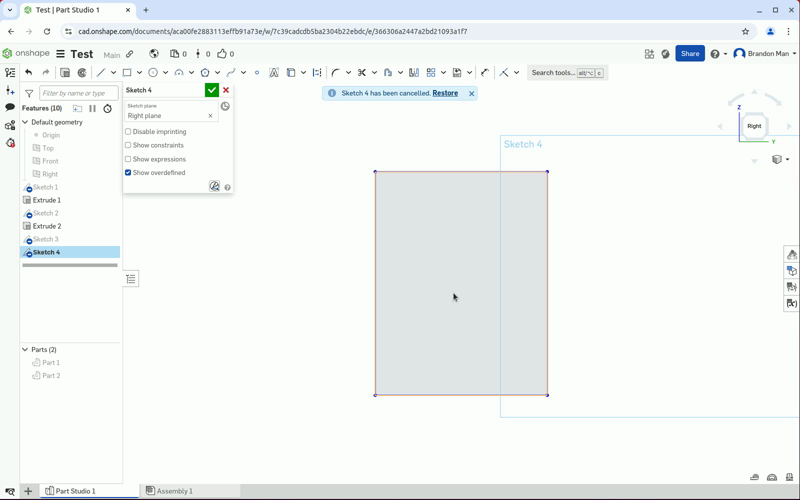
click(453, 292)
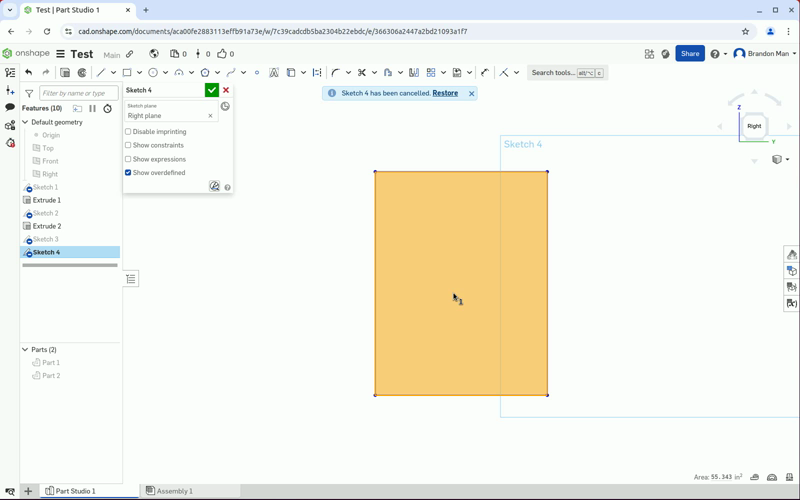
mouse_move(73, 352)
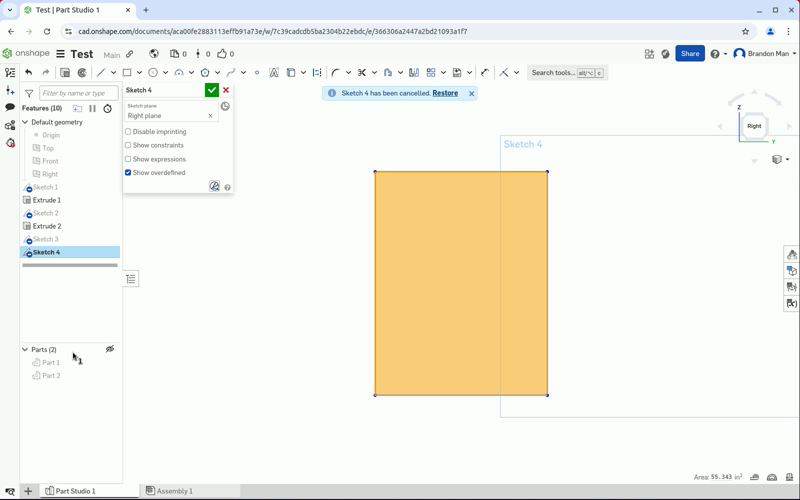
key(shift+y)
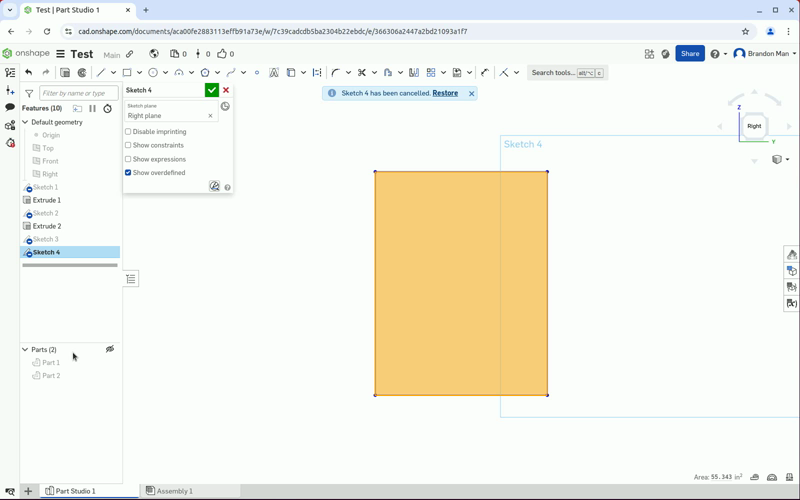
key(shift+e)
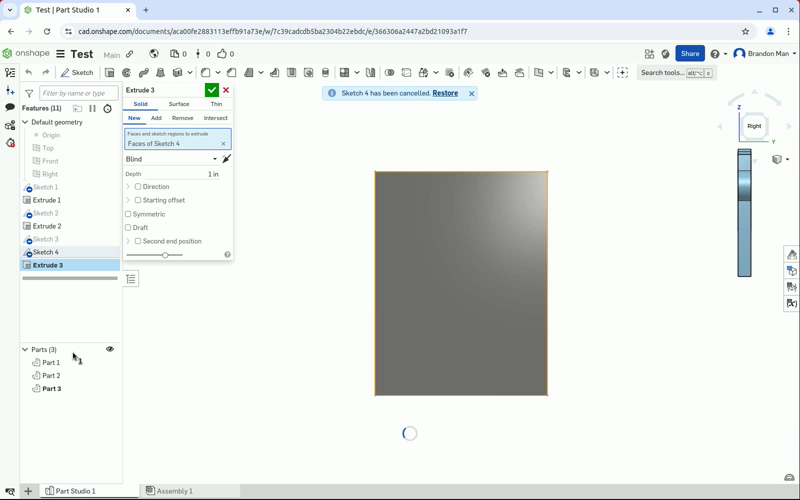
mouse_move(143, 106)
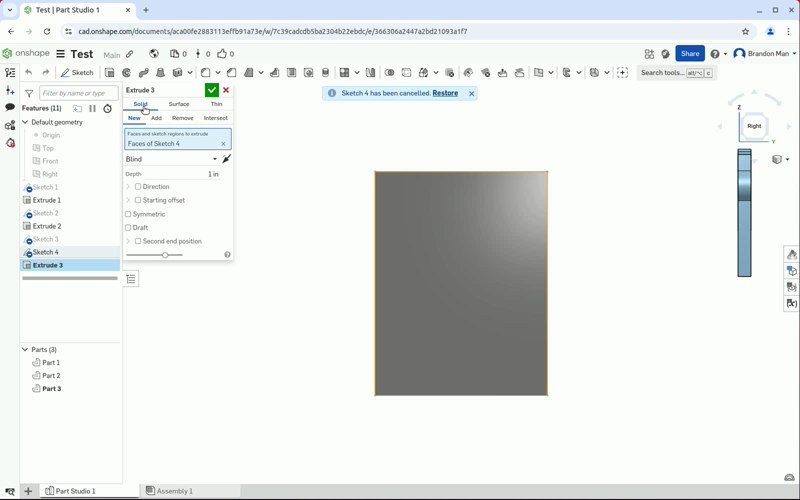
click(143, 106)
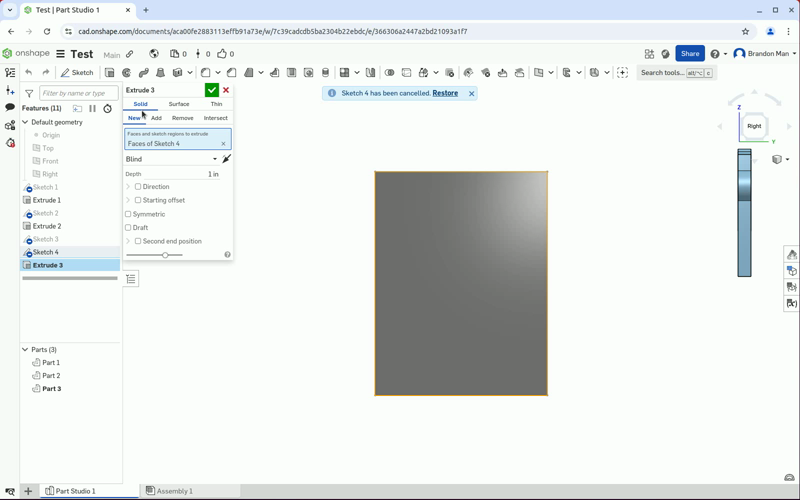
mouse_move(137, 120)
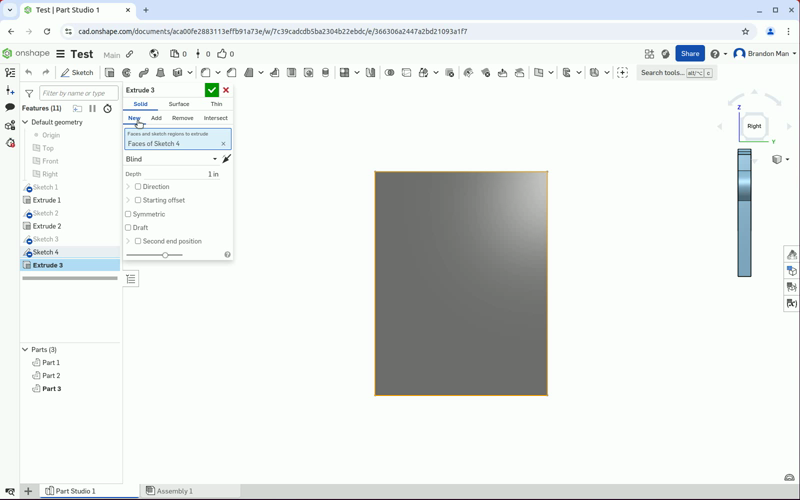
click(137, 120)
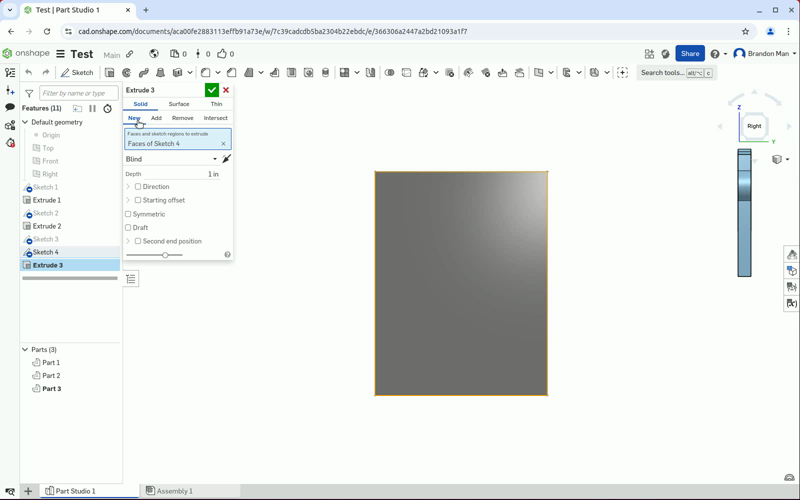
key(tab, 4)
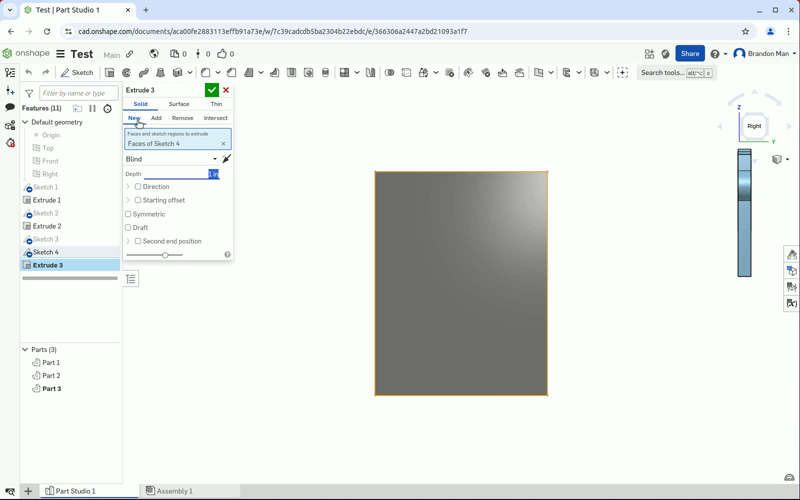
text(0.178)
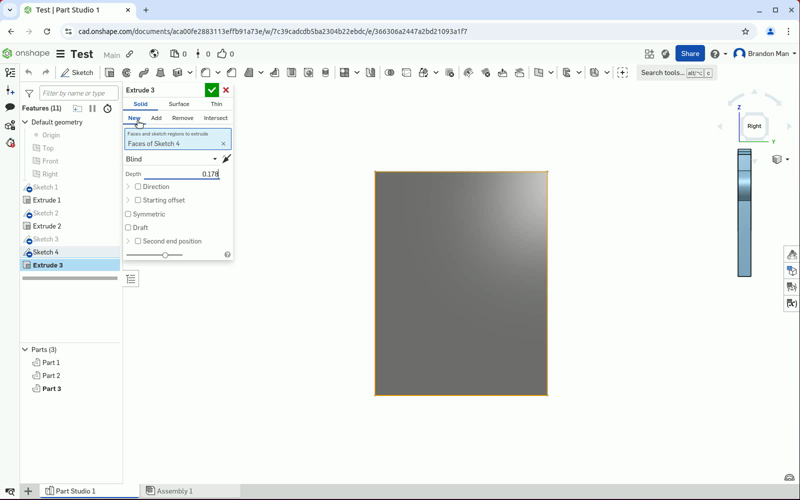
key(enter)
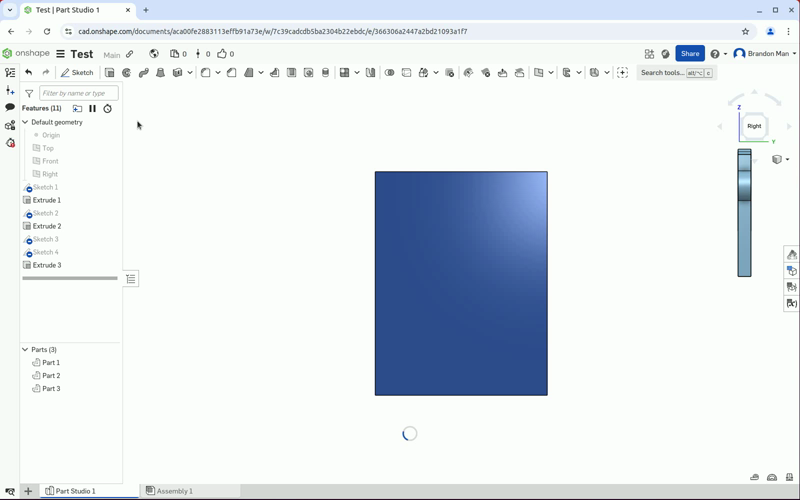
key(shift+h)
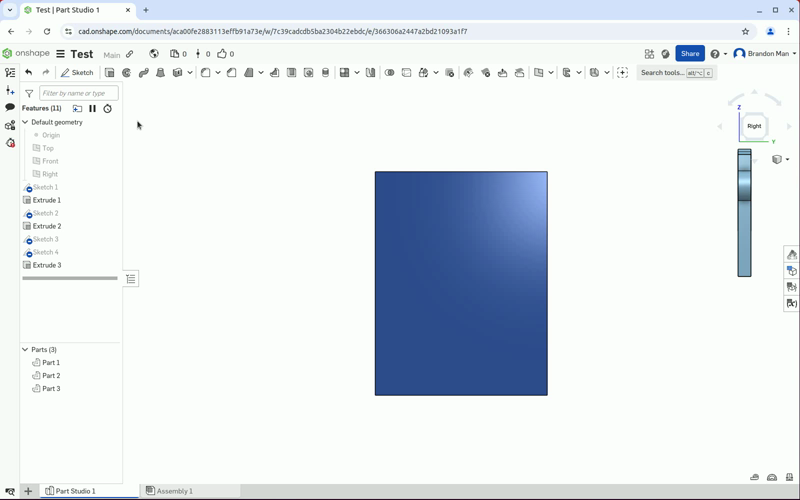
key(shift+h)
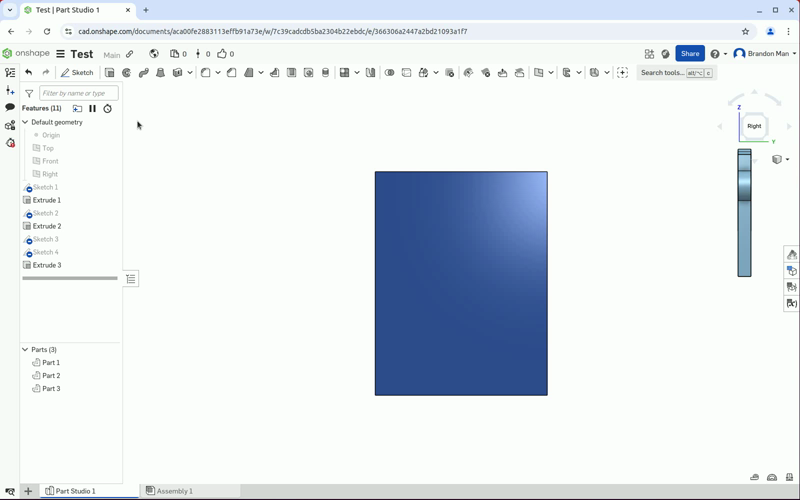
mouse_move(73, 189)
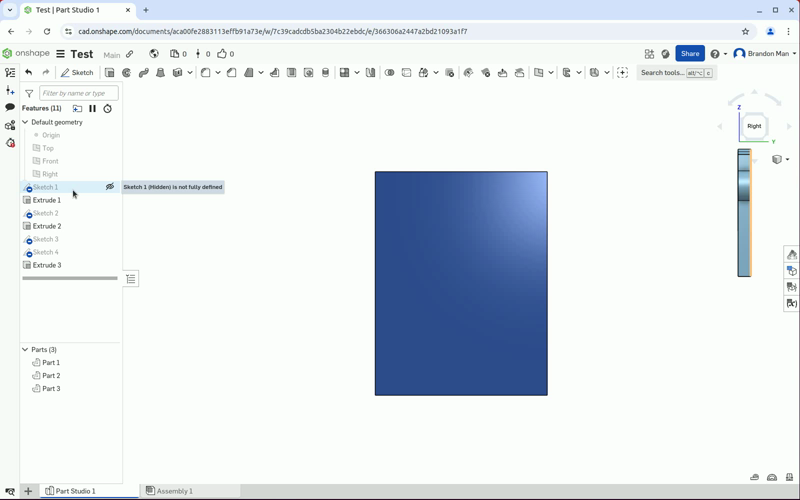
click(73, 189)
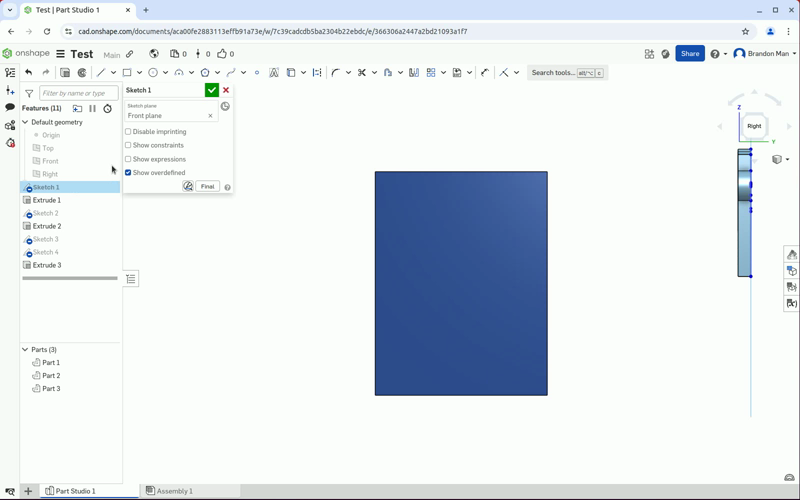
mouse_move(229, 92)
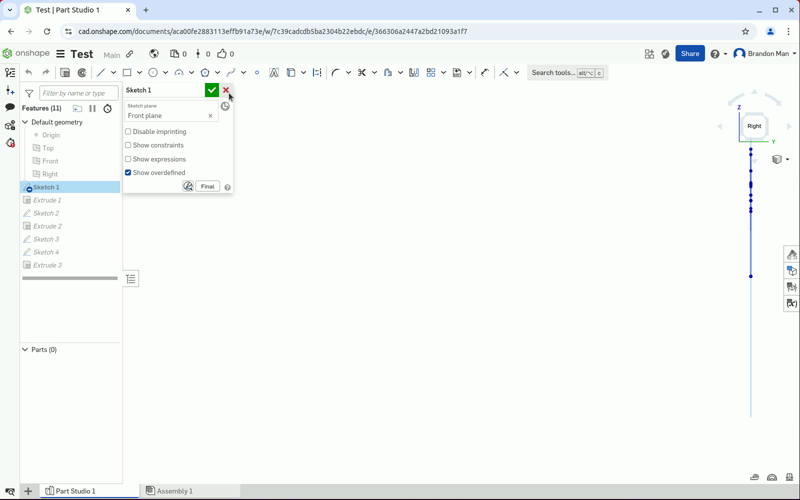
click(229, 92)
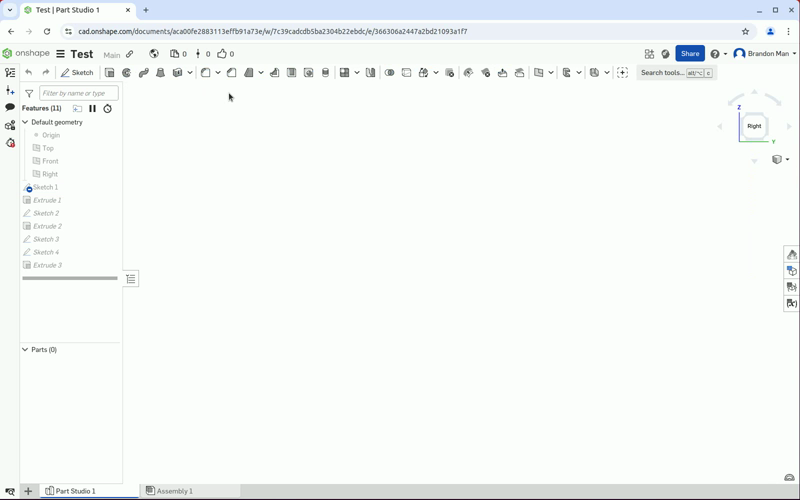
mouse_move(541, 75)
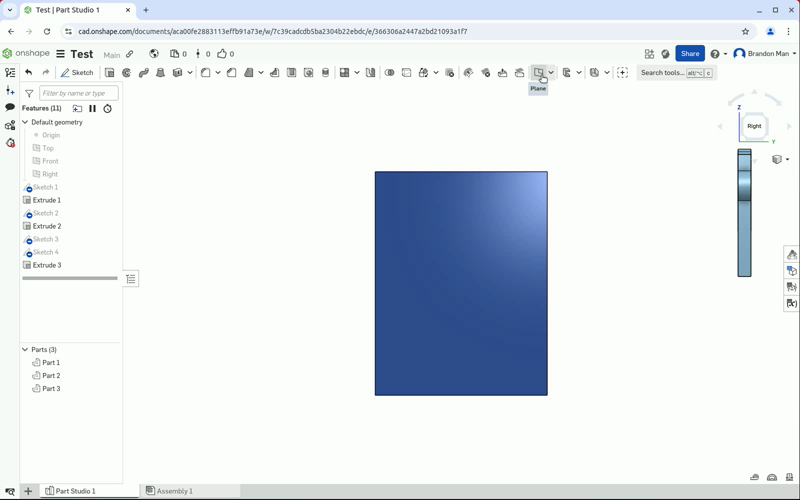
click(541, 75)
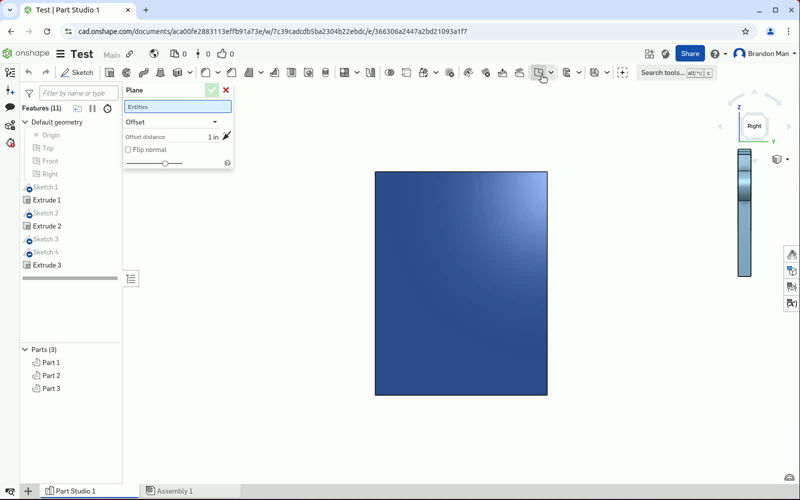
mouse_move(73, 176)
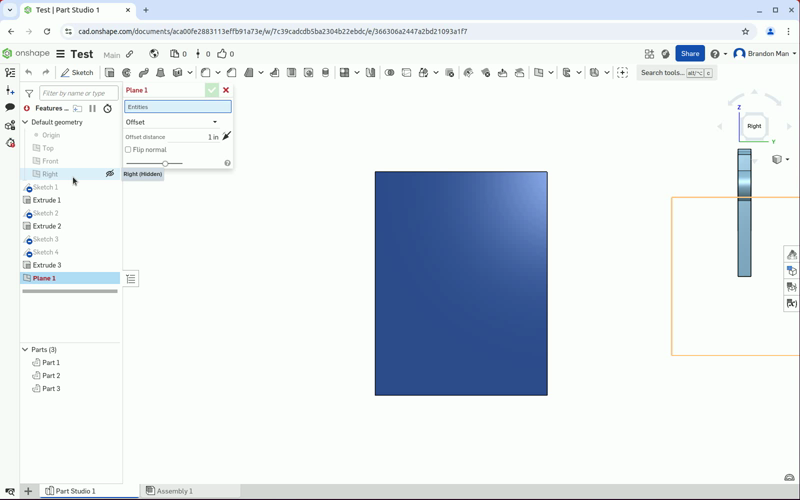
click(73, 176)
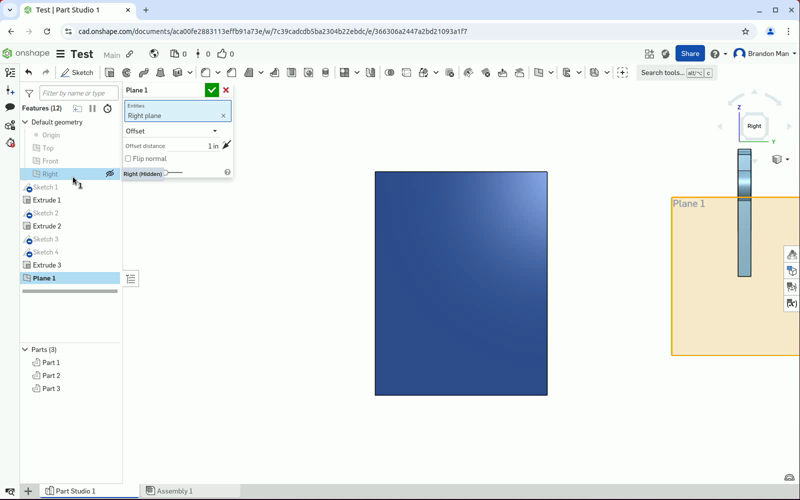
key(tab, 2)
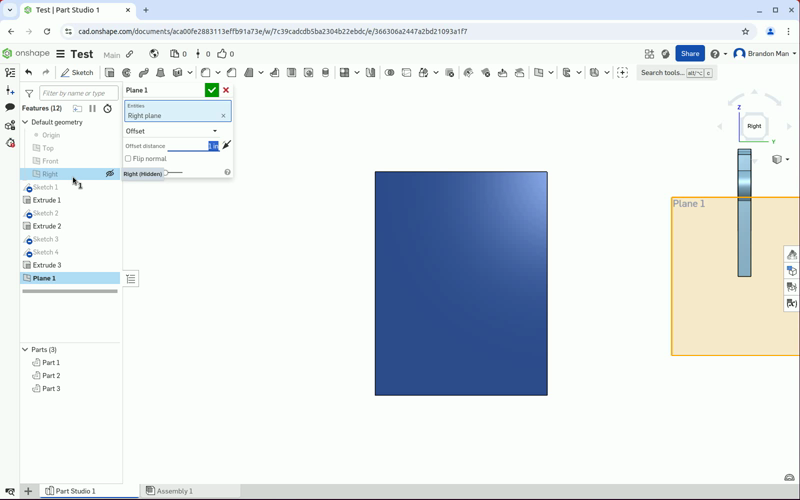
text(0.176)
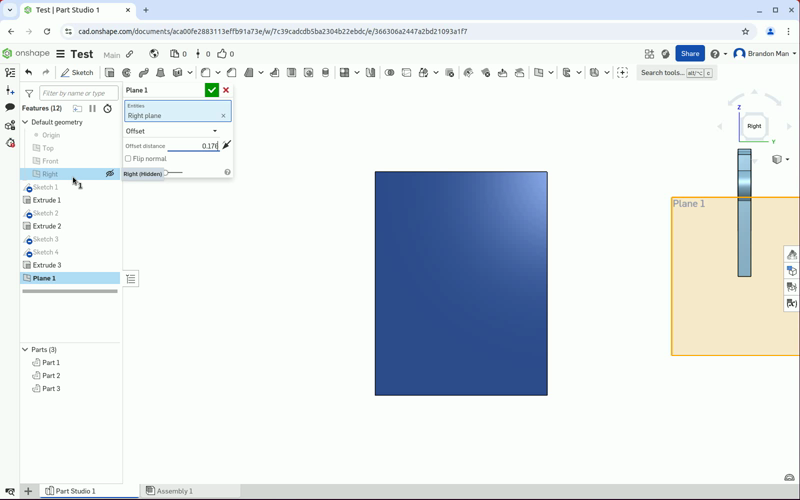
key(enter, 2)
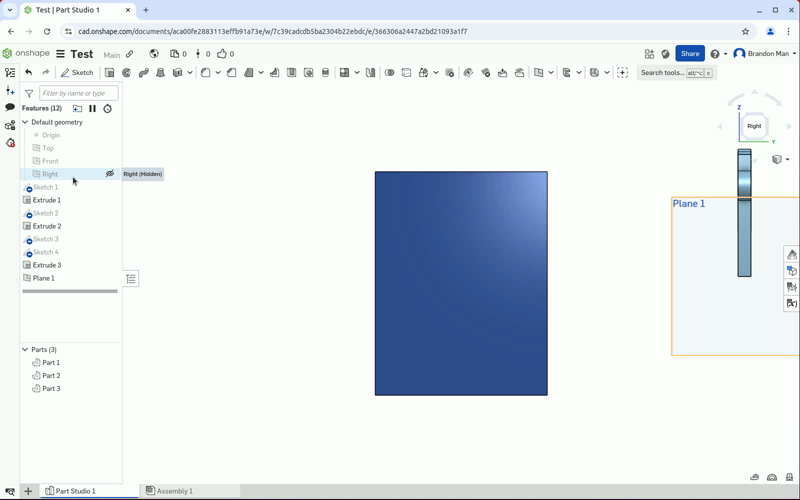
key(shift+s)
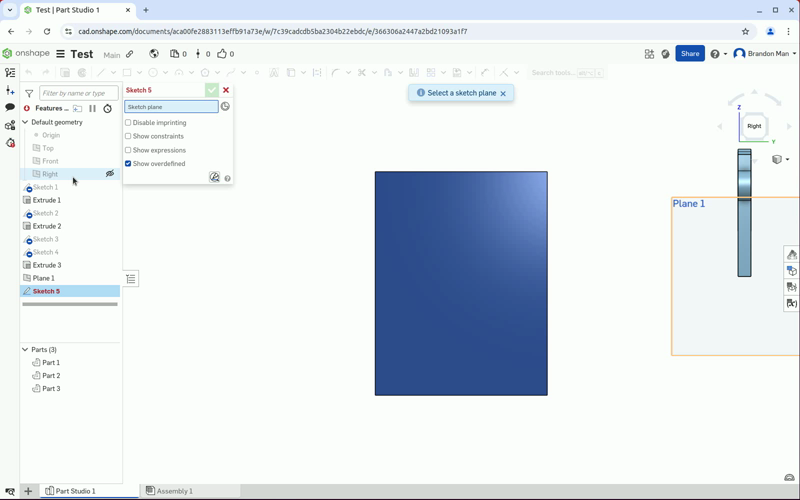
mouse_move(73, 280)
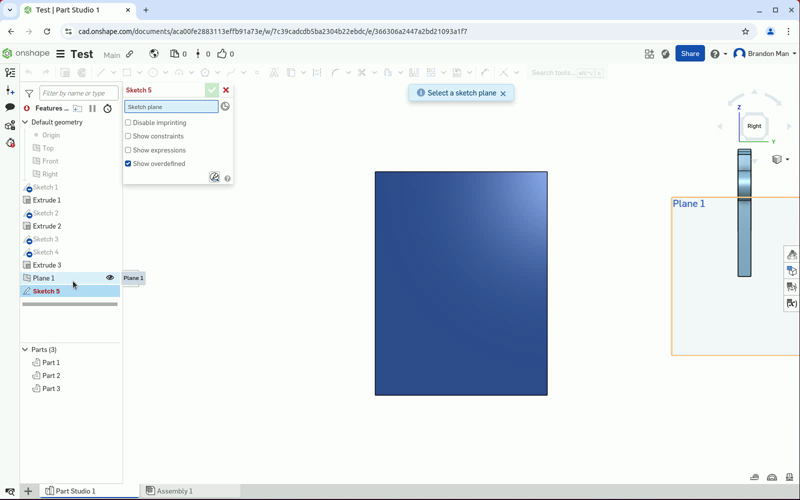
click(73, 280)
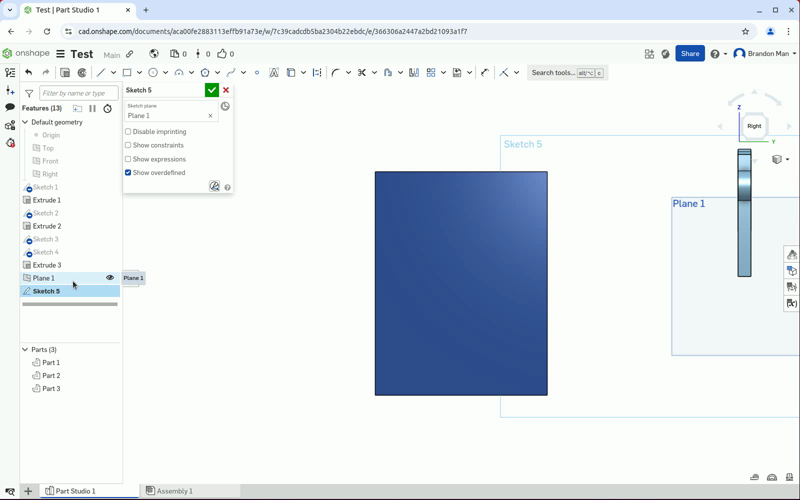
mouse_move(73, 352)
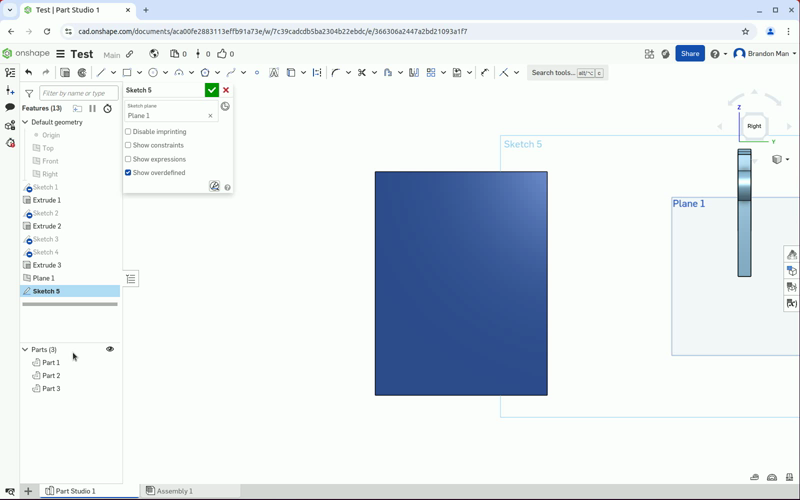
key(y)
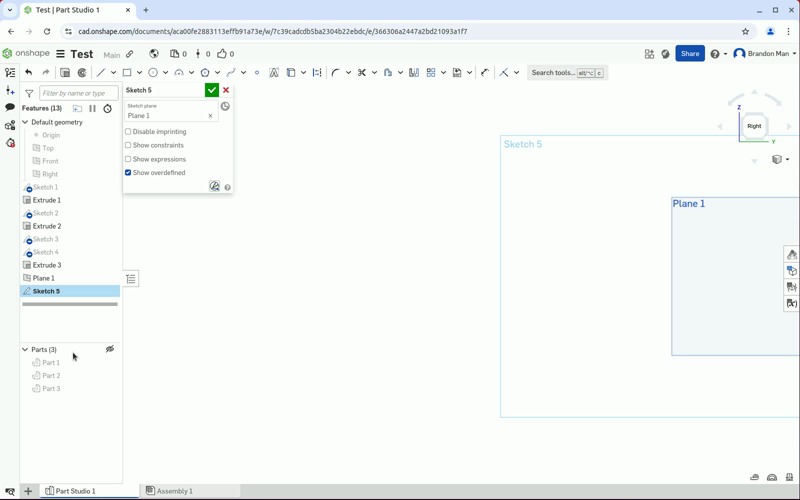
key(l)
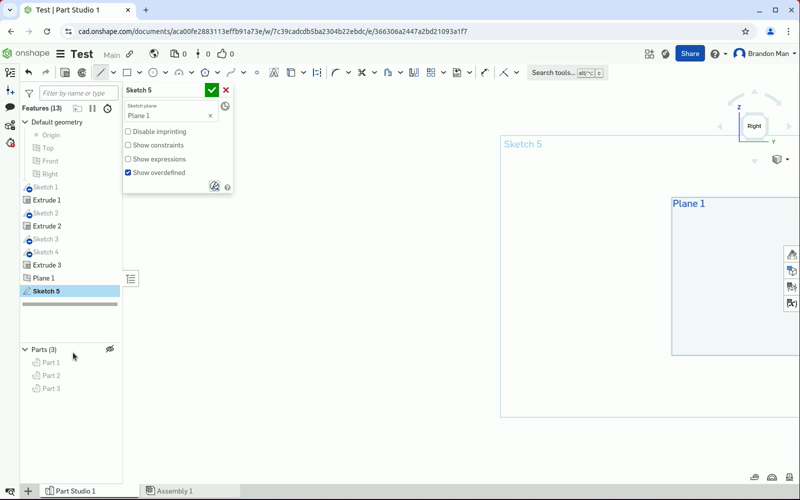
key_down(shift)
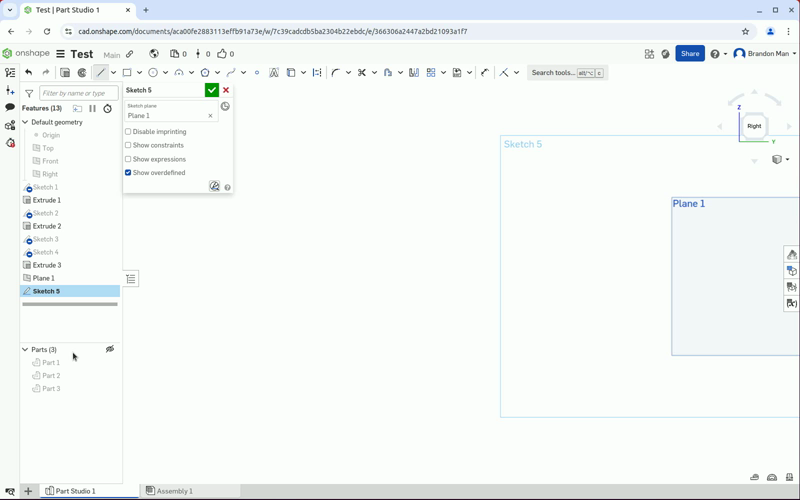
mouse_move(375, 185)
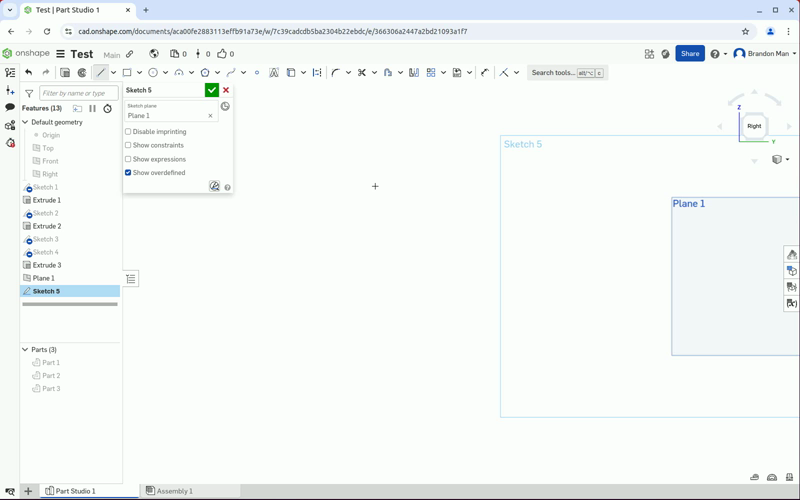
click(375, 185)
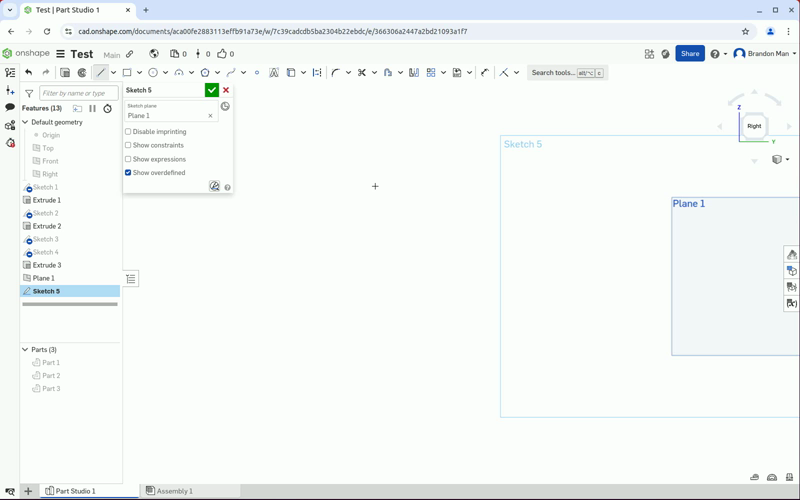
key_up(shift)
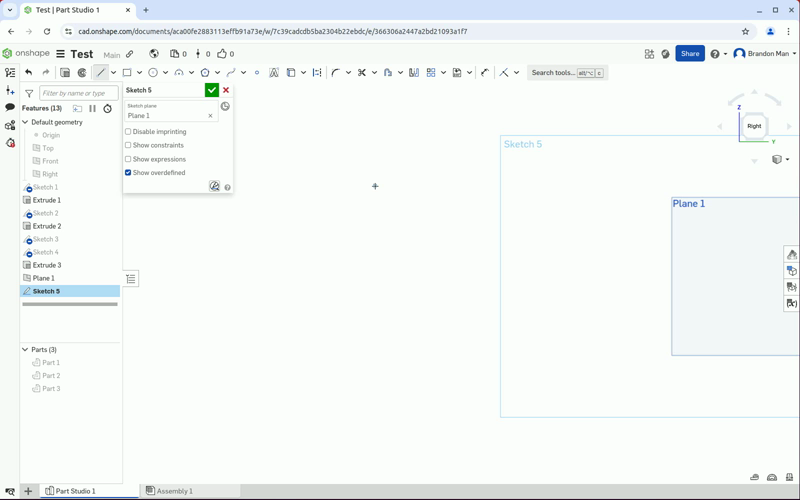
key_down(shift)
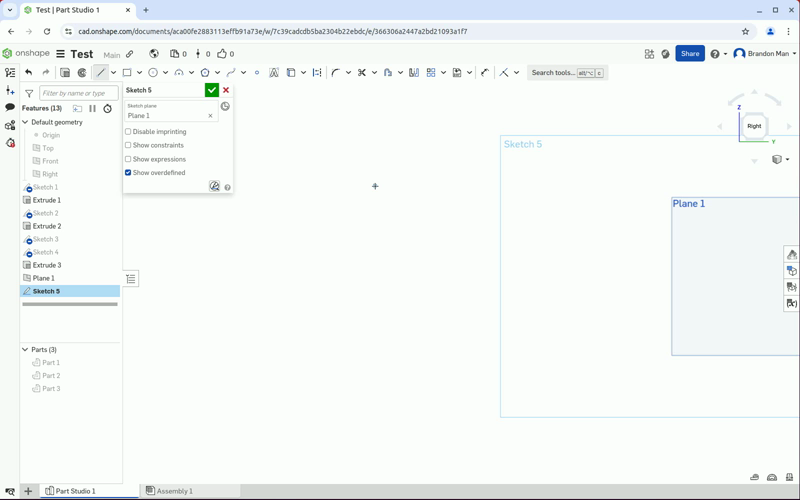
mouse_move(405, 185)
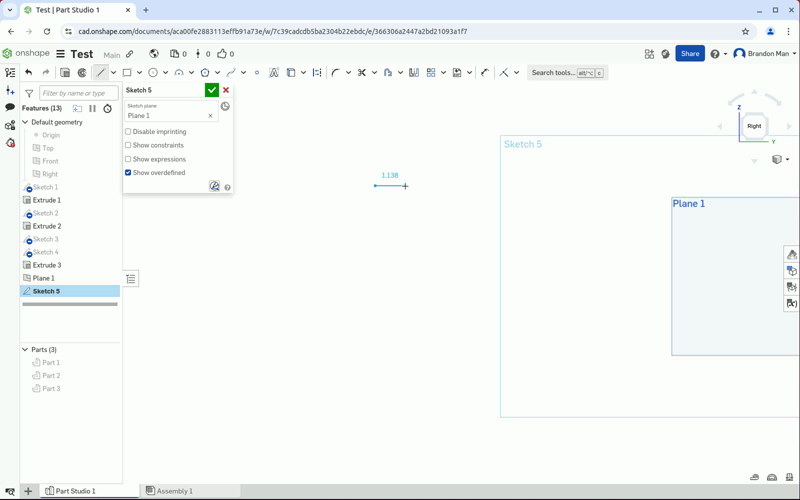
mouse_move(380, 185)
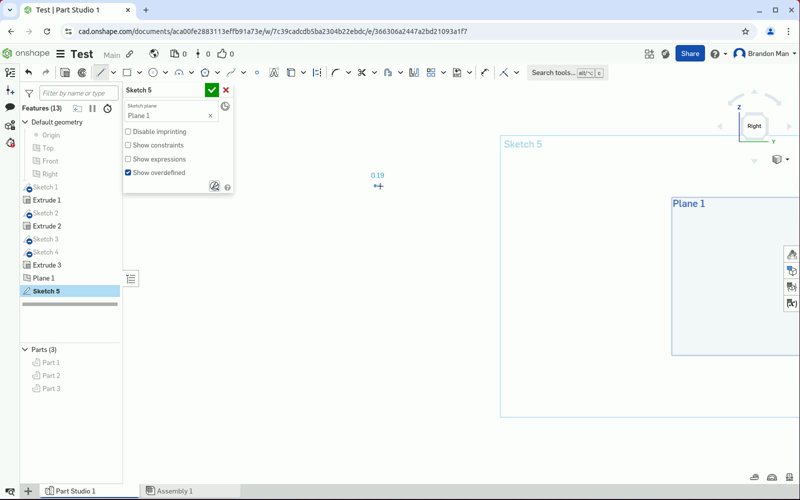
scroll(6)
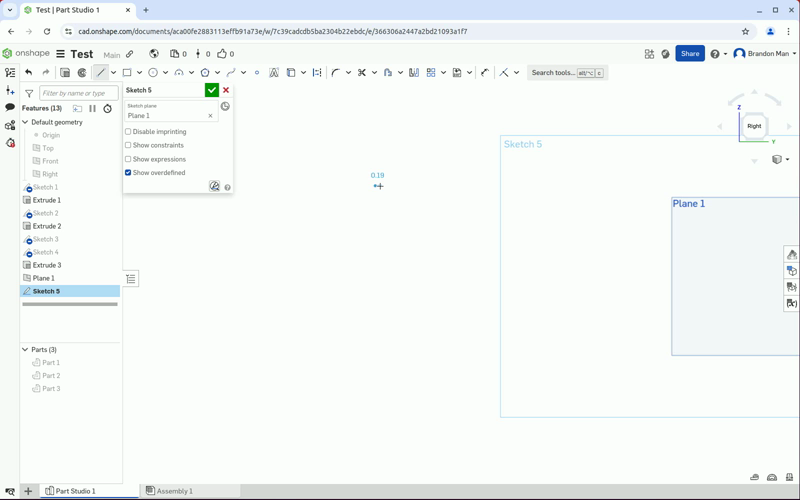
scroll(6)
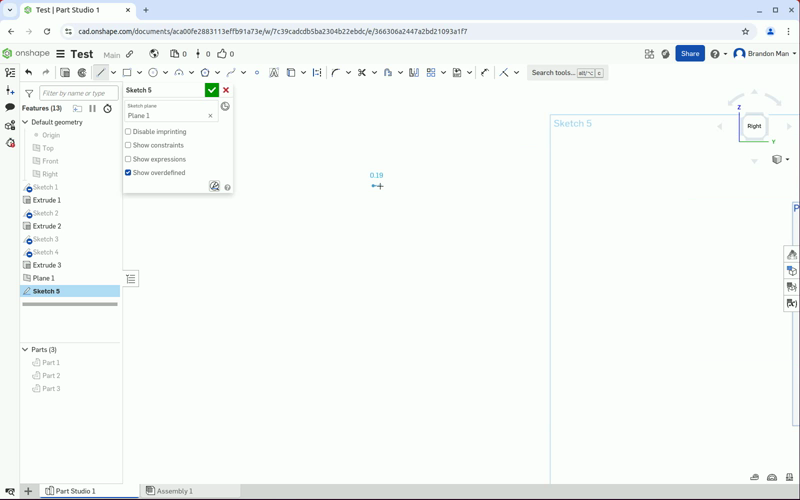
scroll(6)
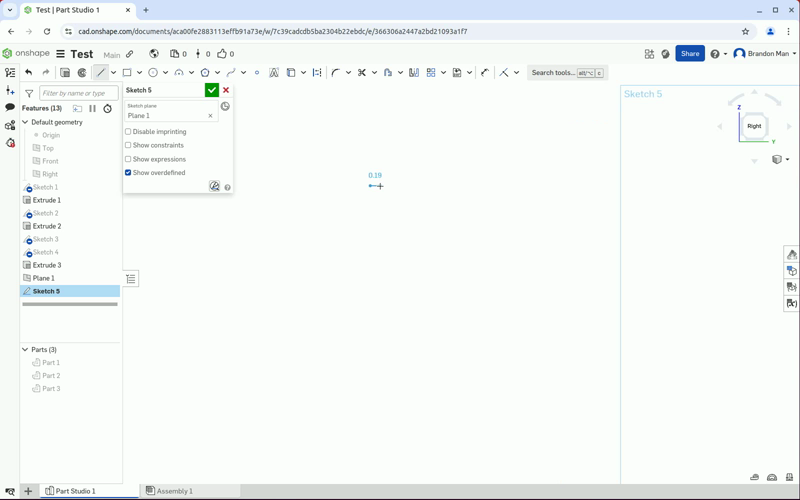
scroll(6)
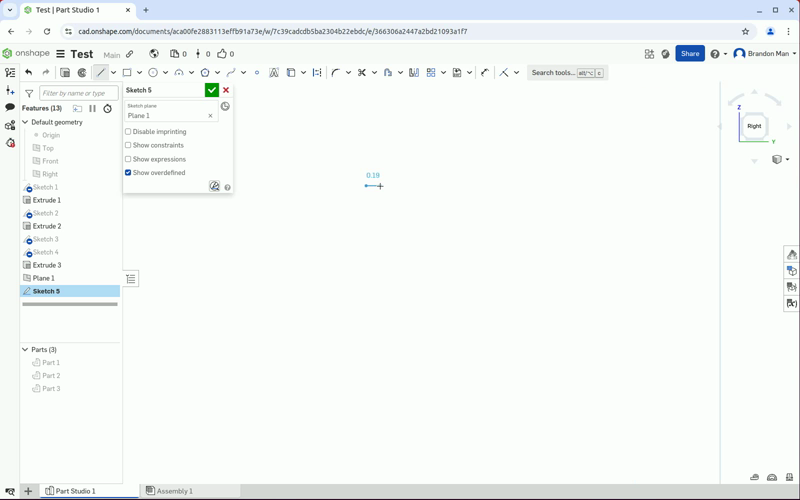
scroll(6)
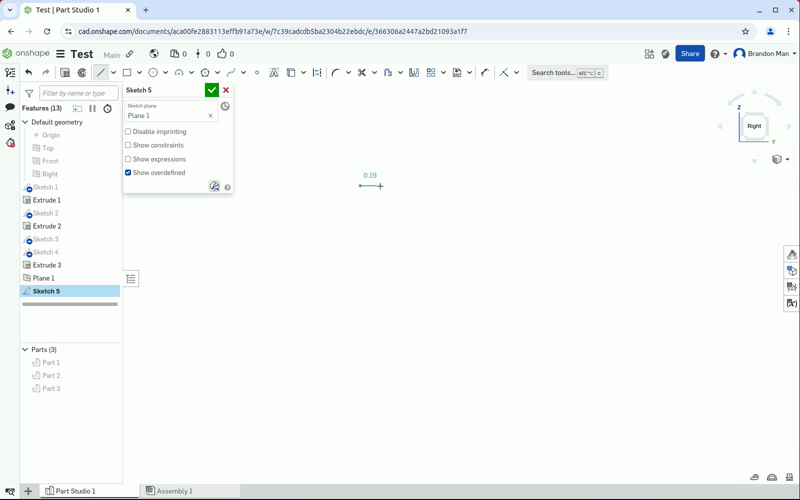
scroll(6)
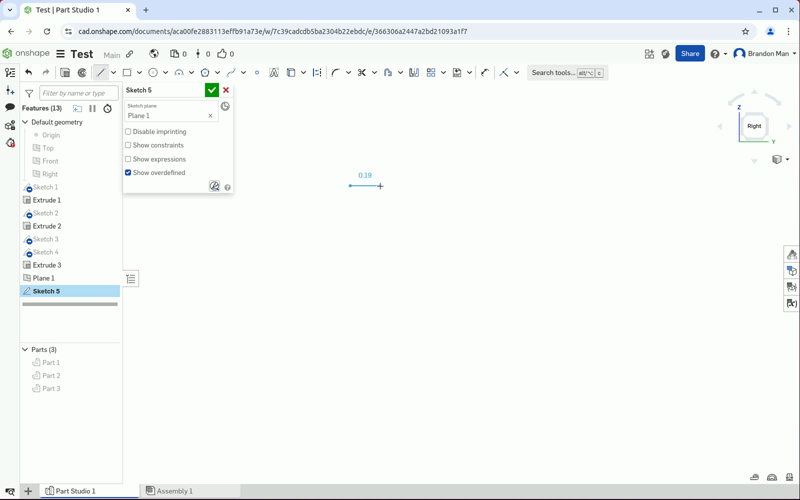
scroll(6)
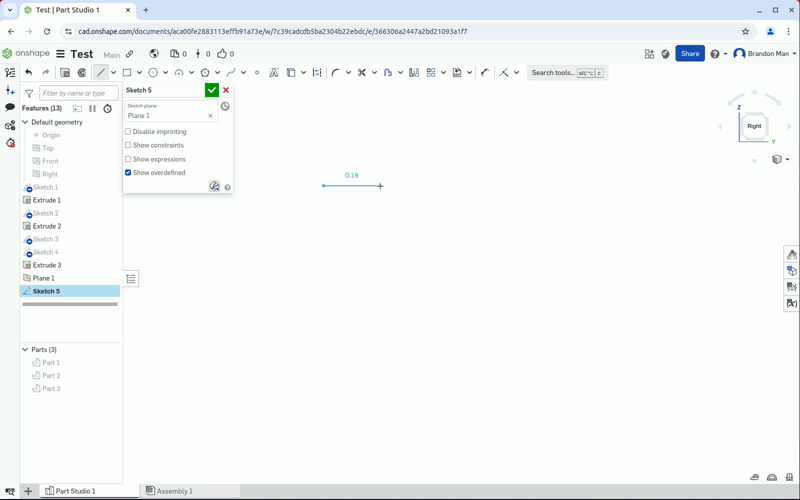
click(380, 185)
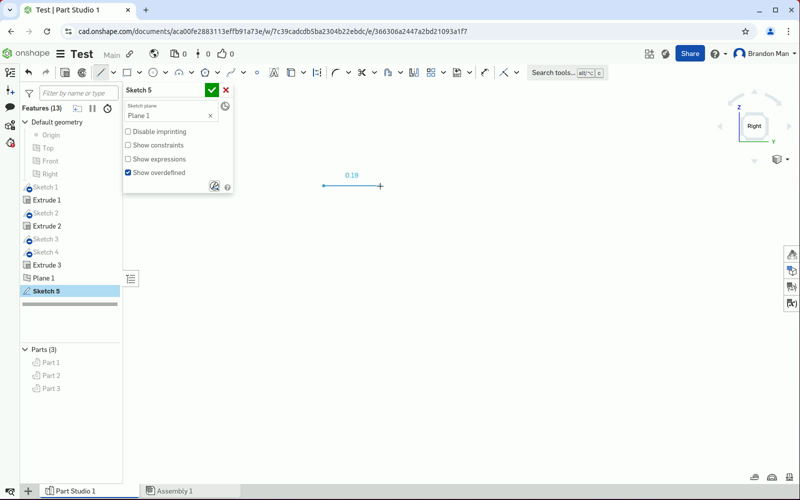
scroll(-6)
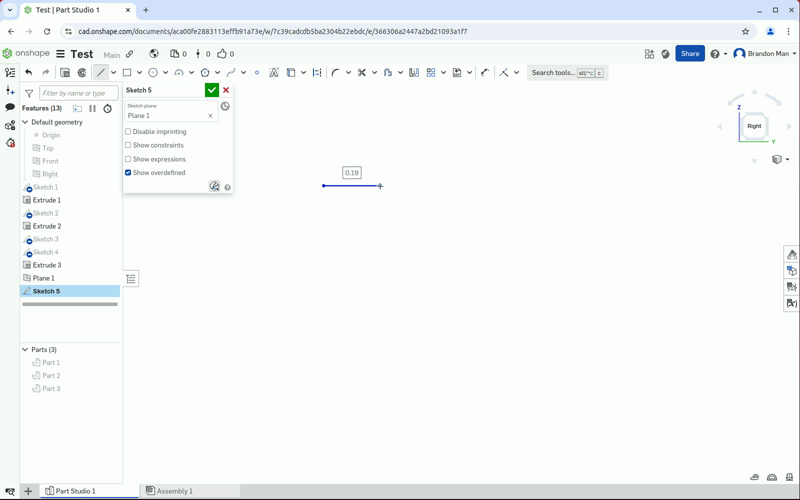
scroll(-6)
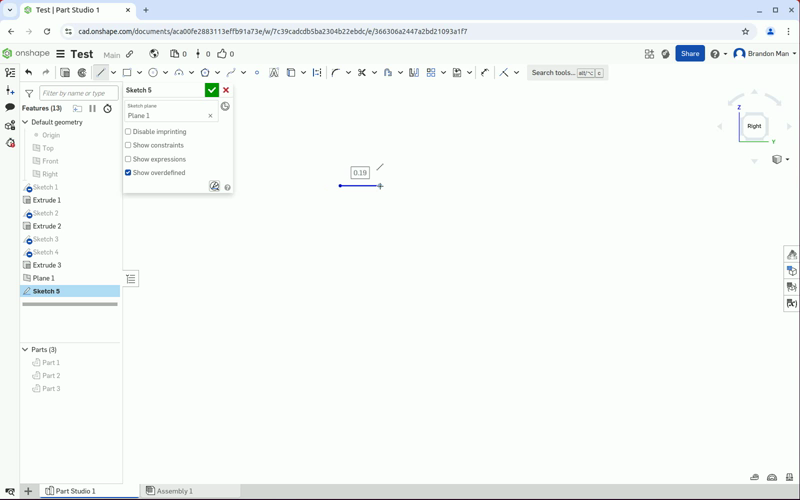
scroll(-6)
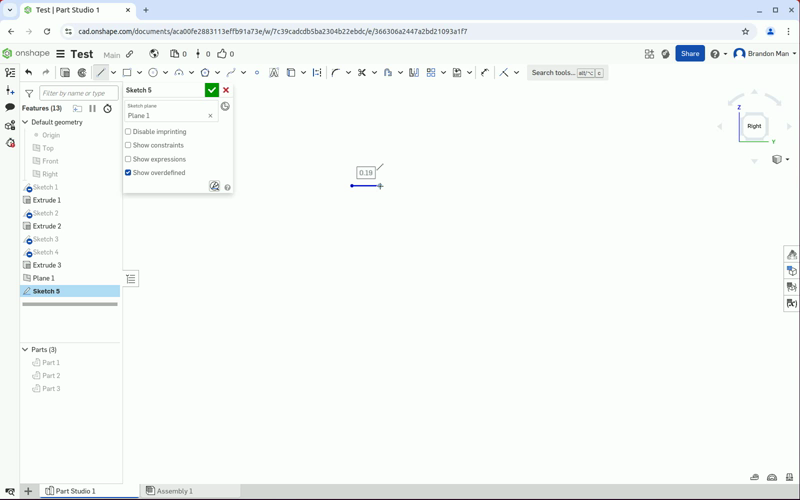
scroll(-6)
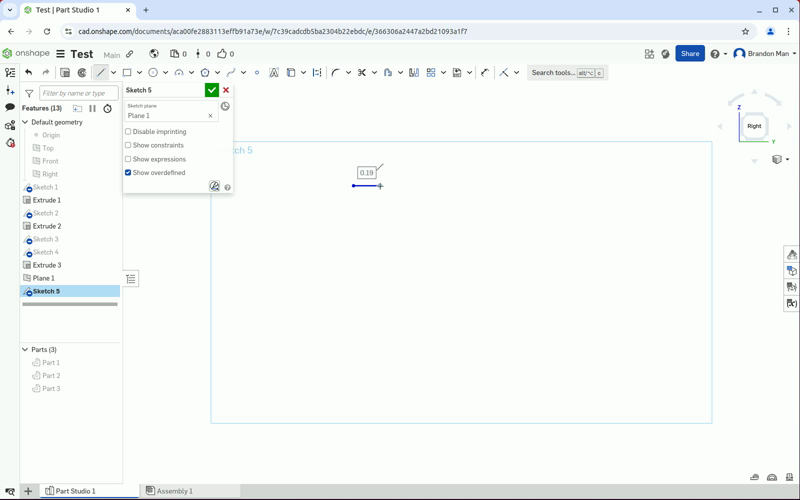
scroll(-6)
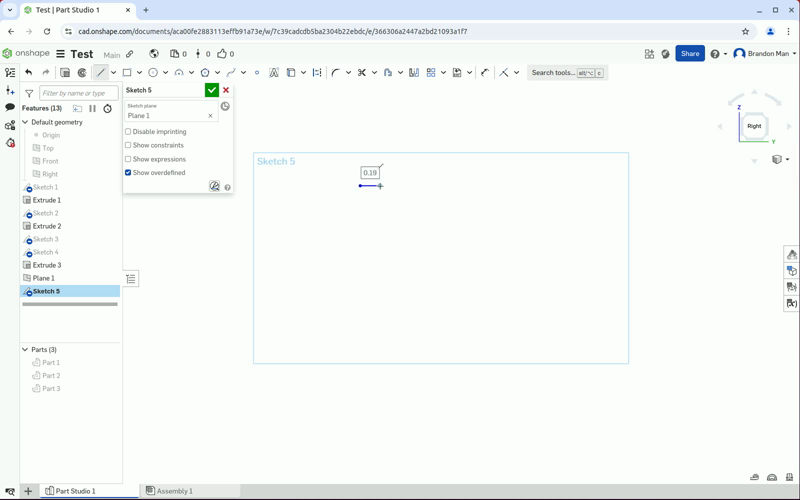
scroll(-6)
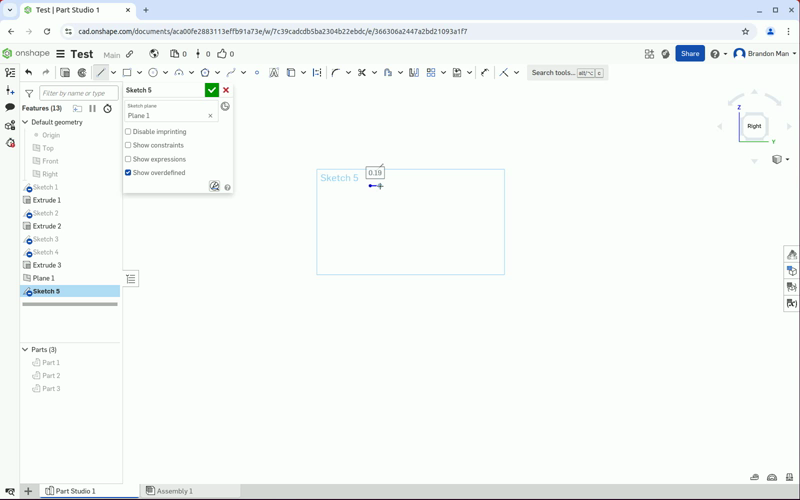
scroll(-6)
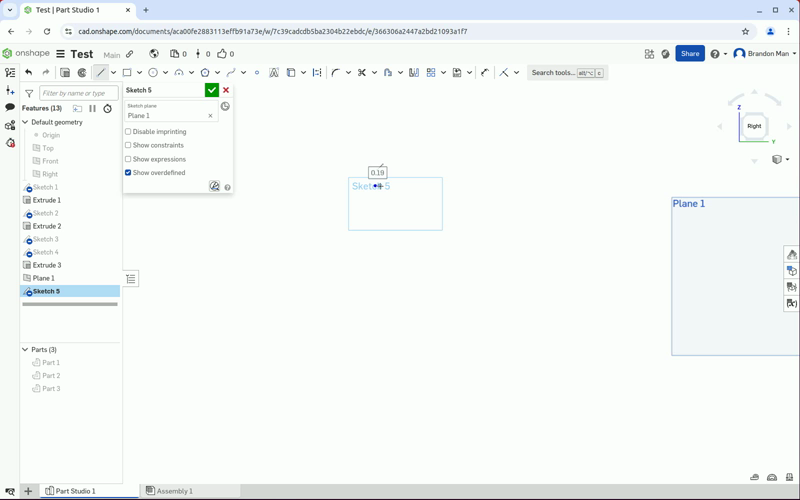
key_up(shift)
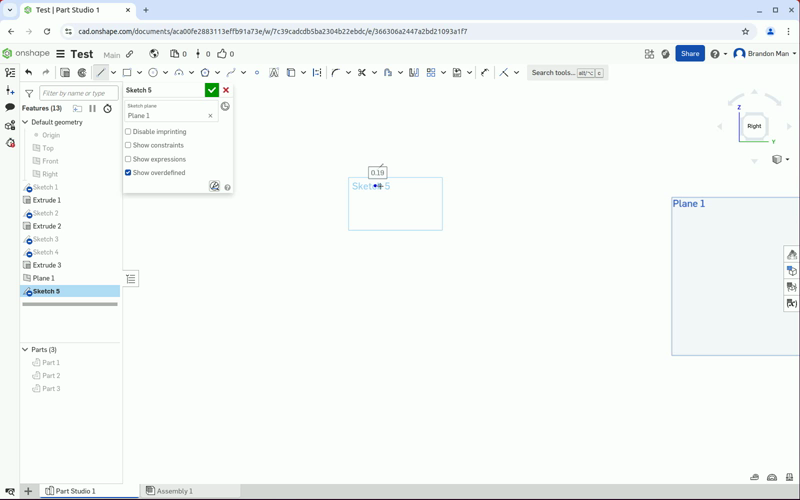
key_down(shift)
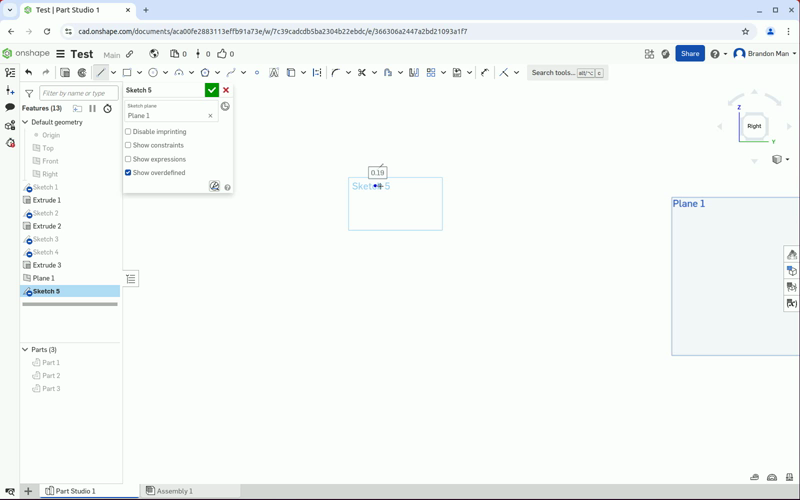
mouse_move(410, 185)
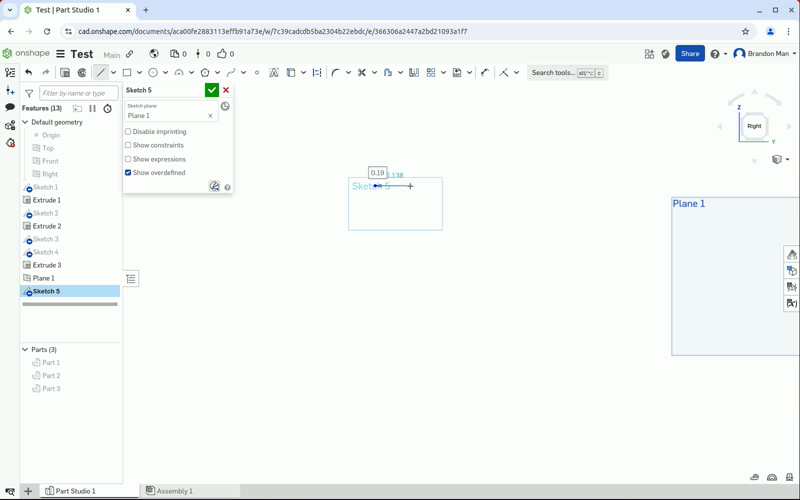
mouse_move(380, 169)
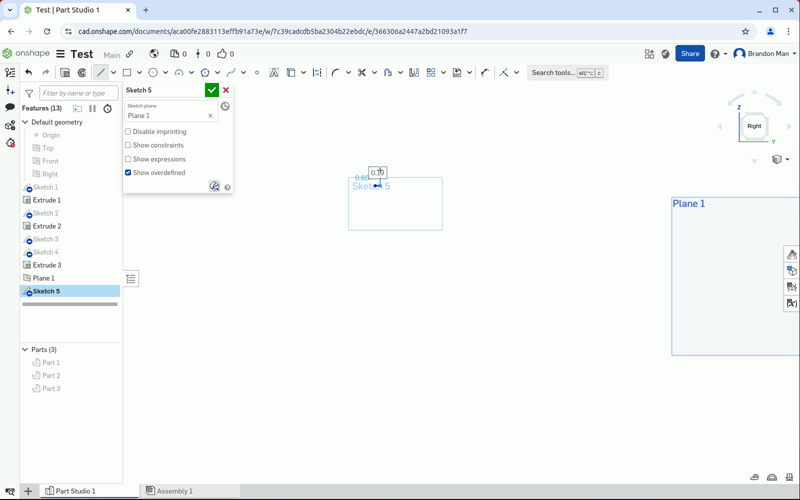
click(380, 169)
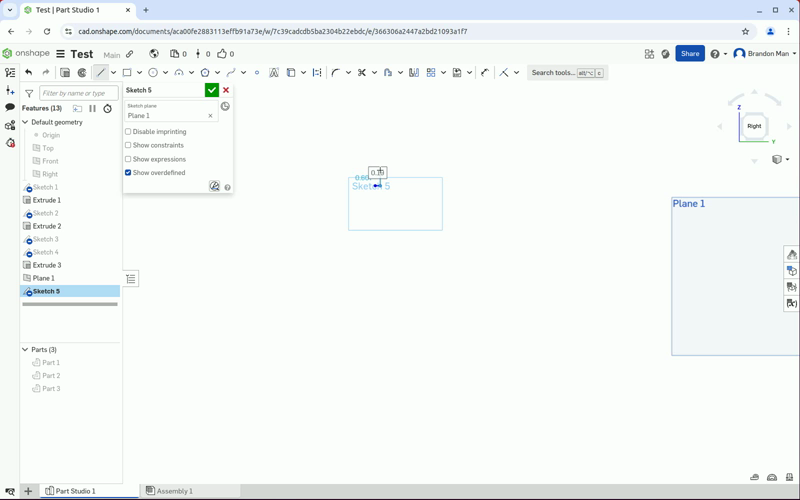
key_up(shift)
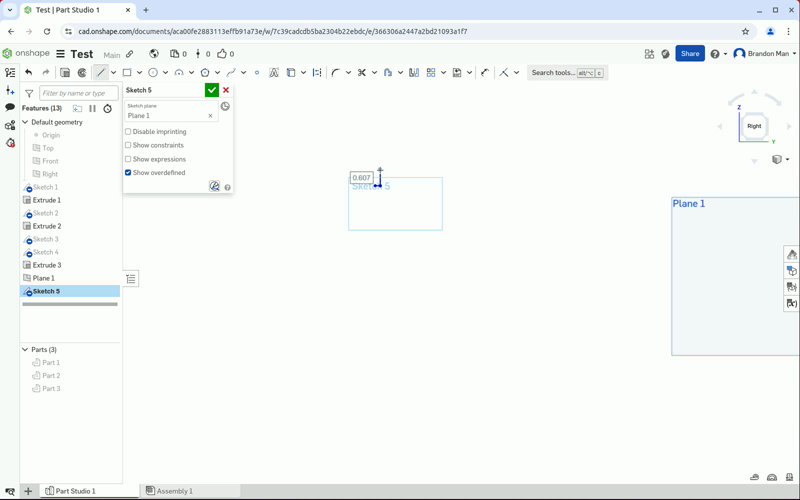
key_down(shift)
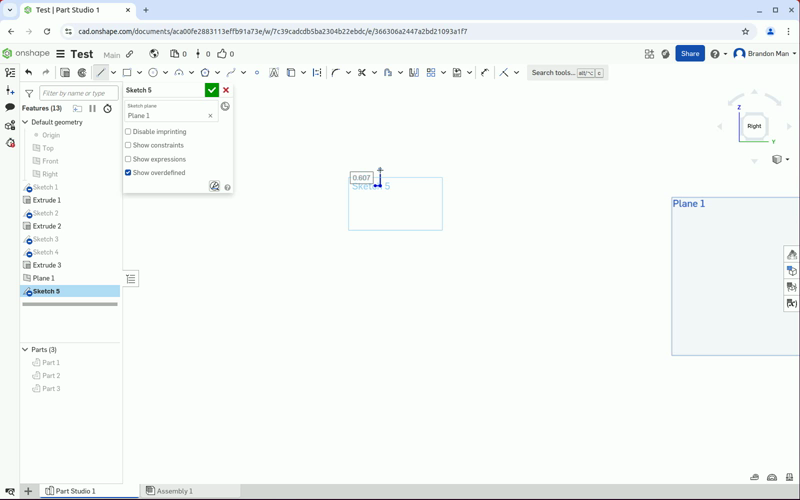
mouse_move(410, 169)
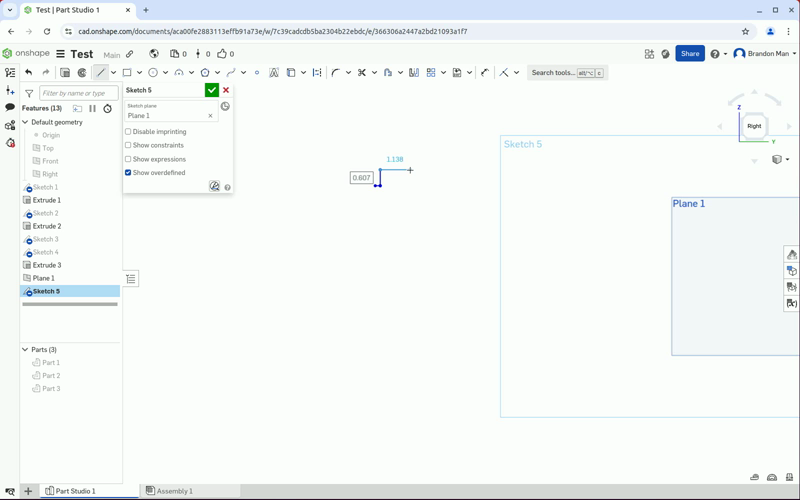
mouse_move(375, 169)
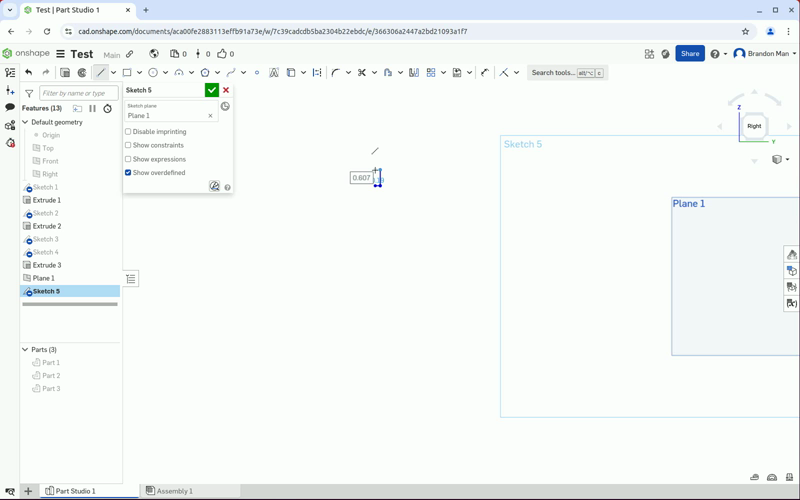
scroll(6)
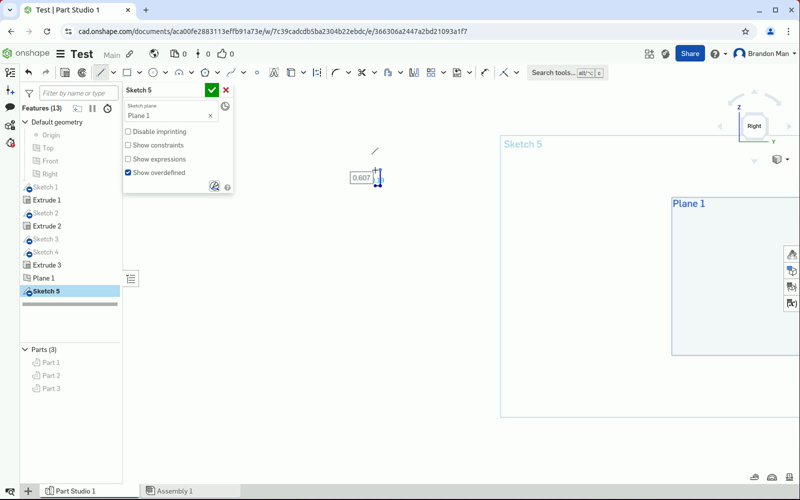
scroll(6)
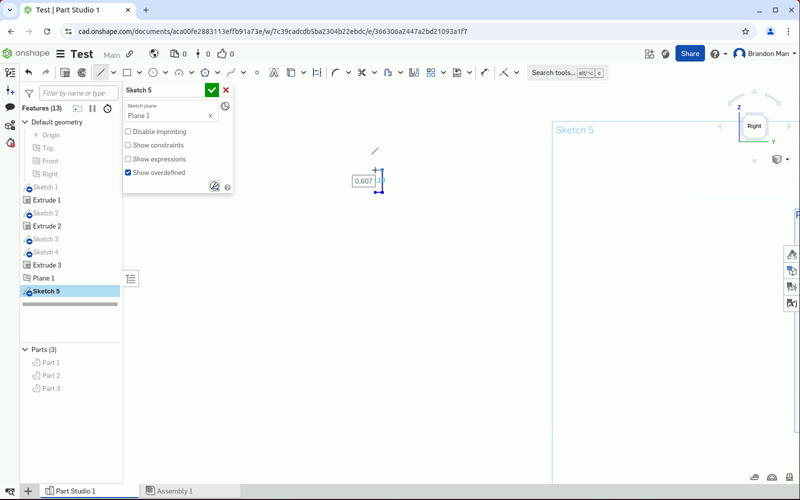
scroll(6)
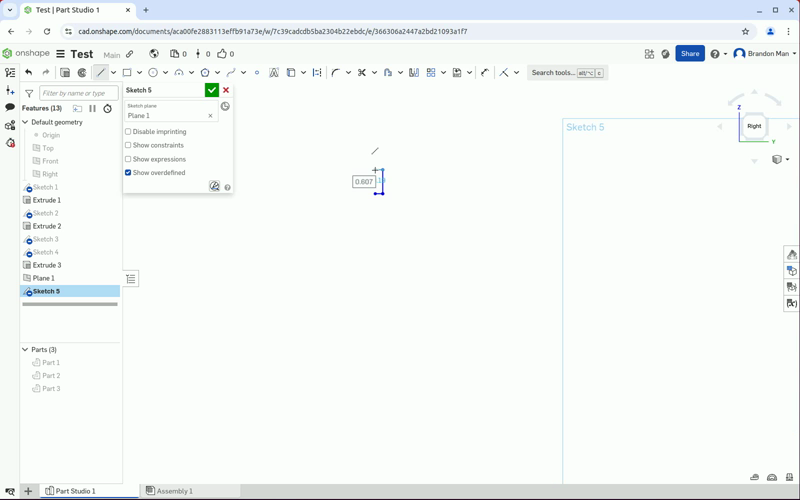
scroll(6)
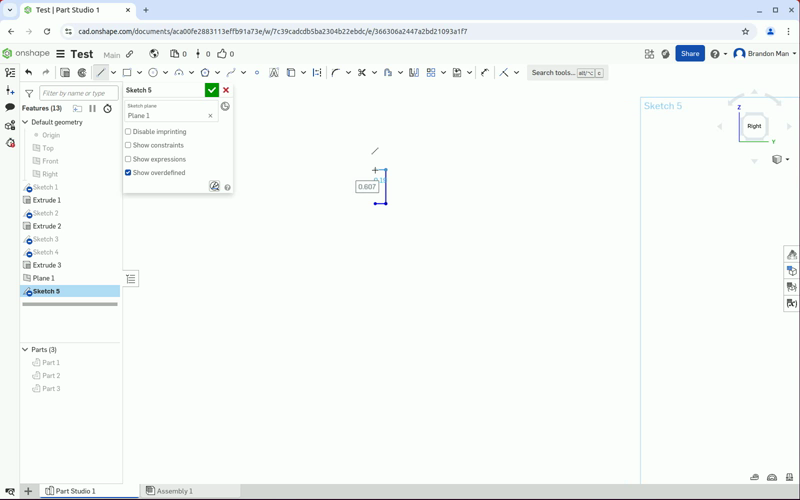
scroll(6)
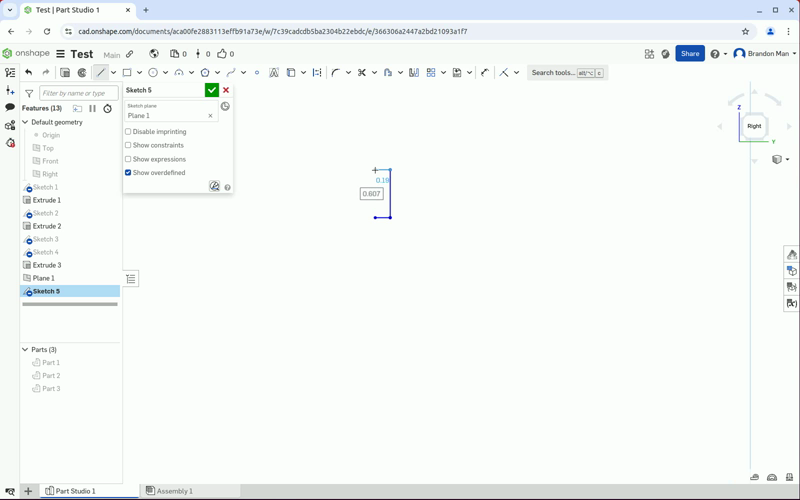
scroll(6)
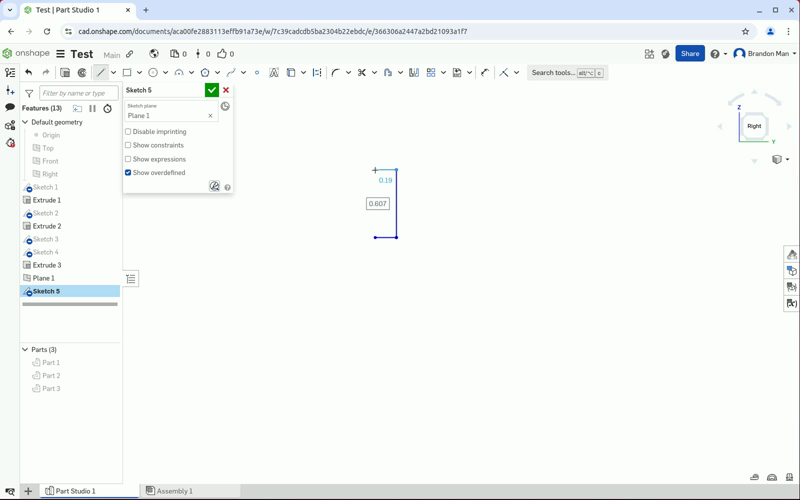
scroll(6)
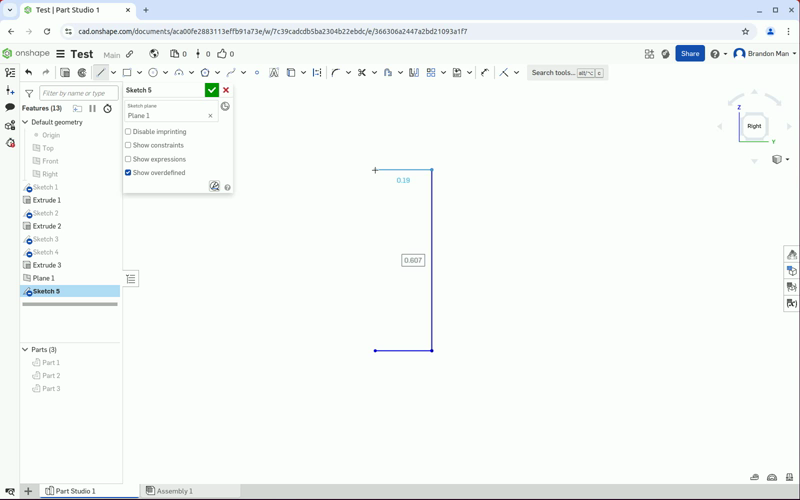
click(375, 169)
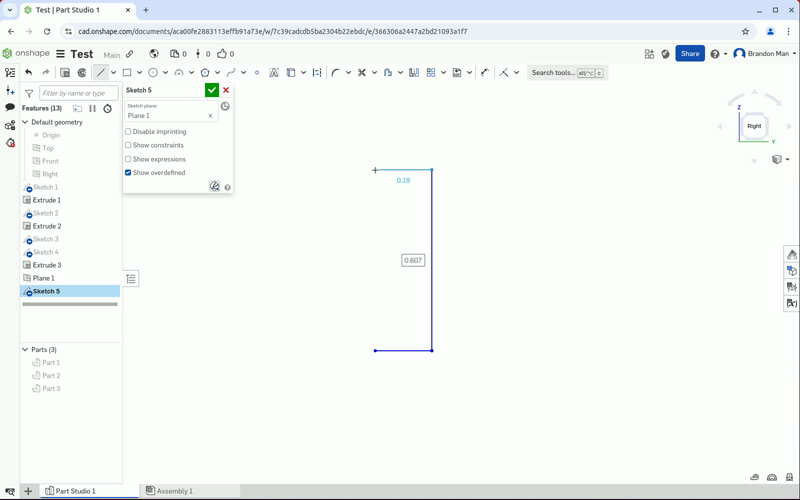
scroll(-6)
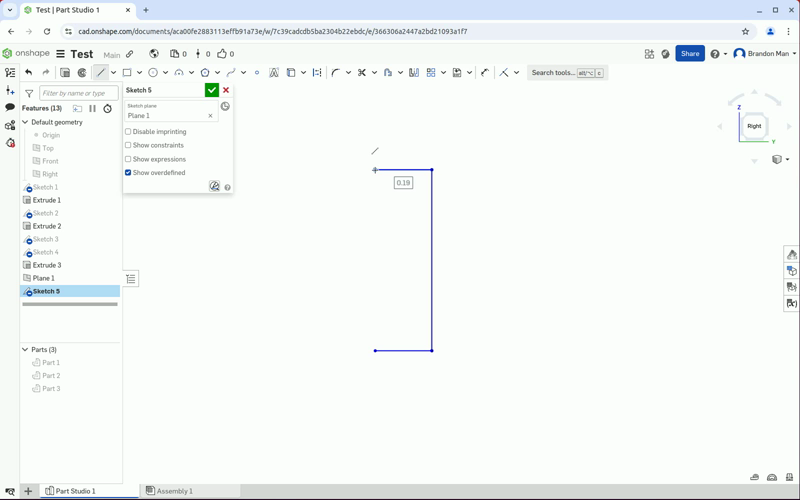
scroll(-6)
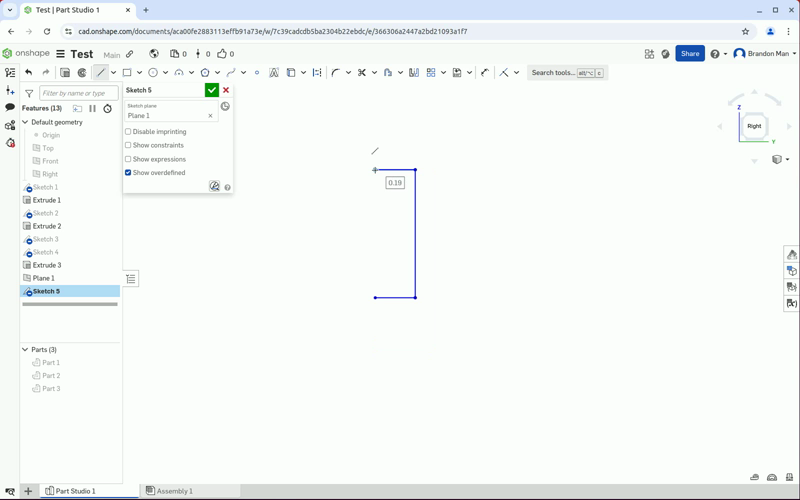
scroll(-6)
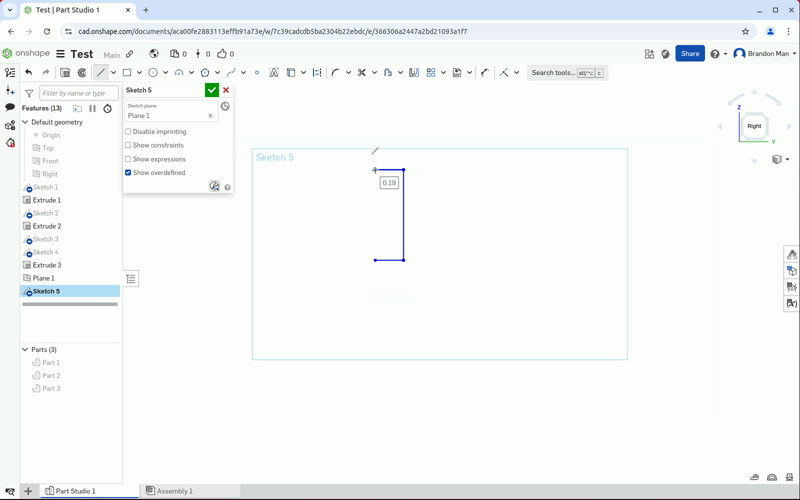
scroll(-6)
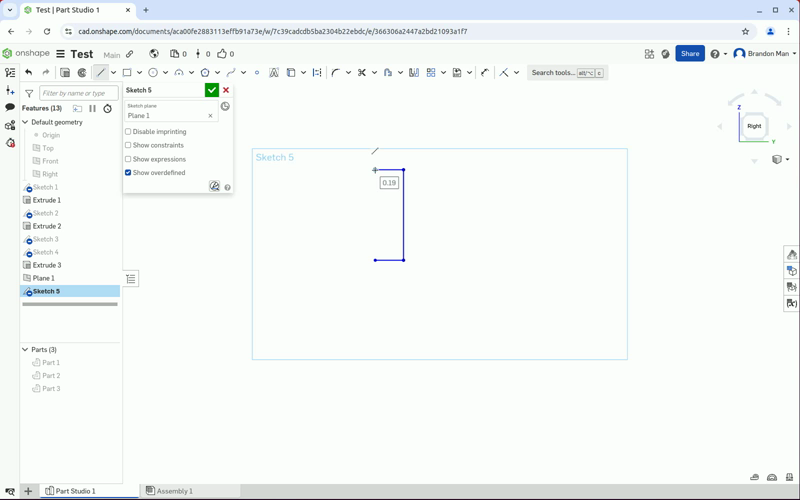
scroll(-6)
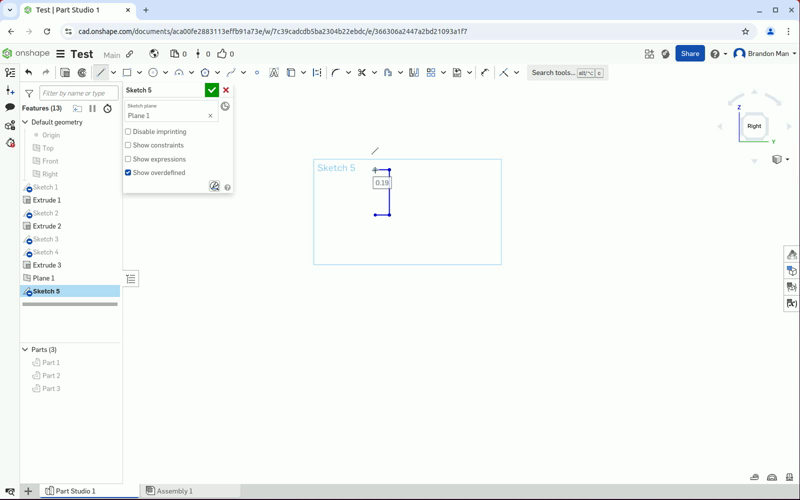
scroll(-6)
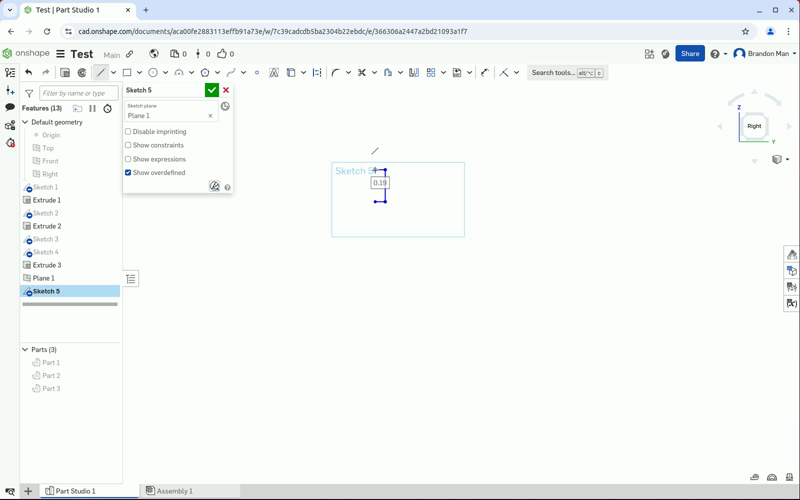
scroll(-6)
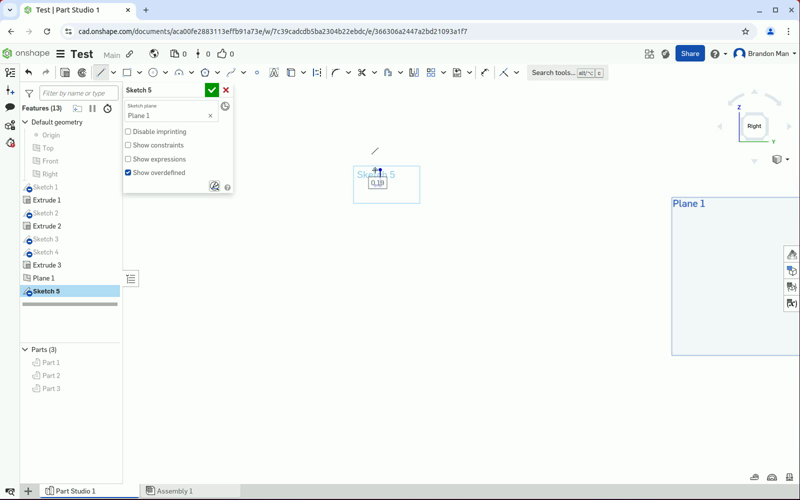
key_up(shift)
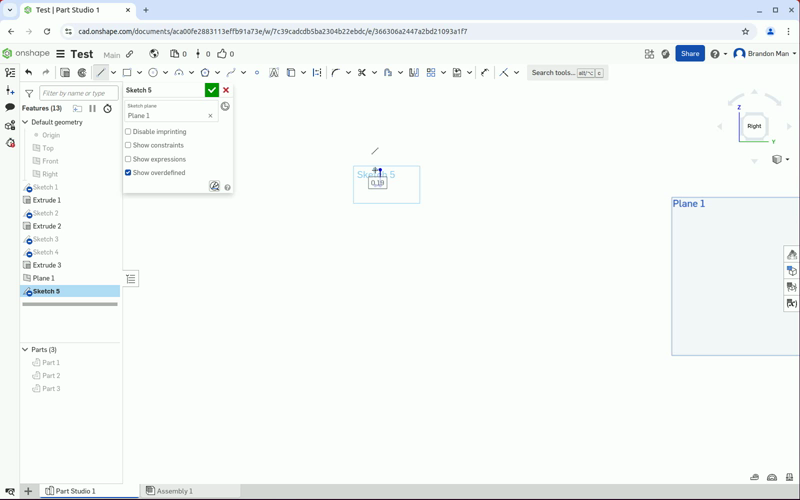
mouse_move(405, 169)
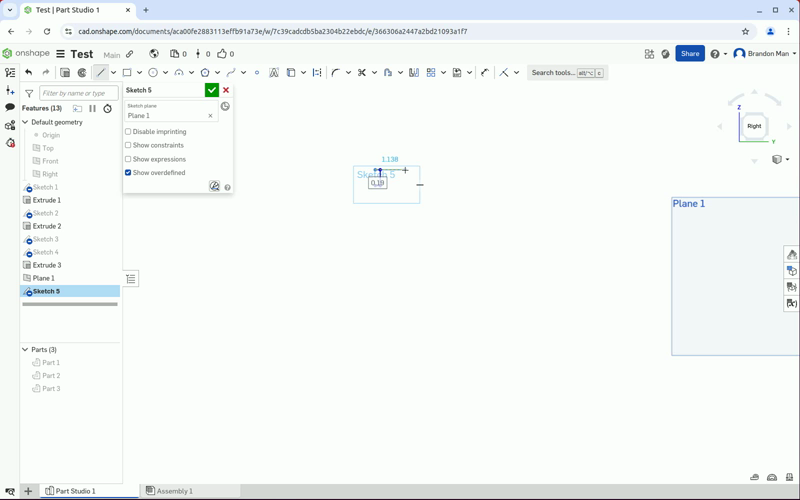
key_down(shift)
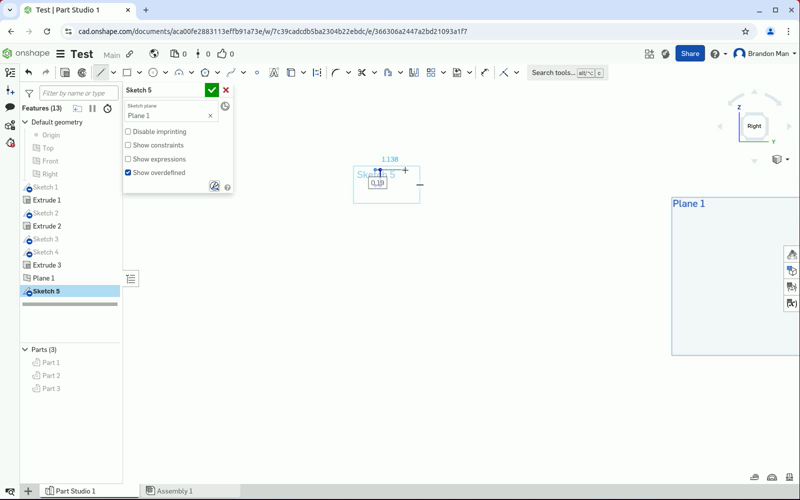
mouse_move(375, 185)
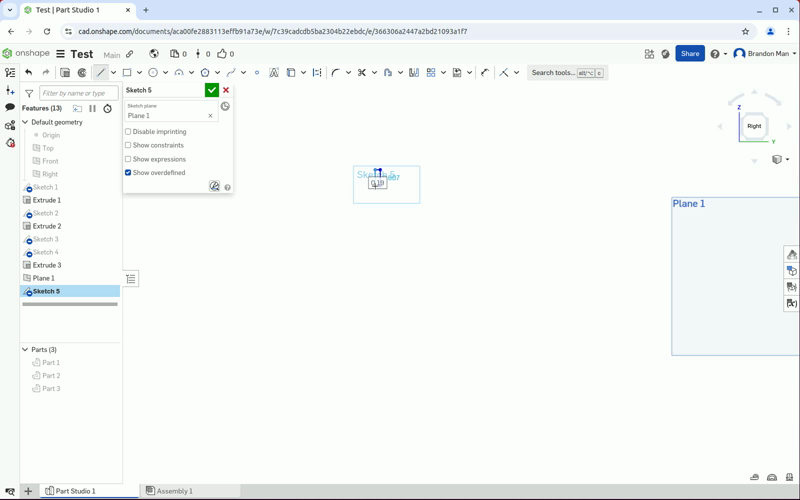
key_up(shift)
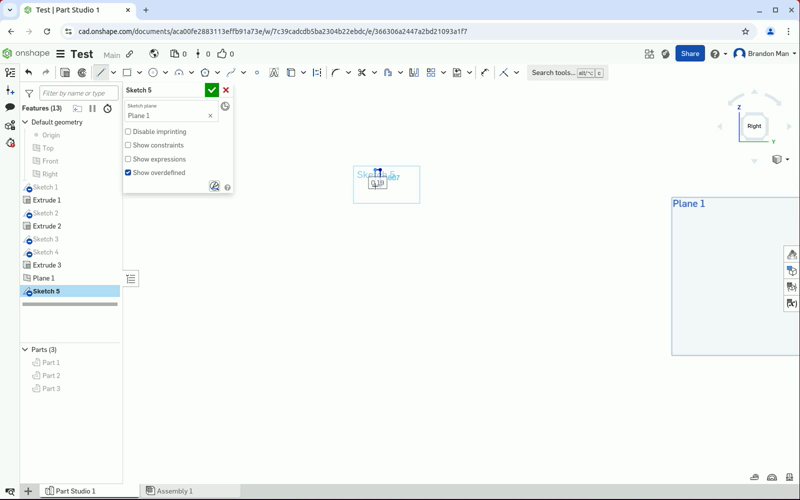
click(375, 185)
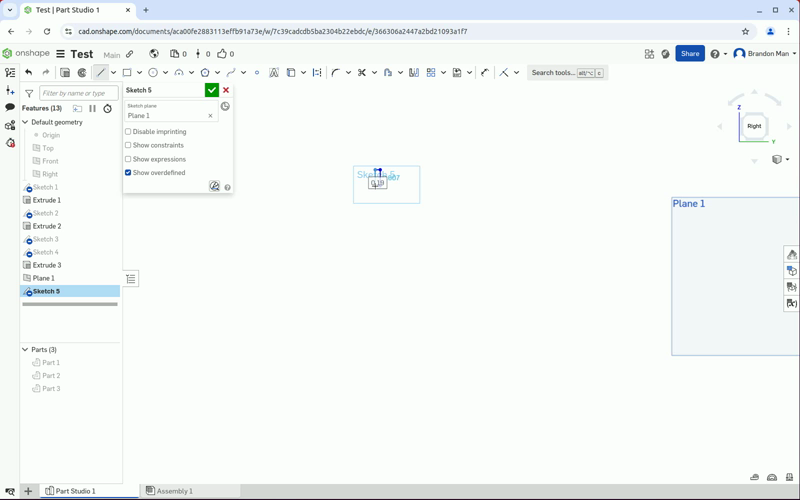
key(esc)
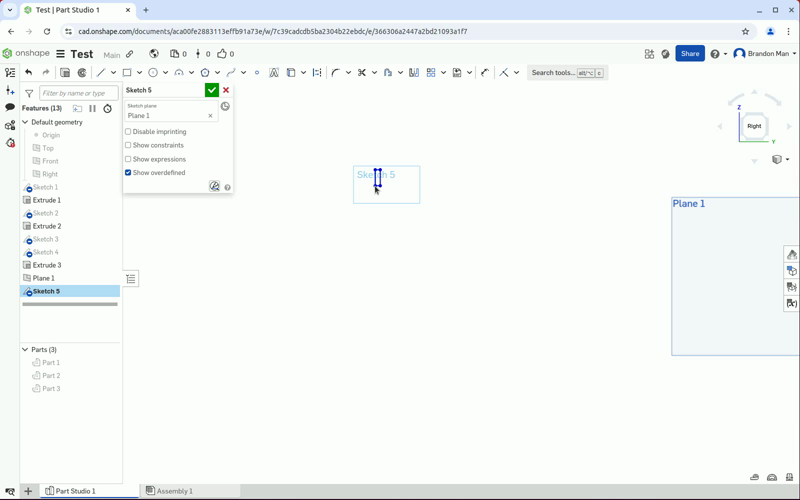
mouse_move(380, 171)
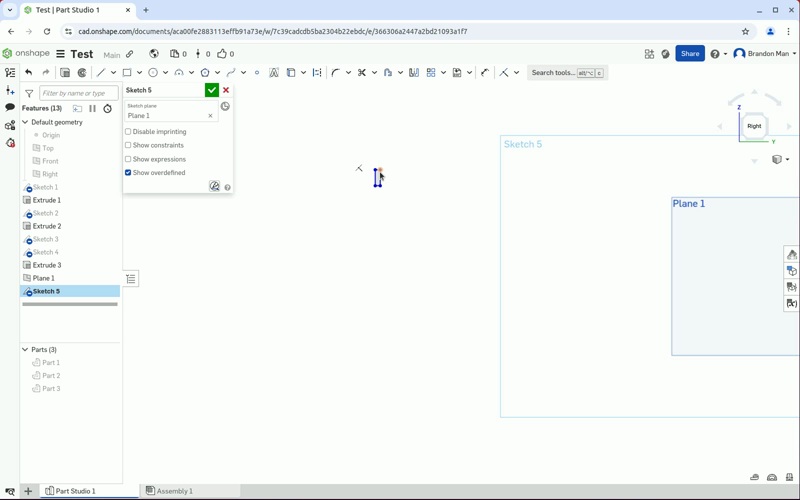
scroll(6)
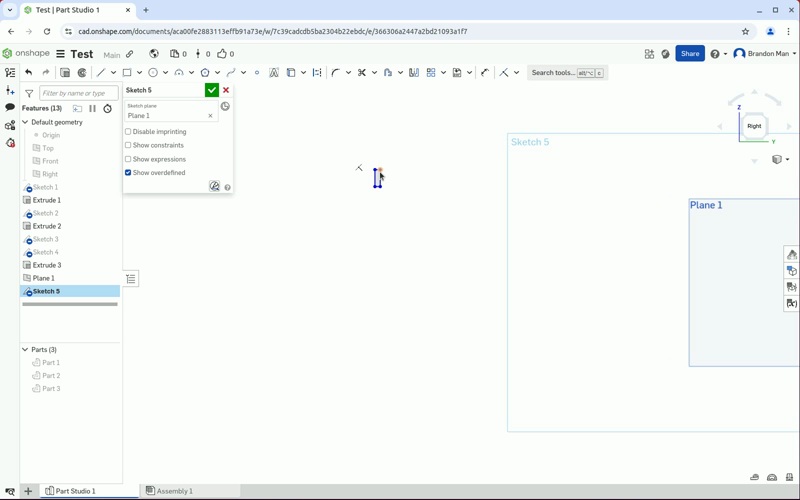
scroll(6)
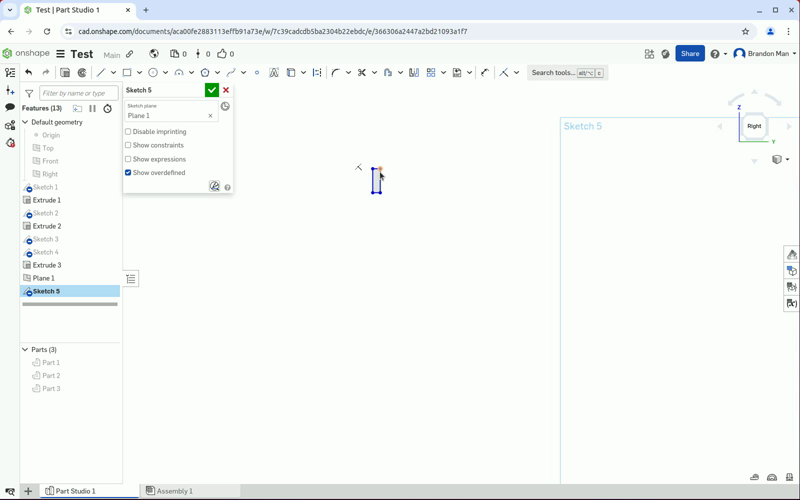
scroll(6)
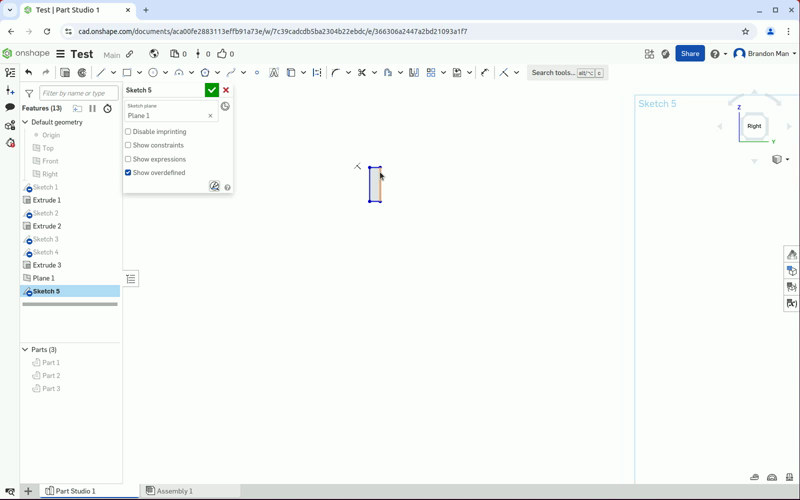
scroll(6)
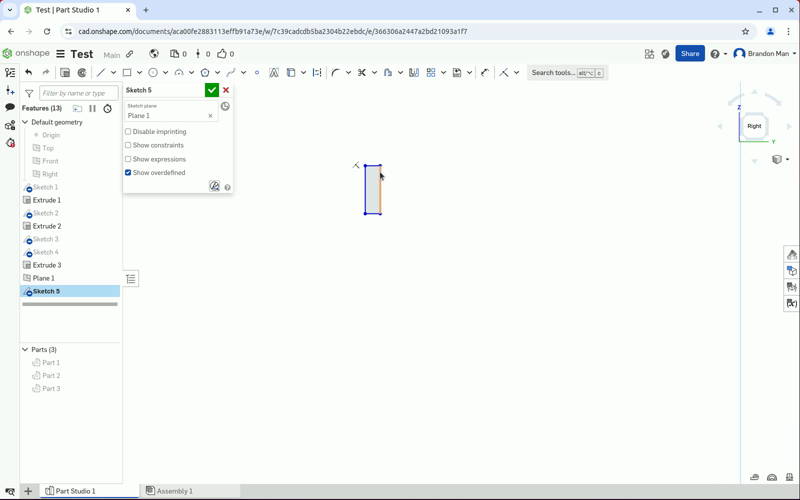
scroll(6)
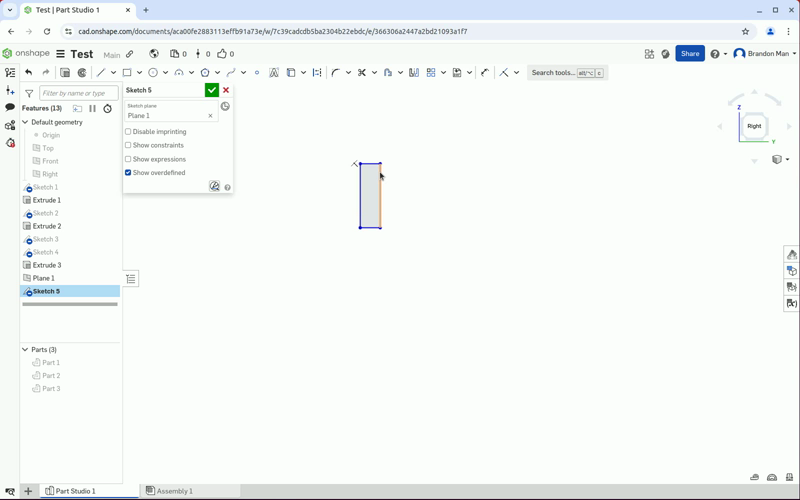
scroll(6)
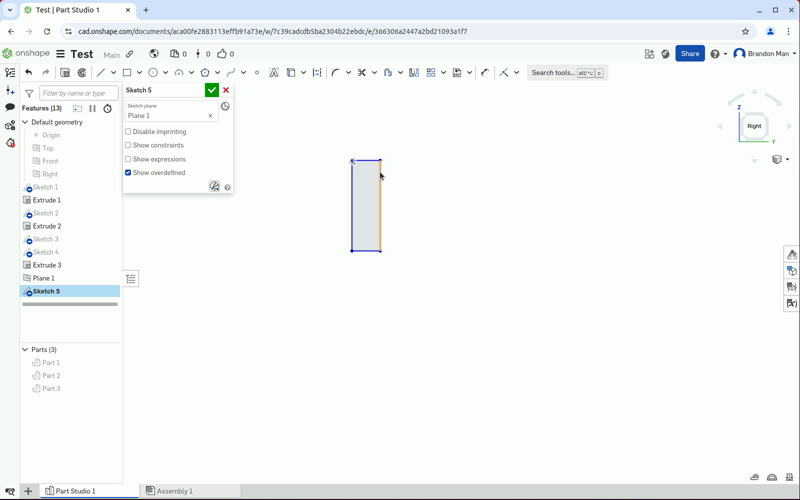
scroll(6)
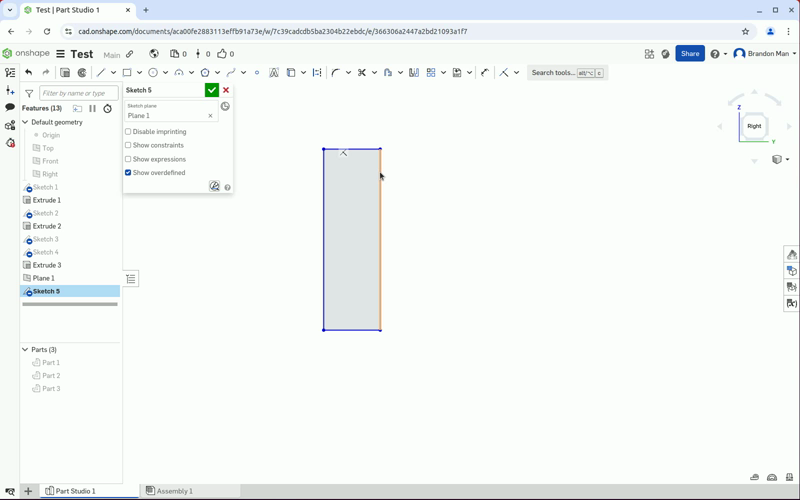
click(380, 171)
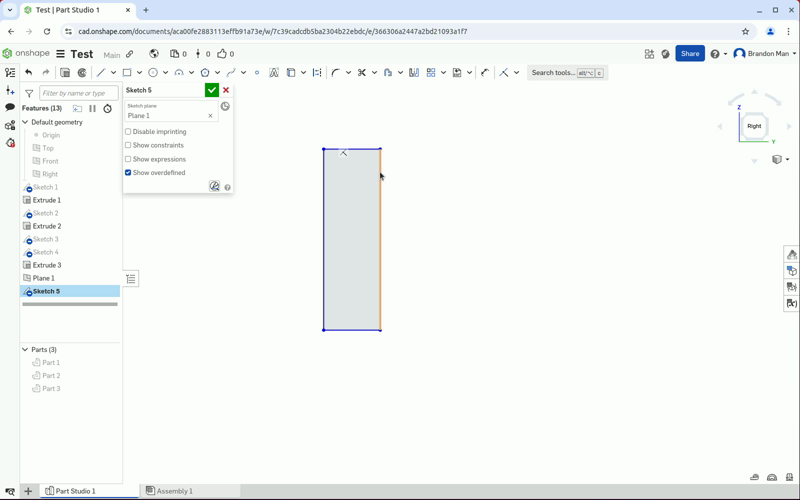
scroll(-6)
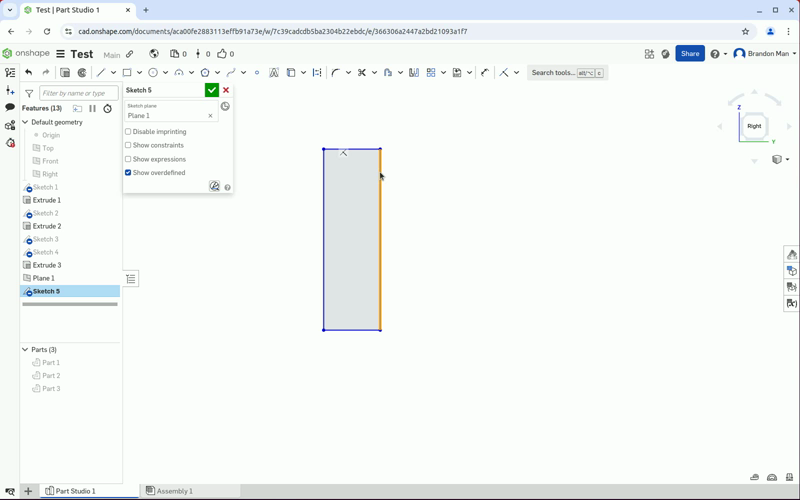
scroll(-6)
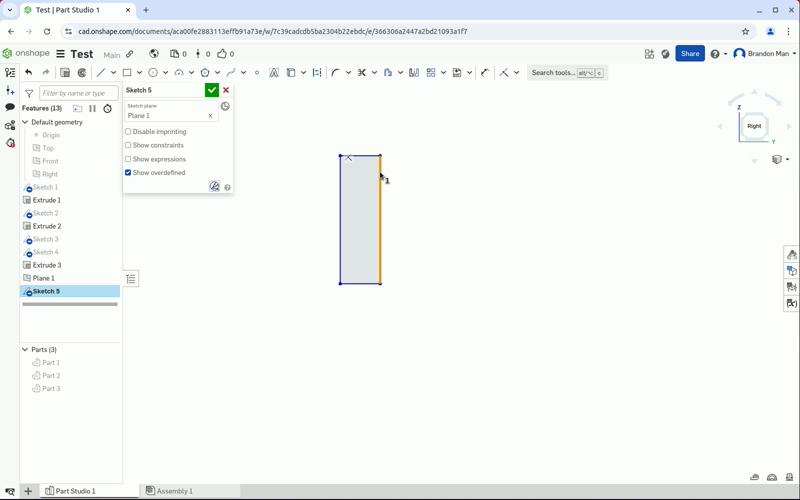
scroll(-6)
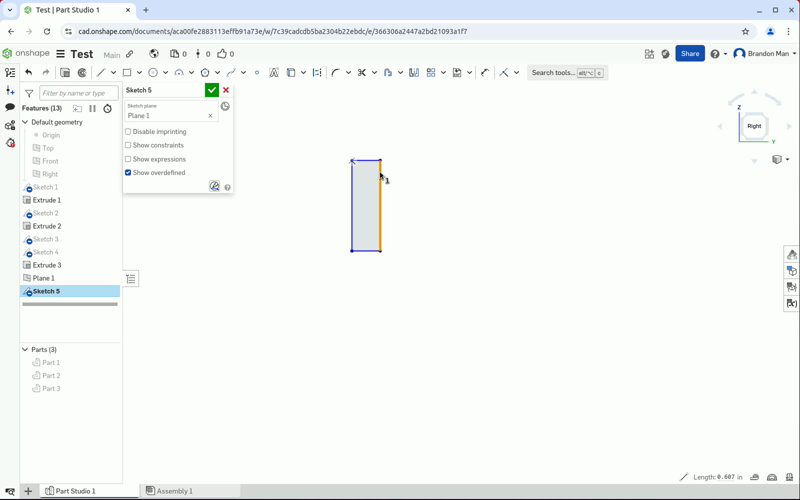
scroll(-6)
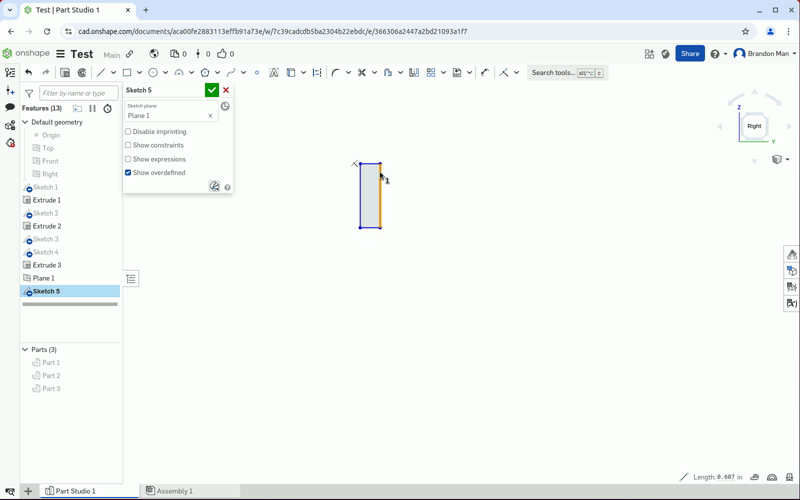
scroll(-6)
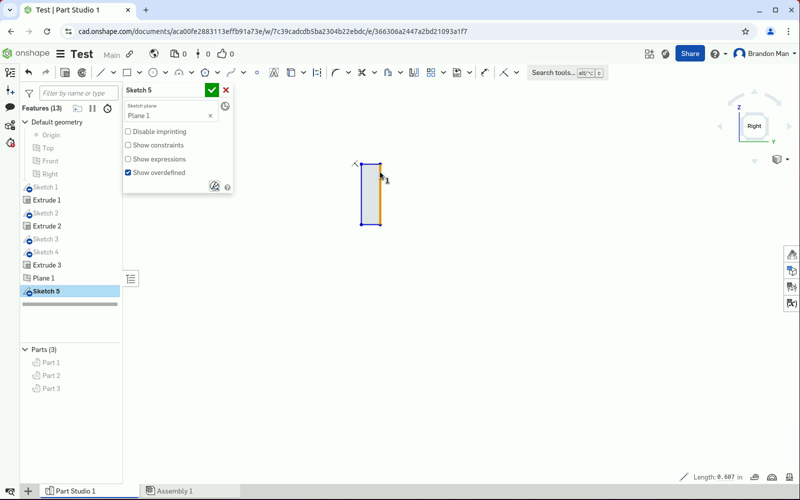
scroll(-6)
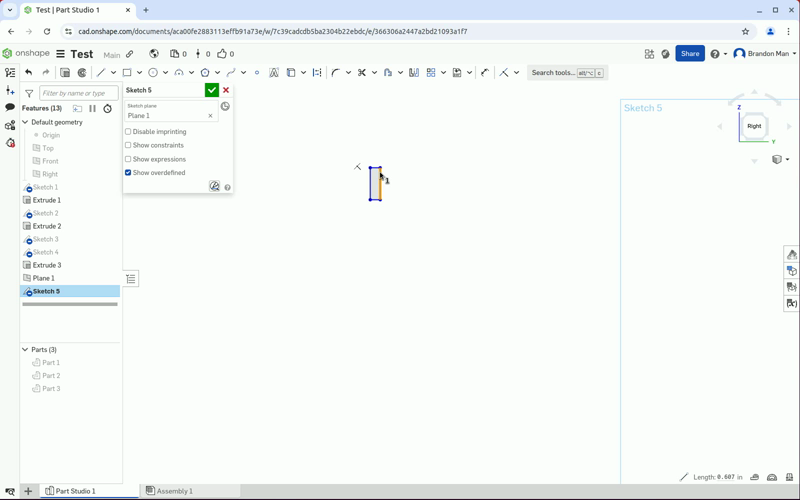
scroll(-6)
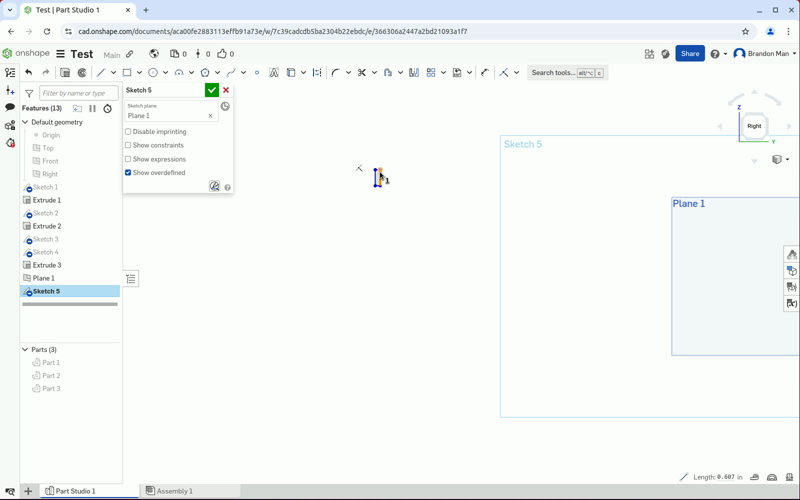
mouse_move(73, 352)
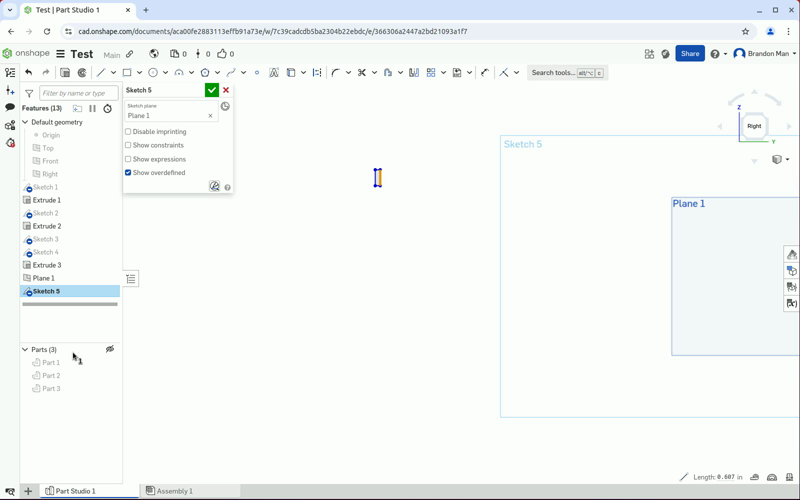
key(shift+y)
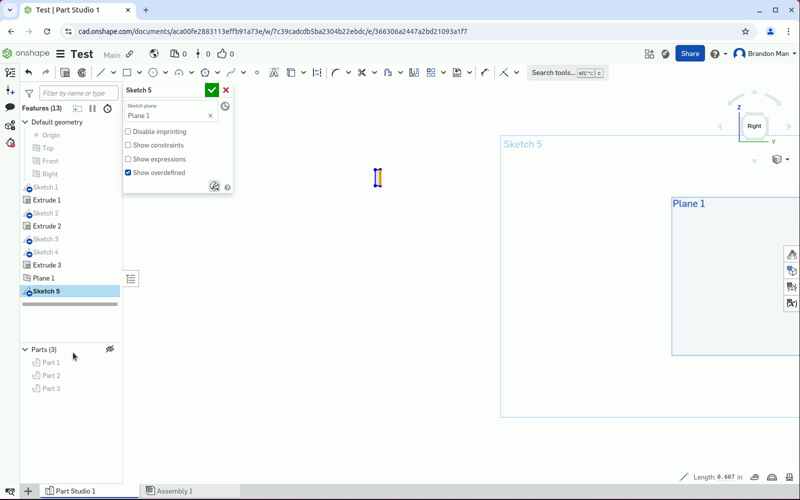
key(shift+e)
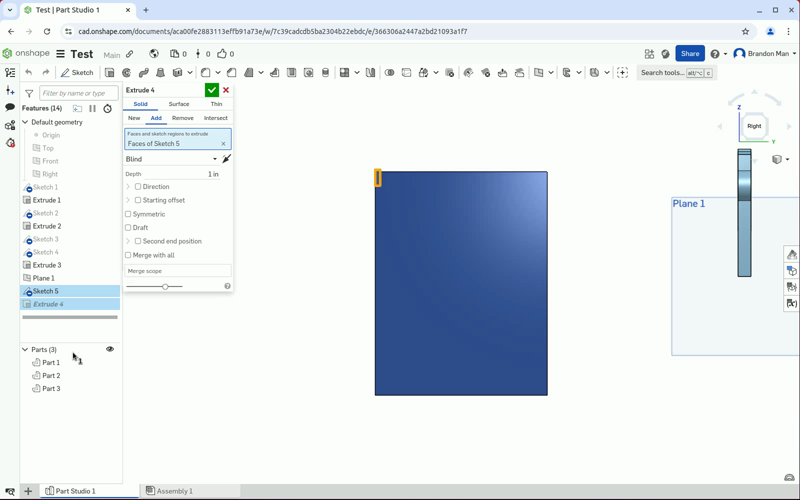
mouse_move(143, 106)
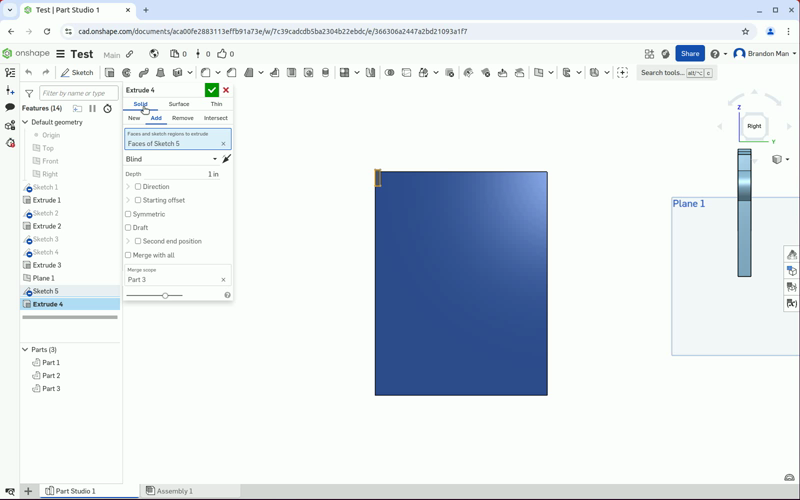
click(143, 106)
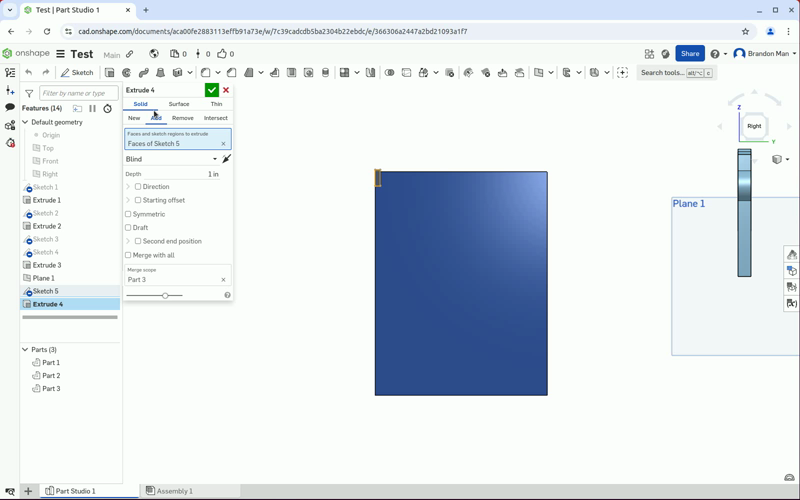
mouse_move(186, 120)
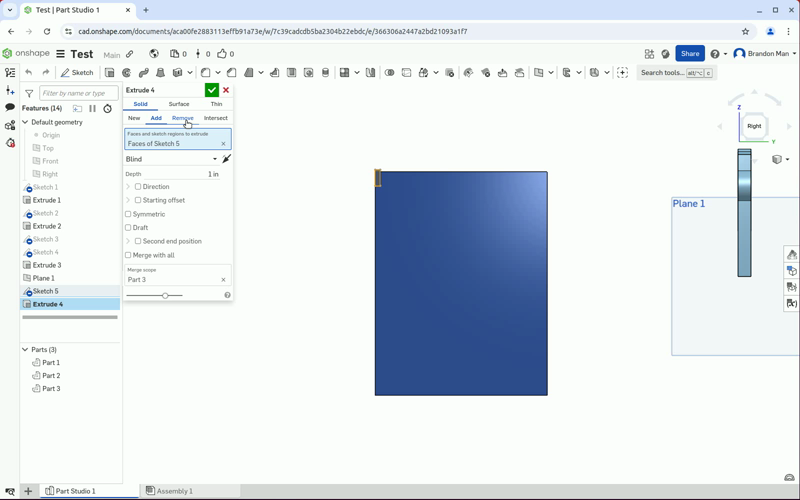
click(186, 120)
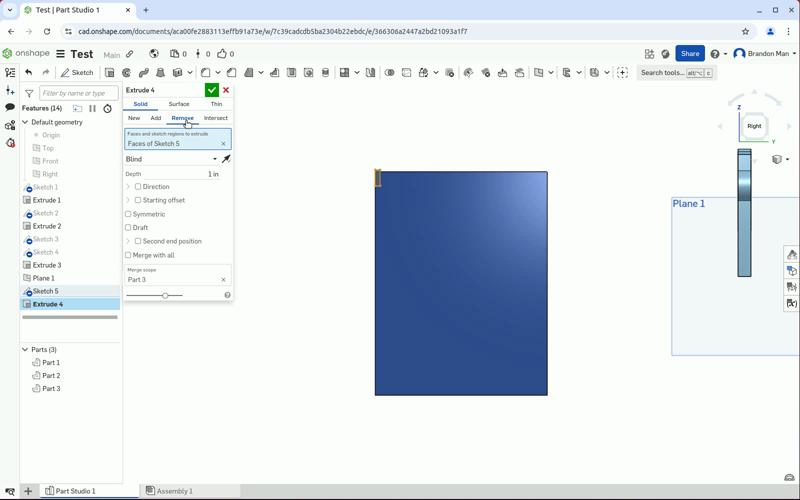
key(tab, 4)
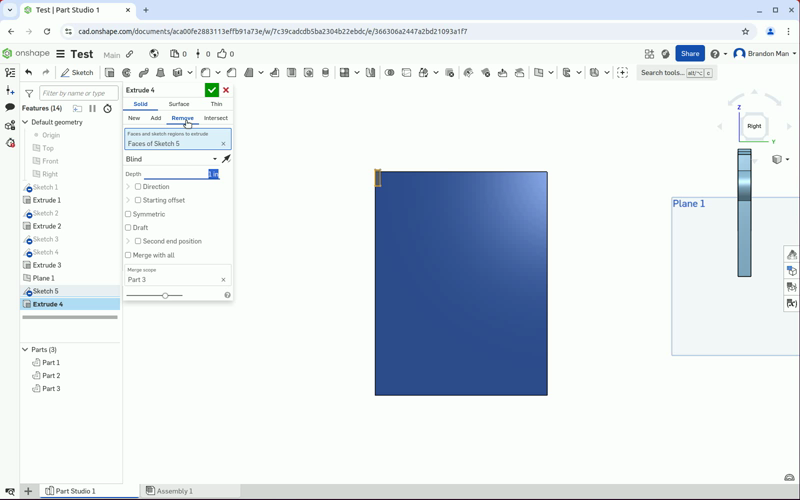
text(0.178)
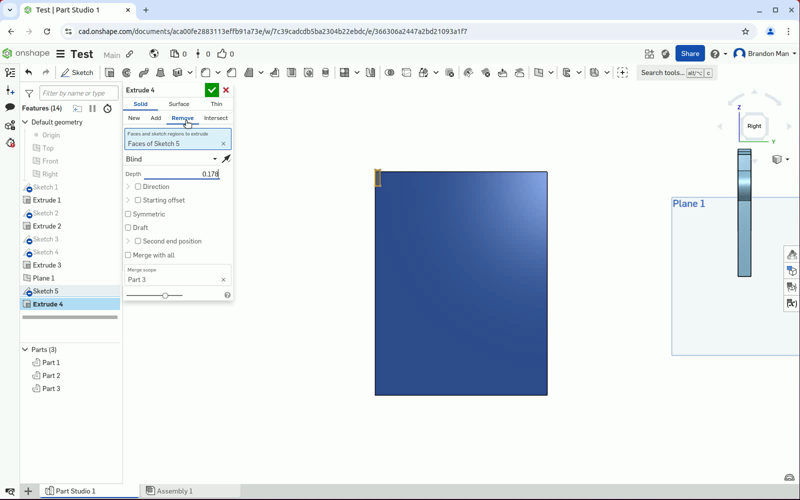
key(tab, 6)
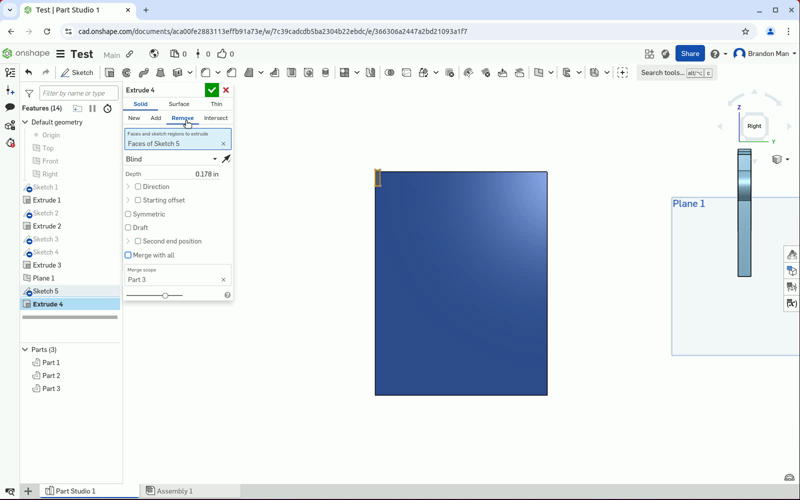
key(space)
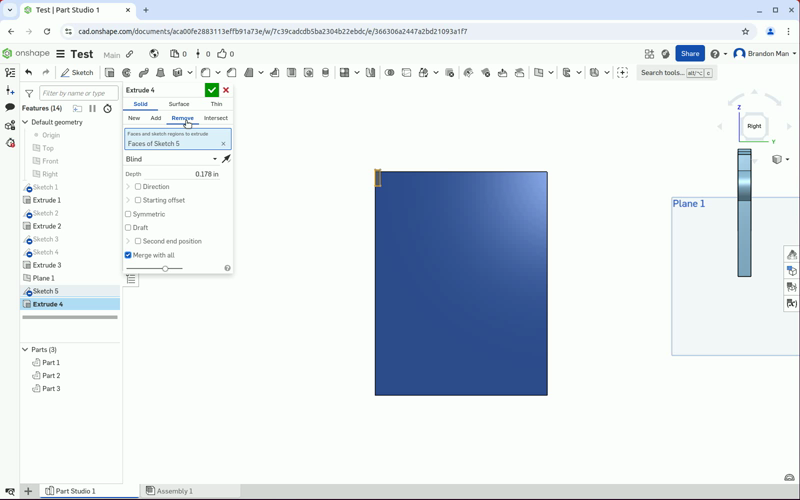
key(enter)
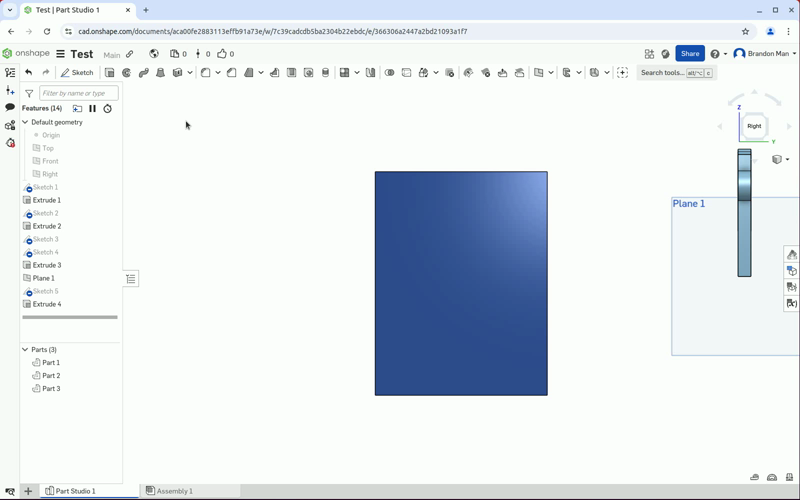
key(shift+h)
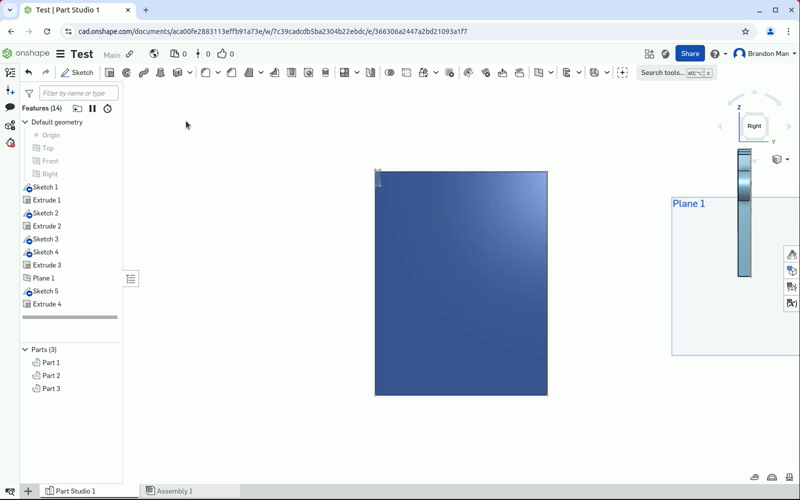
key(shift+h)
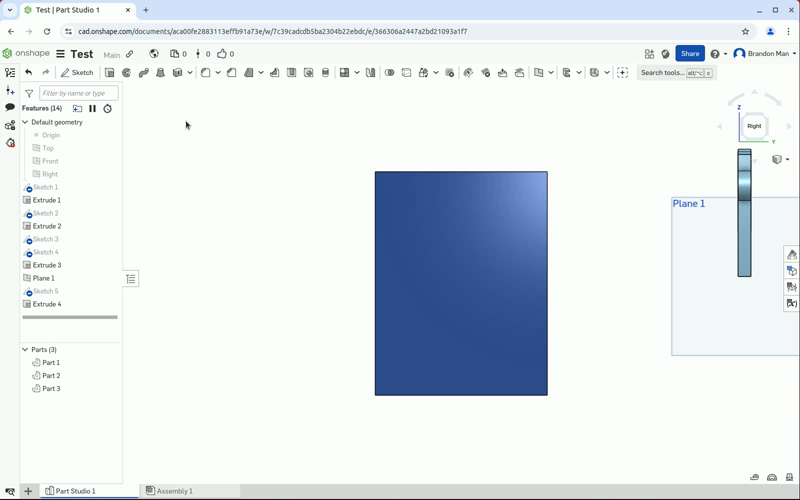
mouse_move(73, 189)
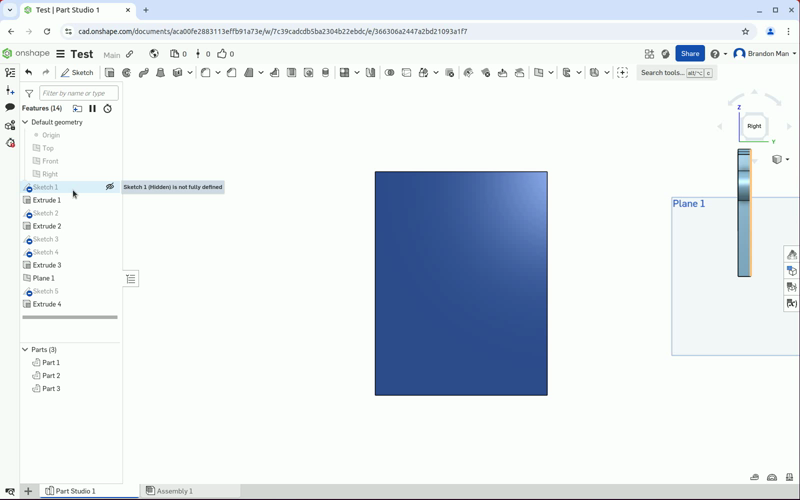
click(73, 189)
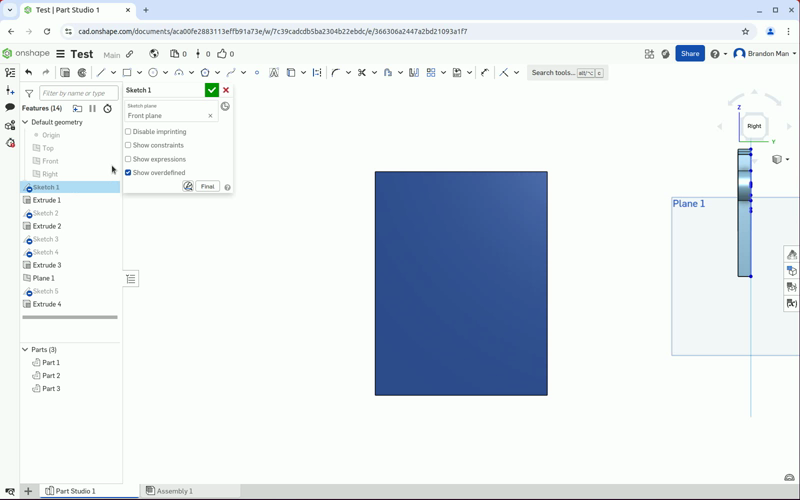
mouse_move(229, 92)
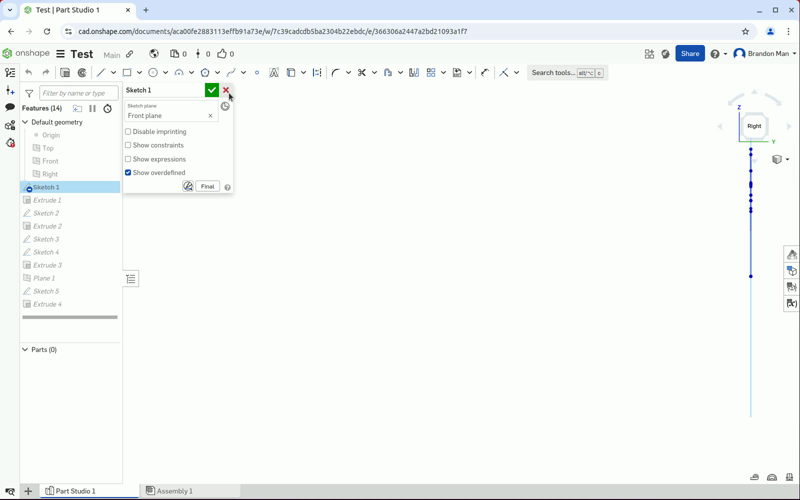
click(229, 92)
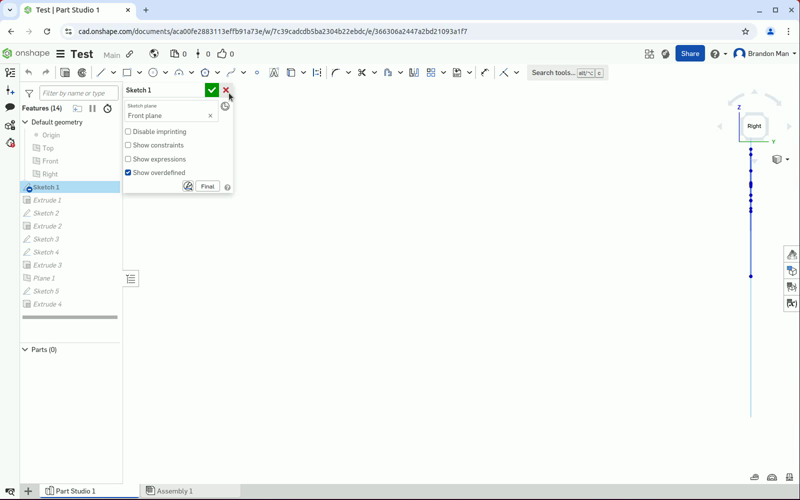
key(shift+s)
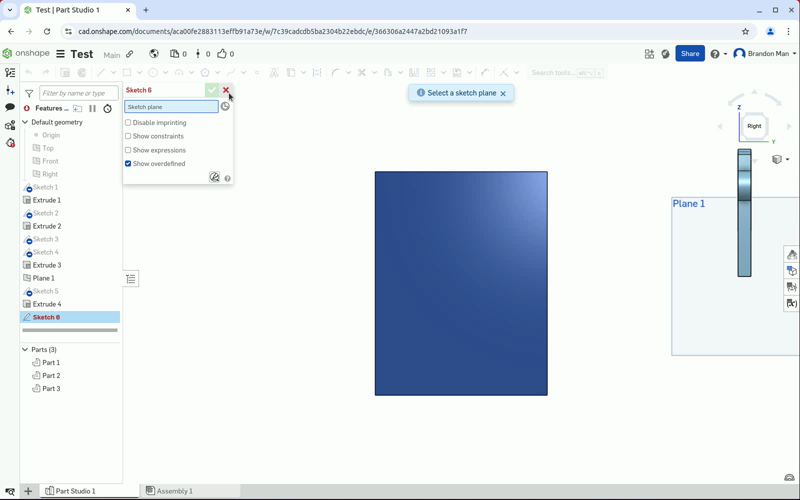
mouse_move(73, 280)
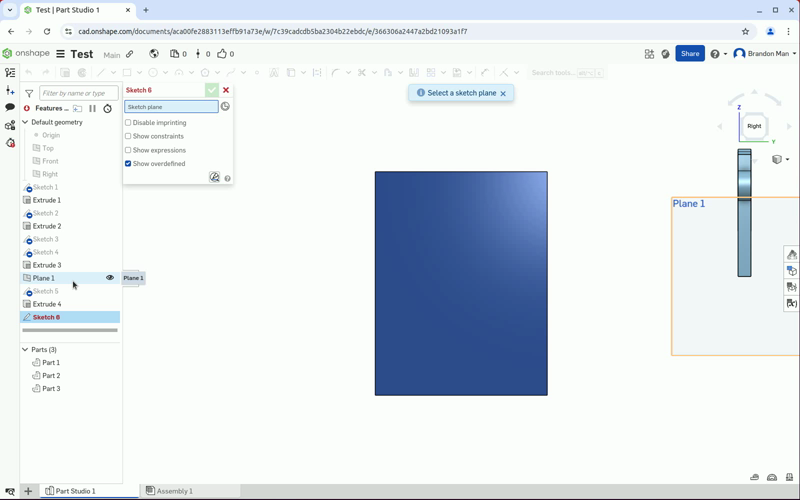
click(73, 280)
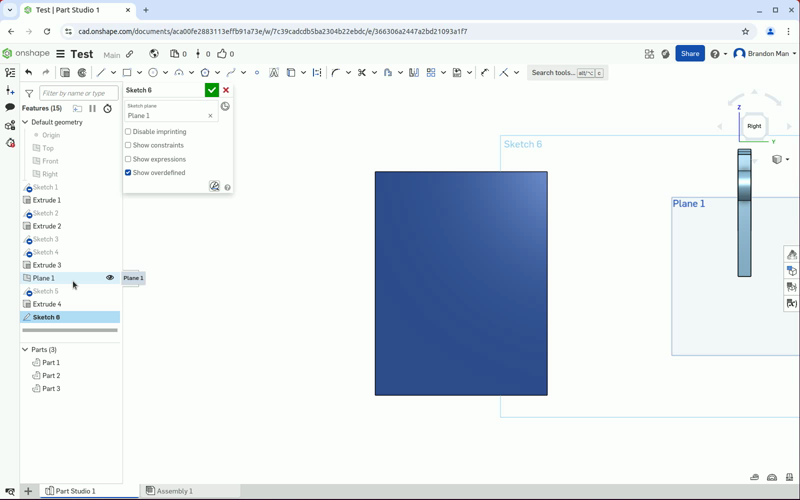
mouse_move(73, 352)
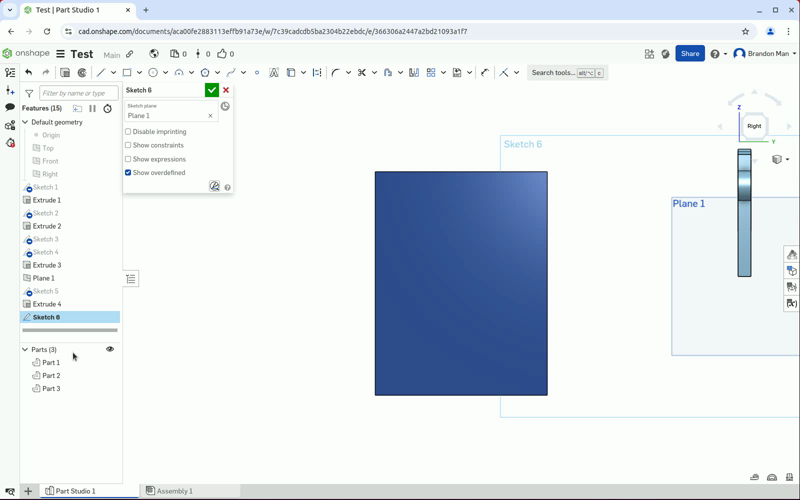
key(y)
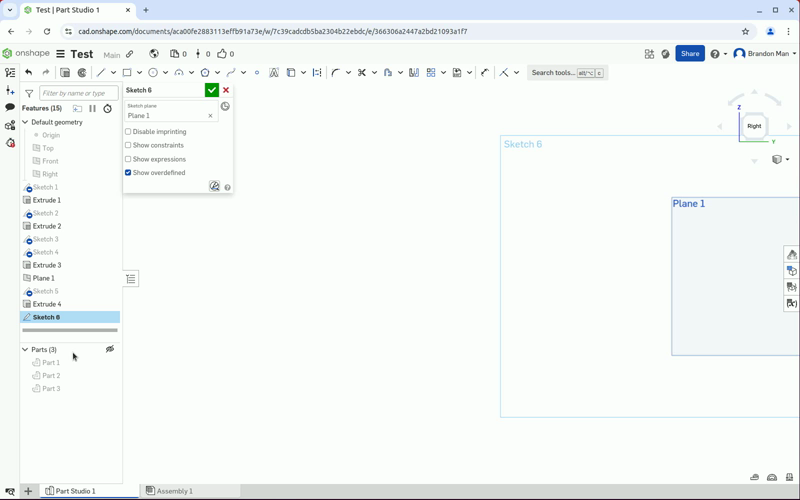
key(l)
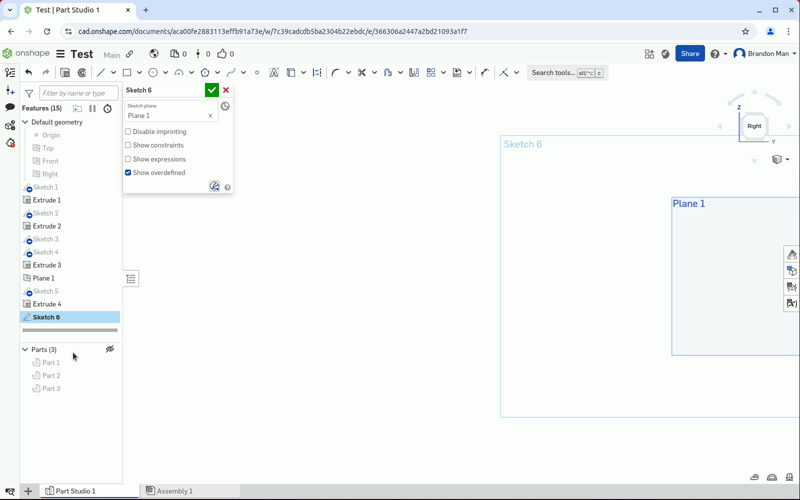
key_down(shift)
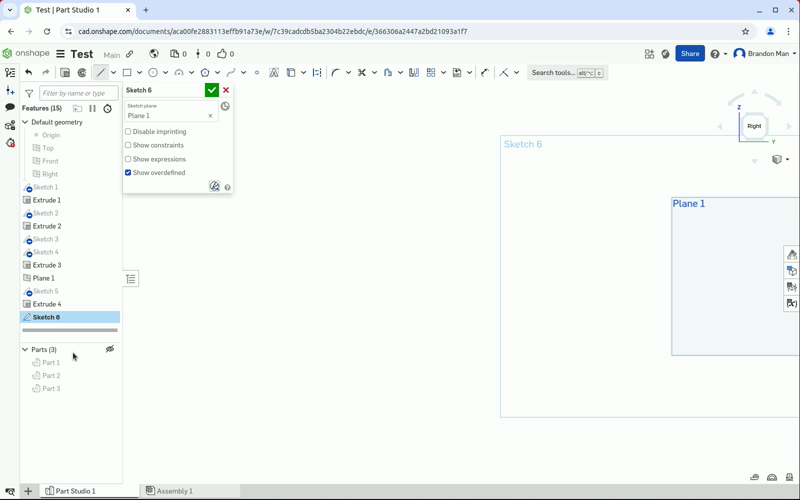
mouse_move(375, 240)
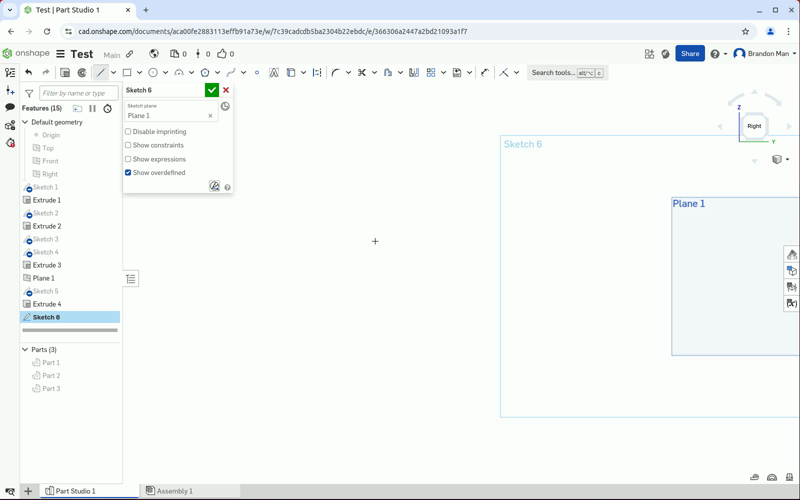
click(375, 240)
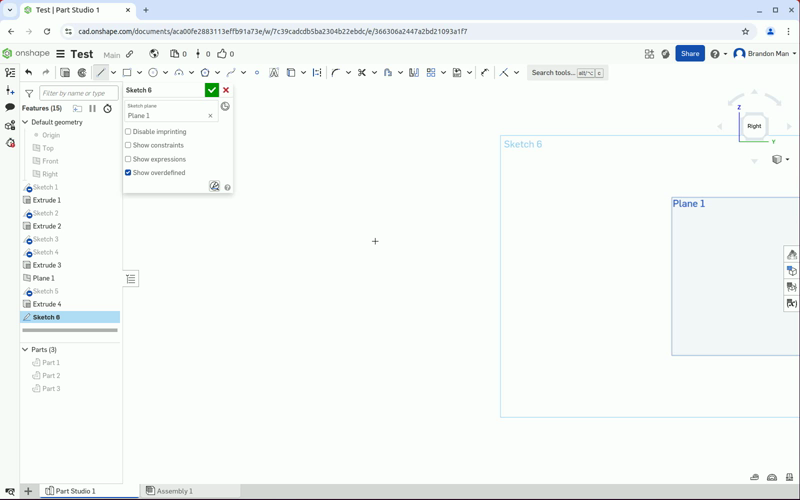
key_up(shift)
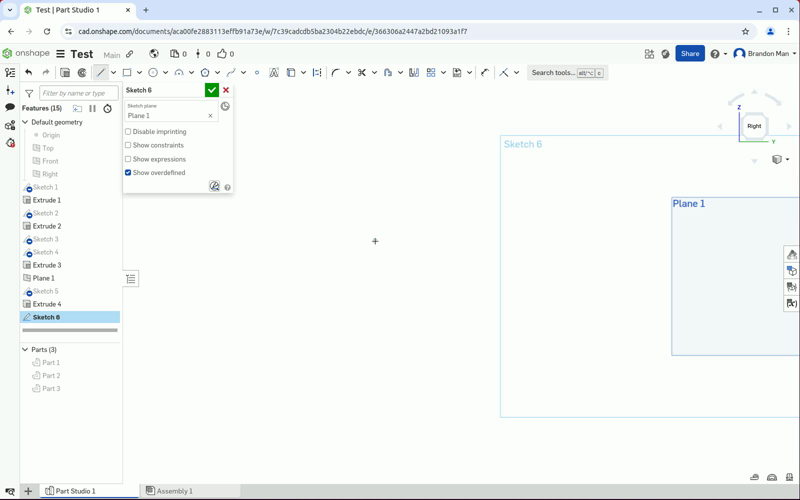
key_down(shift)
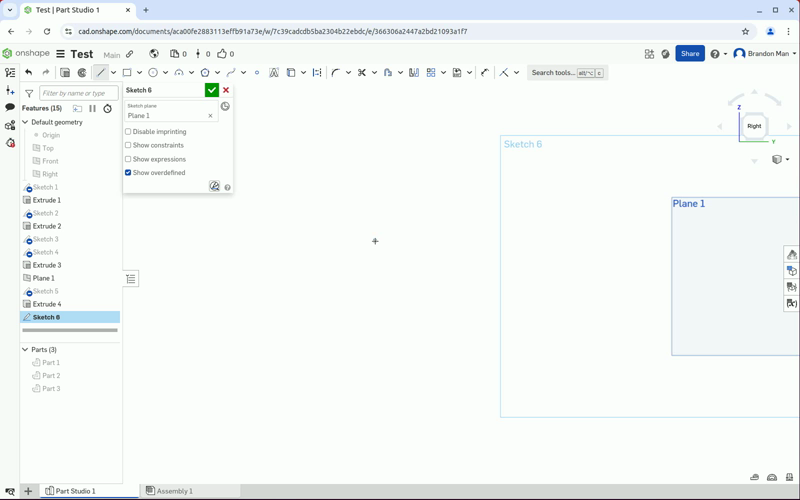
mouse_move(405, 240)
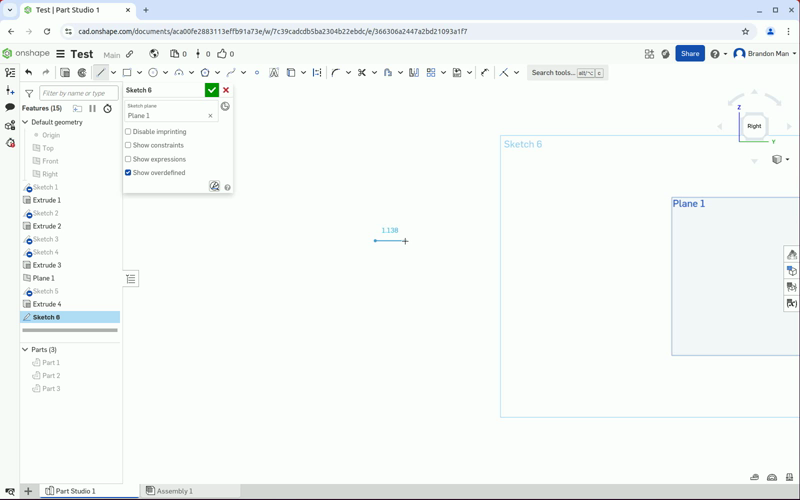
mouse_move(380, 240)
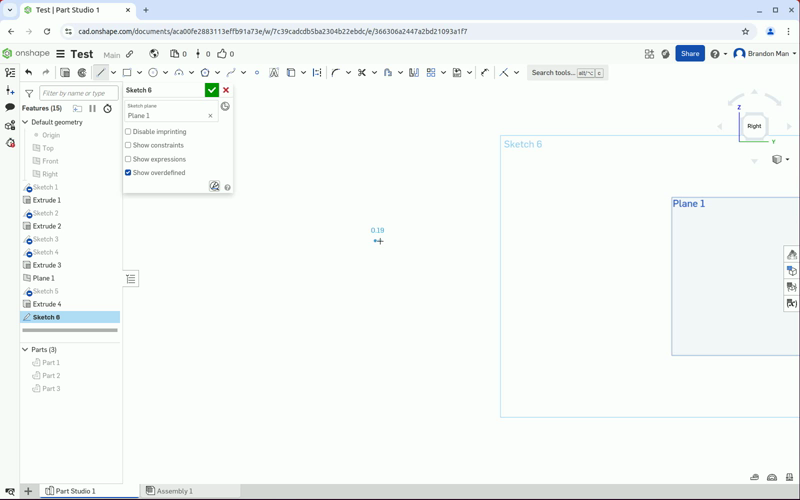
scroll(6)
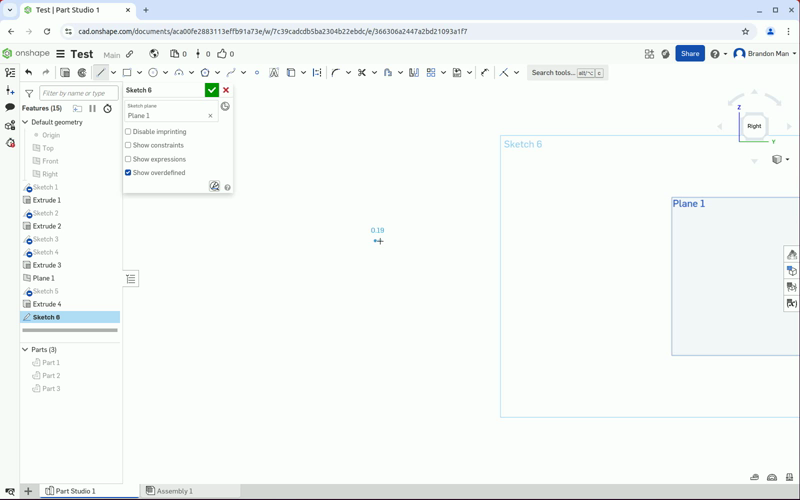
scroll(6)
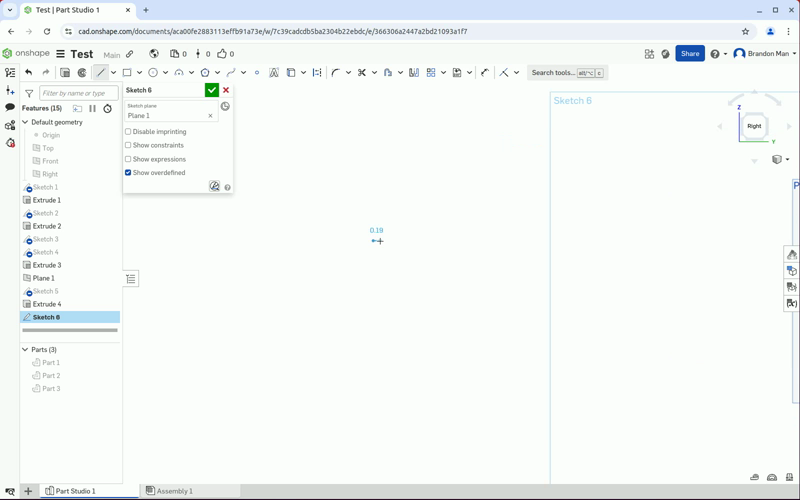
scroll(6)
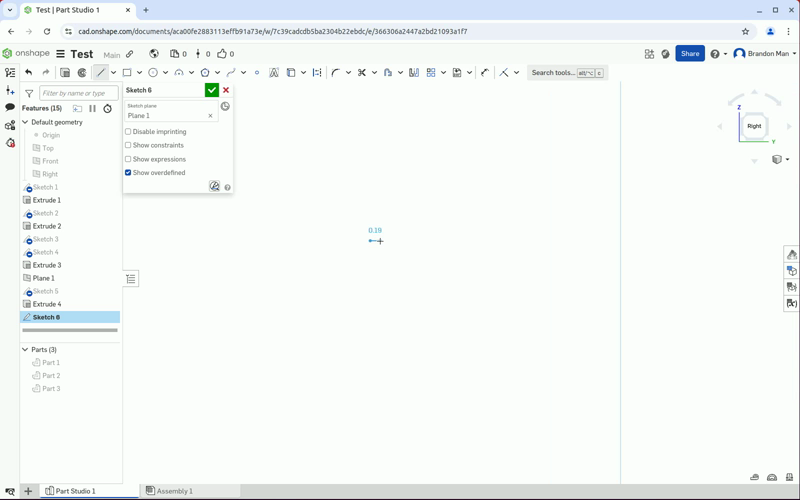
scroll(6)
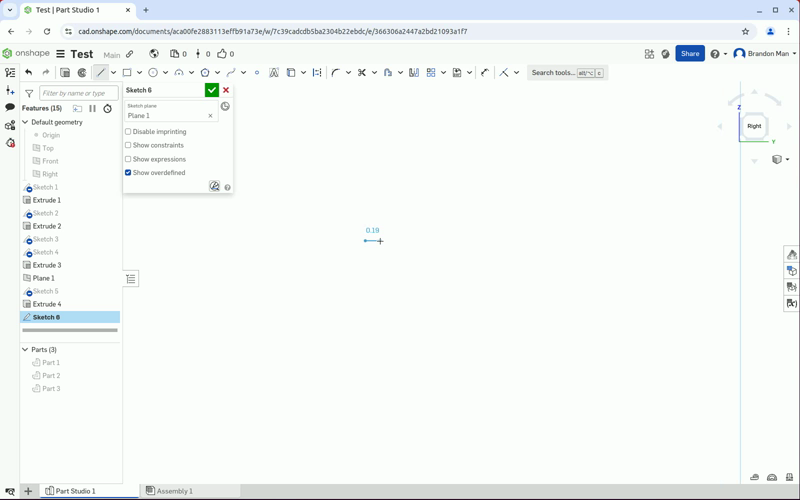
scroll(6)
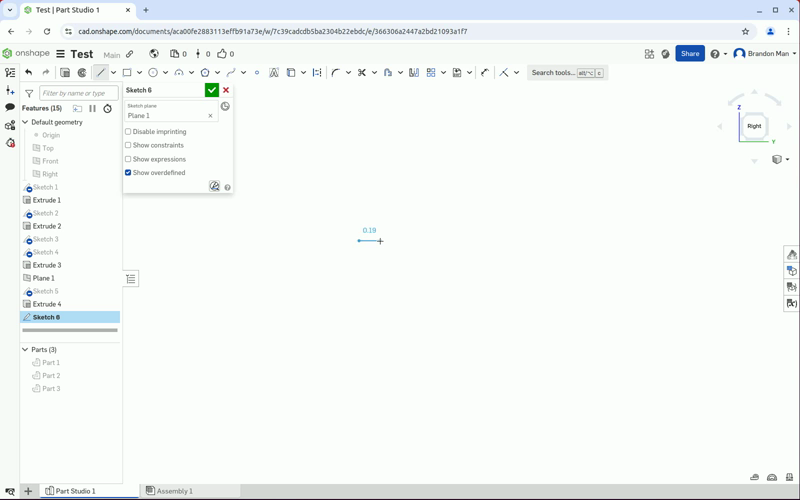
scroll(6)
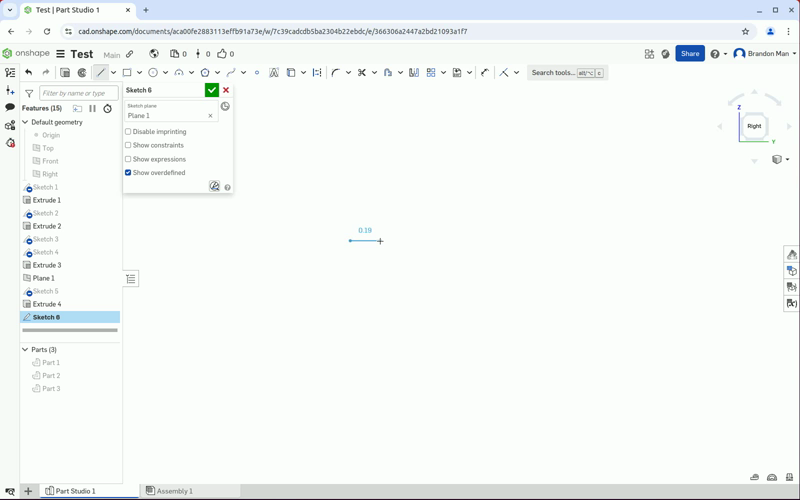
scroll(6)
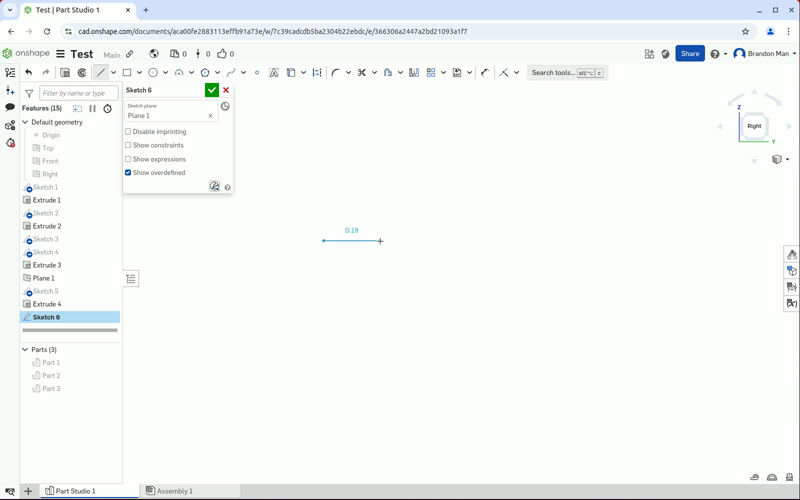
click(380, 240)
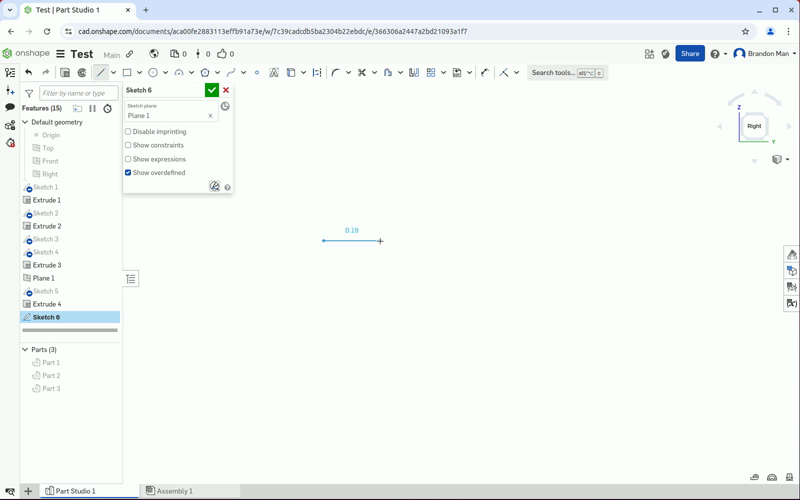
scroll(-6)
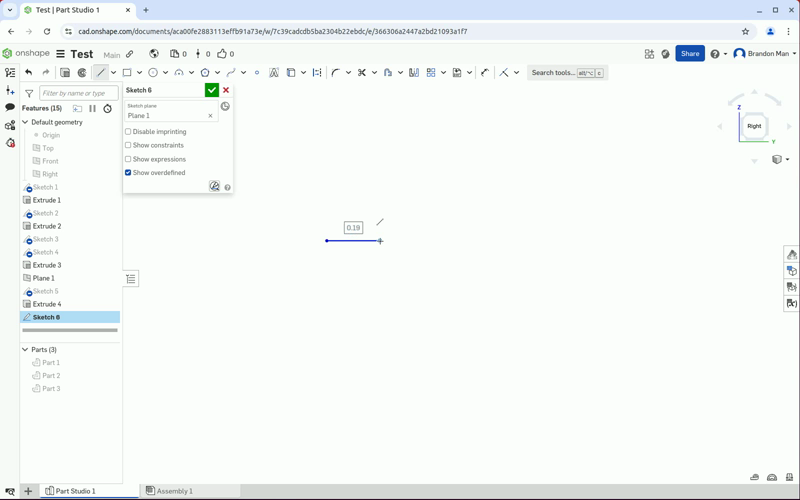
scroll(-6)
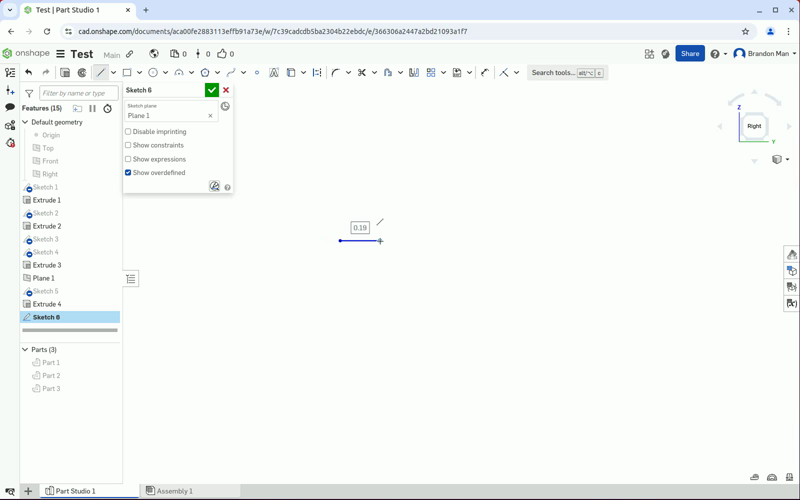
scroll(-6)
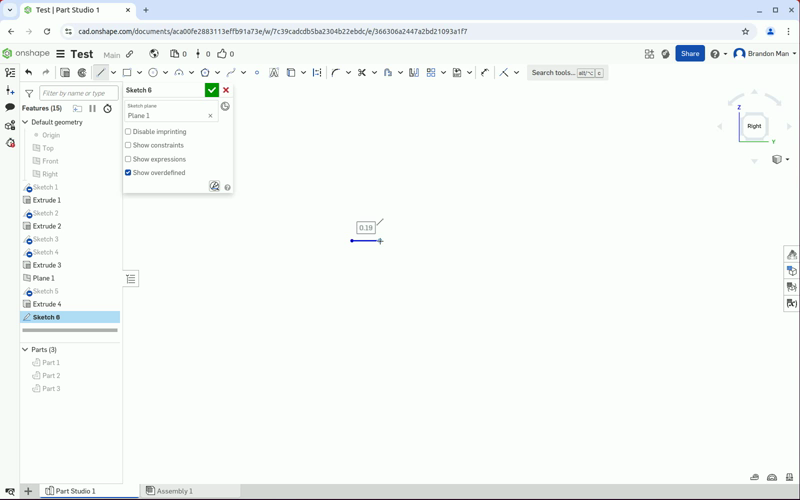
scroll(-6)
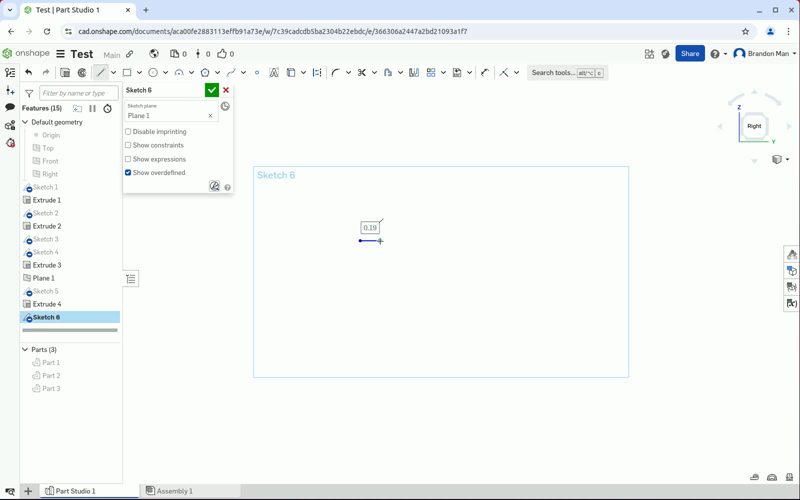
scroll(-6)
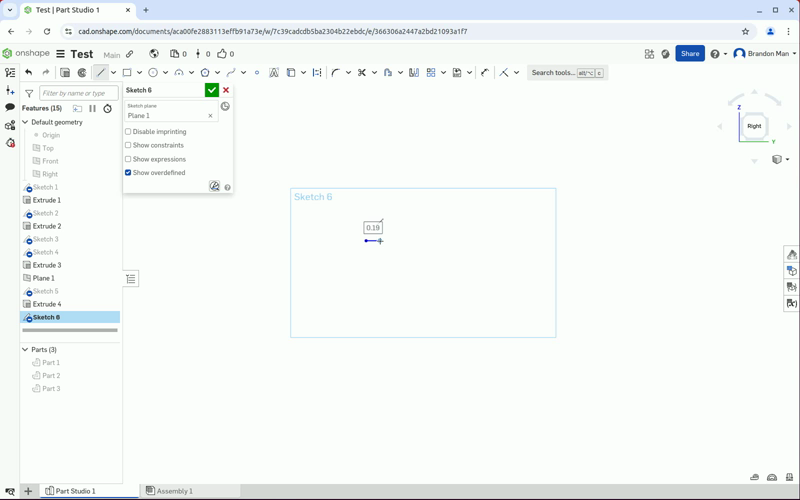
scroll(-6)
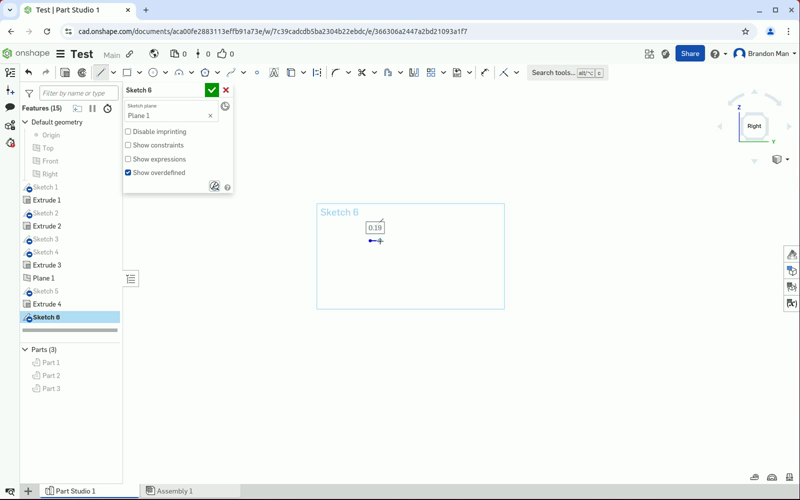
scroll(-6)
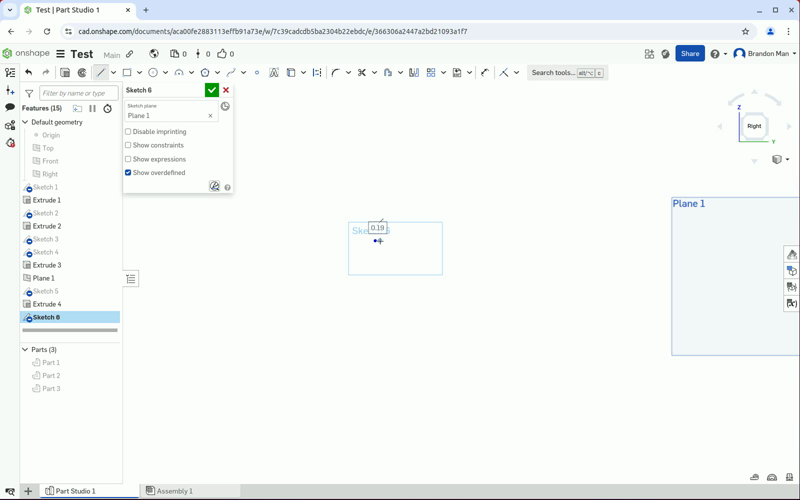
key_up(shift)
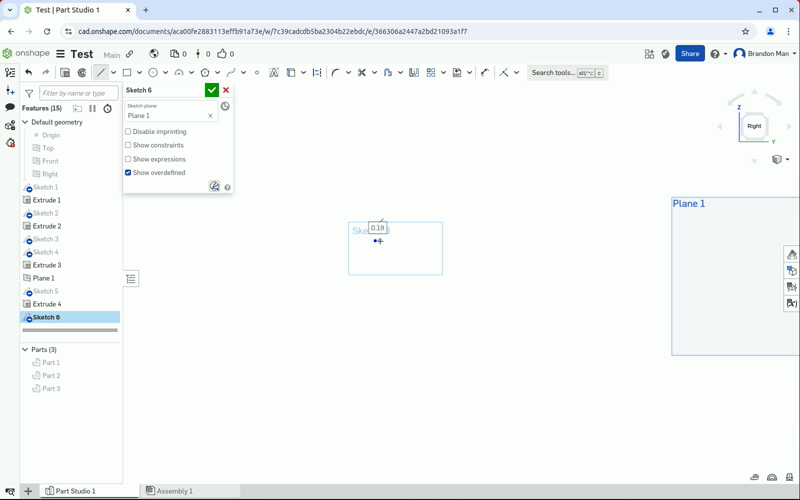
key_down(shift)
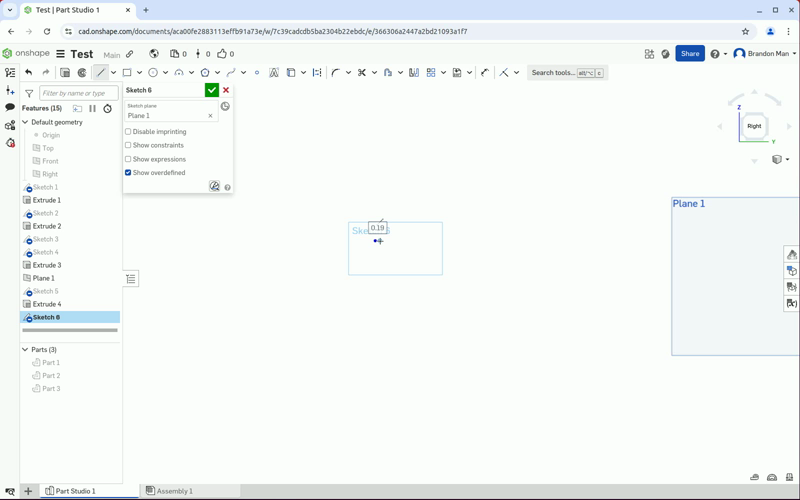
mouse_move(410, 240)
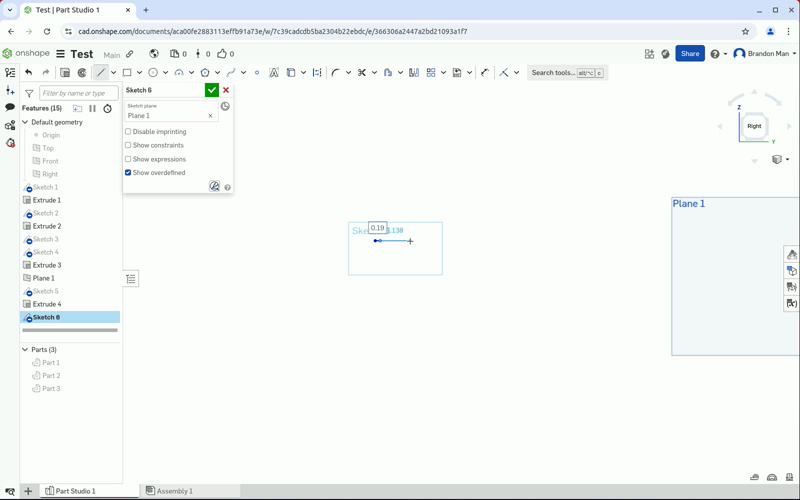
mouse_move(380, 224)
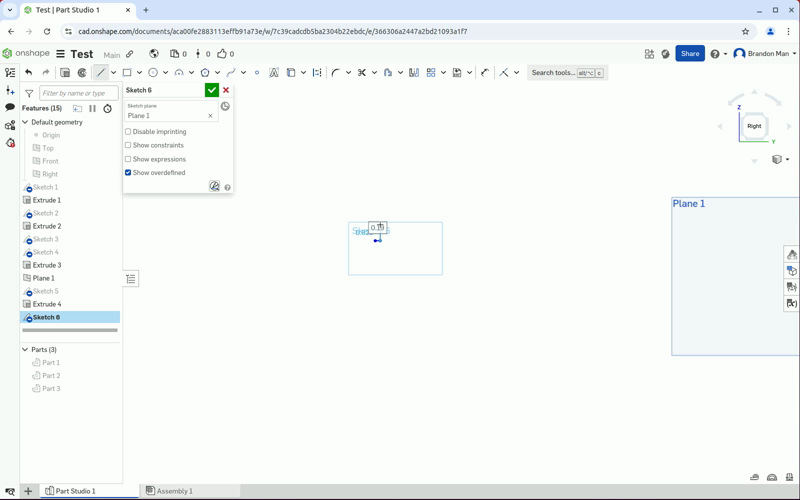
click(380, 224)
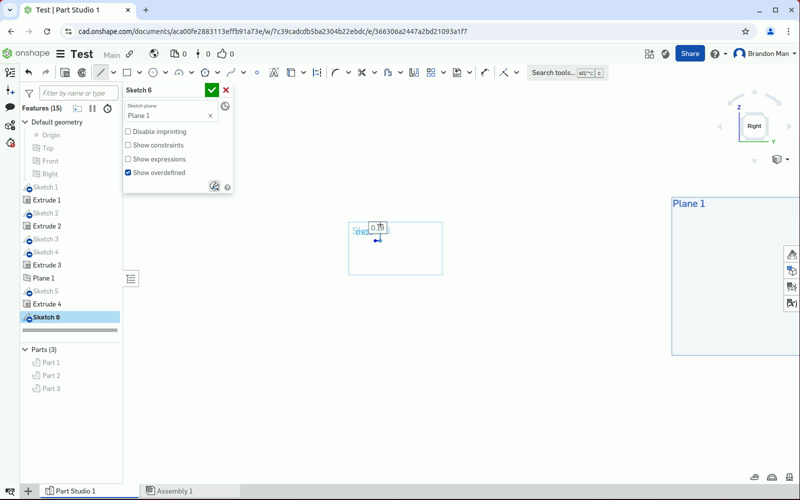
key_up(shift)
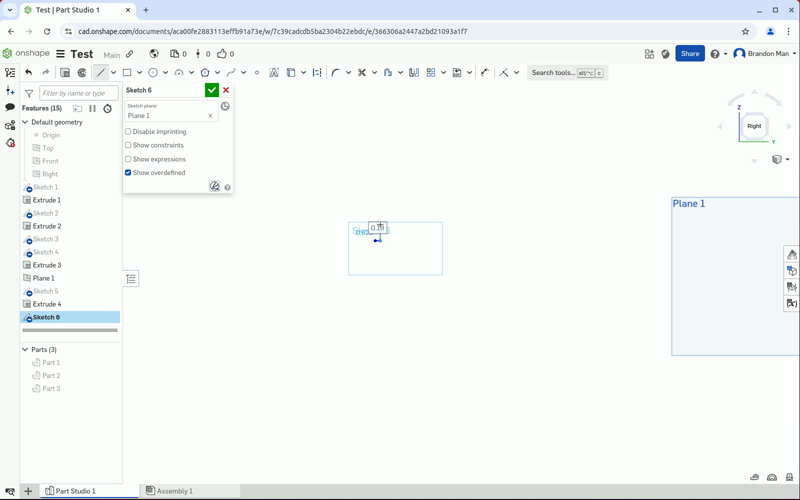
key_down(shift)
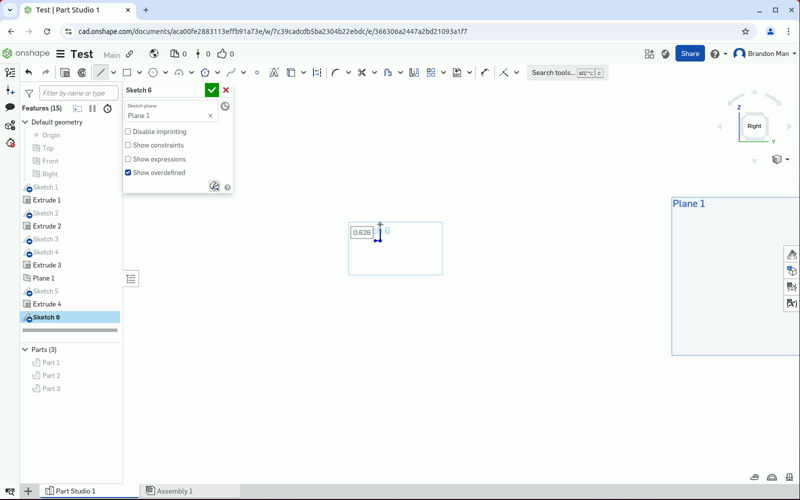
mouse_move(410, 224)
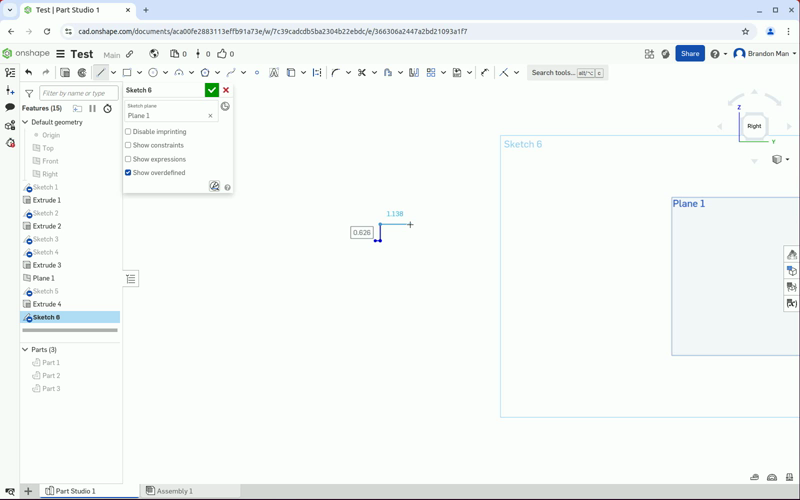
mouse_move(375, 224)
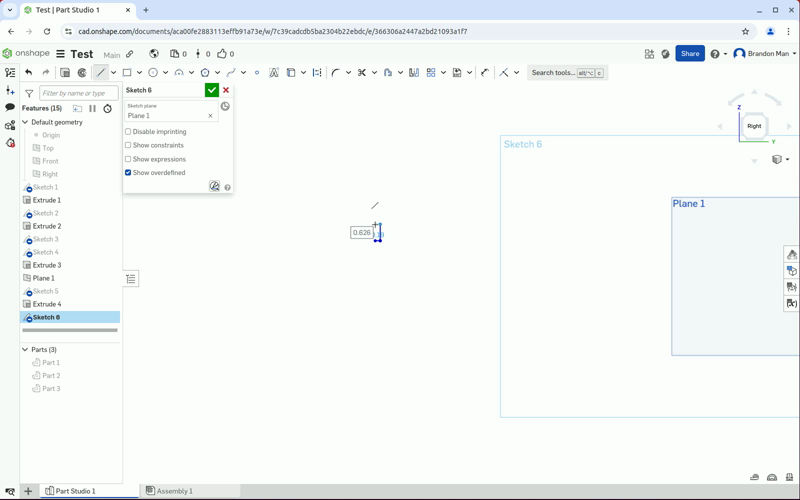
scroll(6)
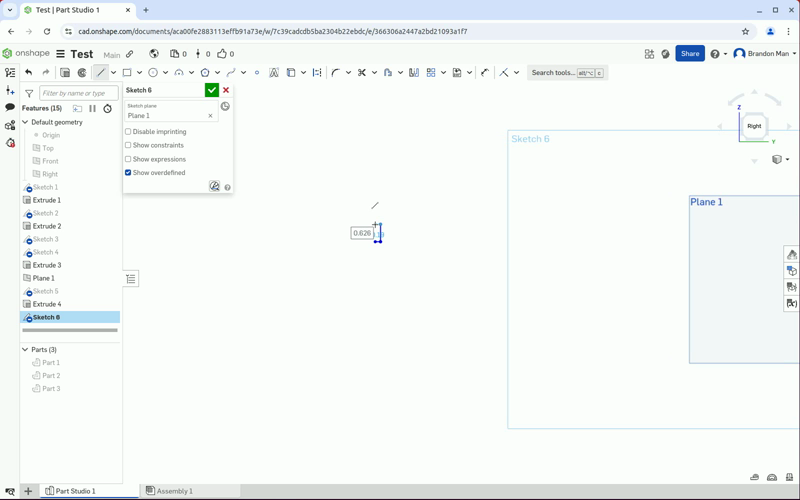
scroll(6)
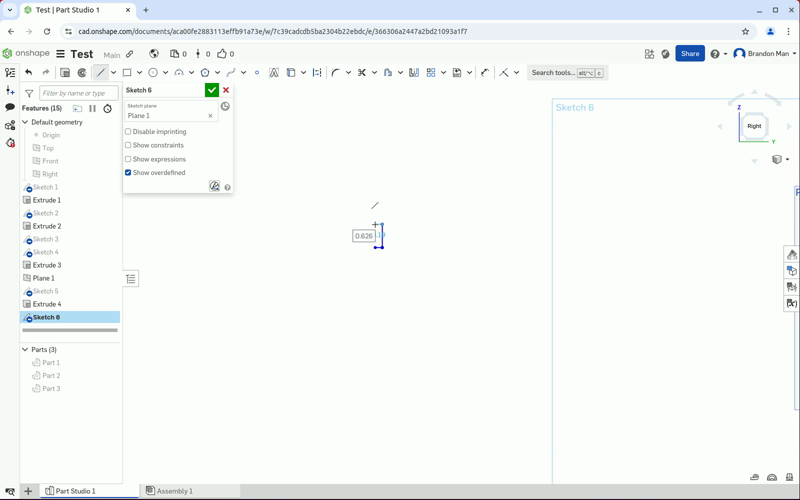
scroll(6)
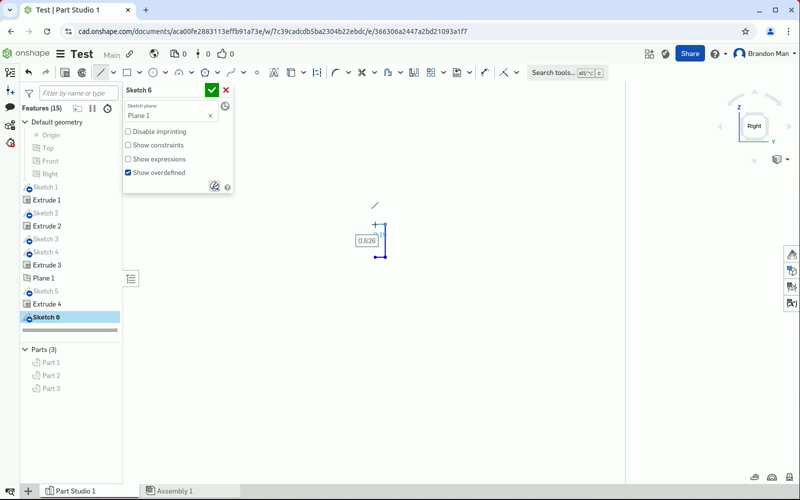
scroll(6)
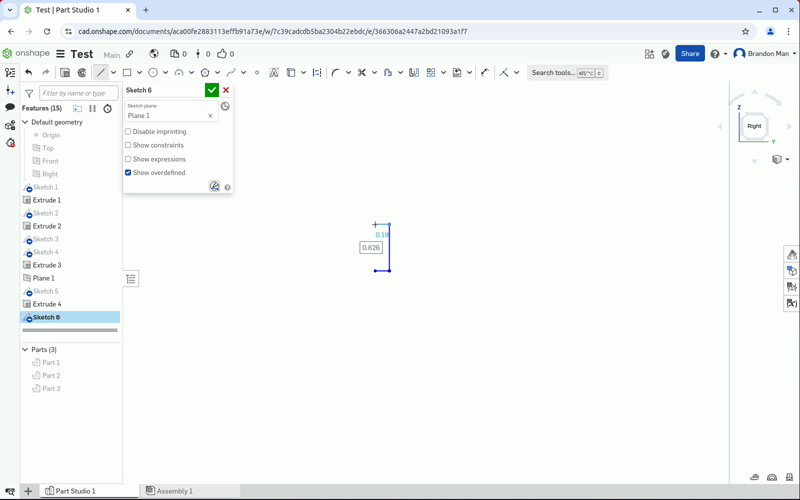
scroll(6)
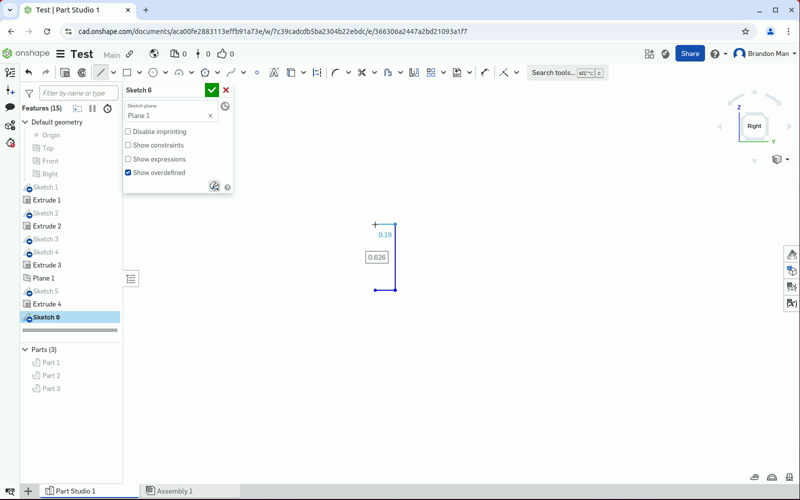
scroll(6)
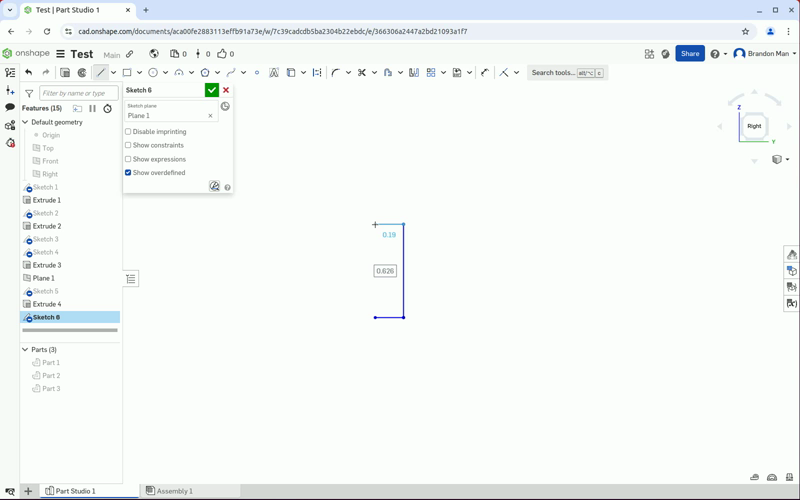
scroll(6)
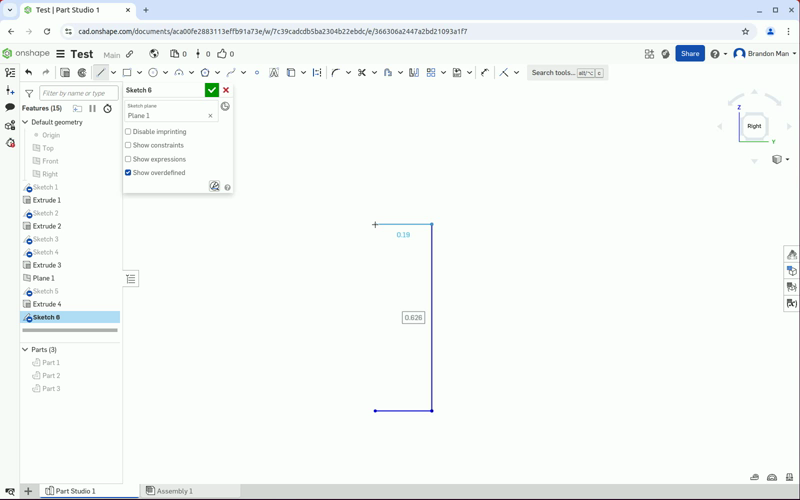
click(375, 224)
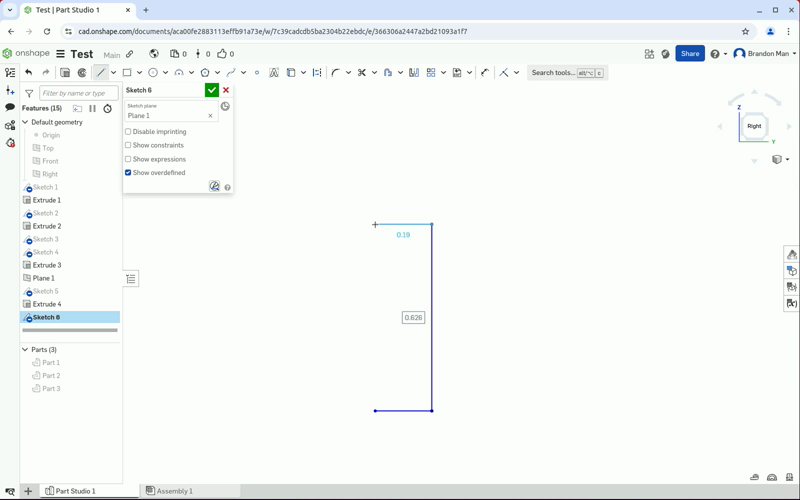
scroll(-6)
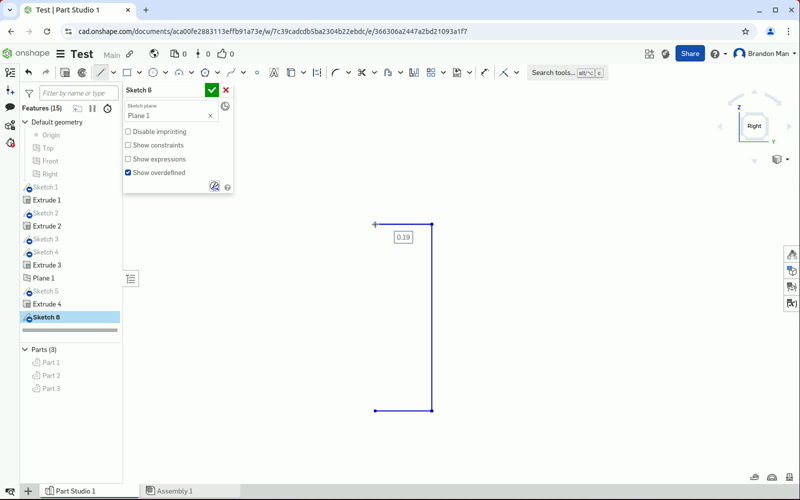
scroll(-6)
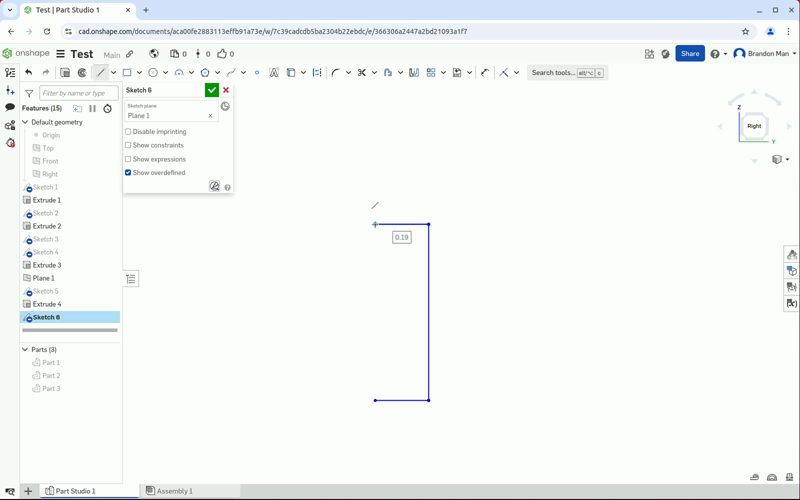
scroll(-6)
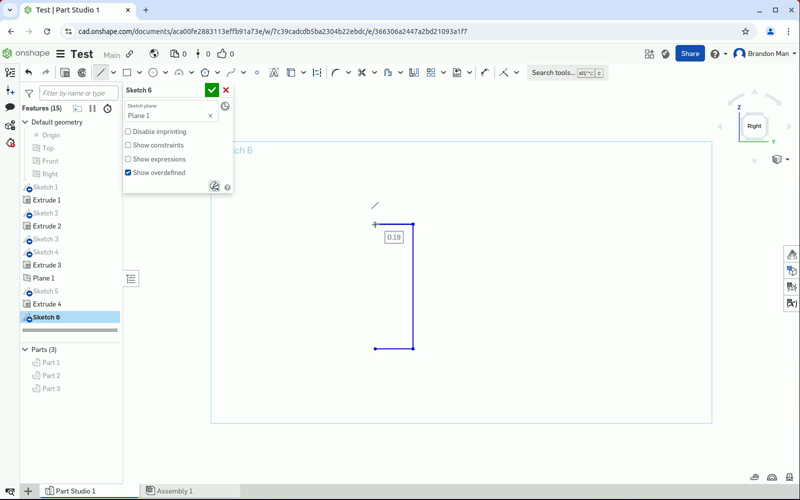
scroll(-6)
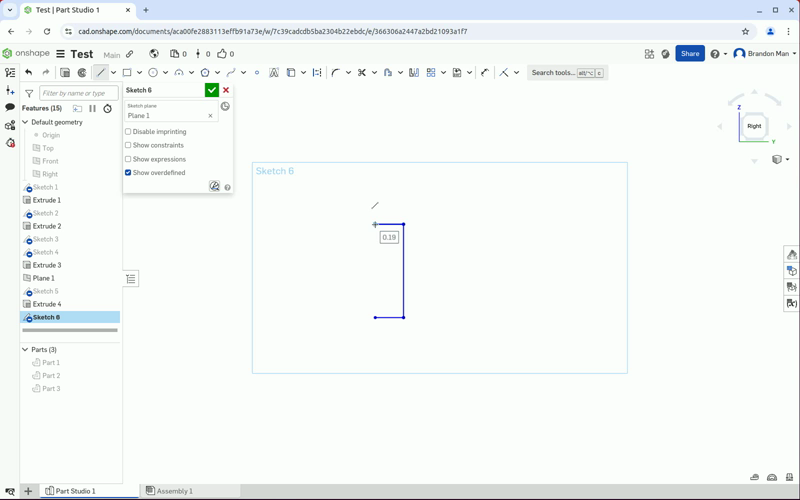
scroll(-6)
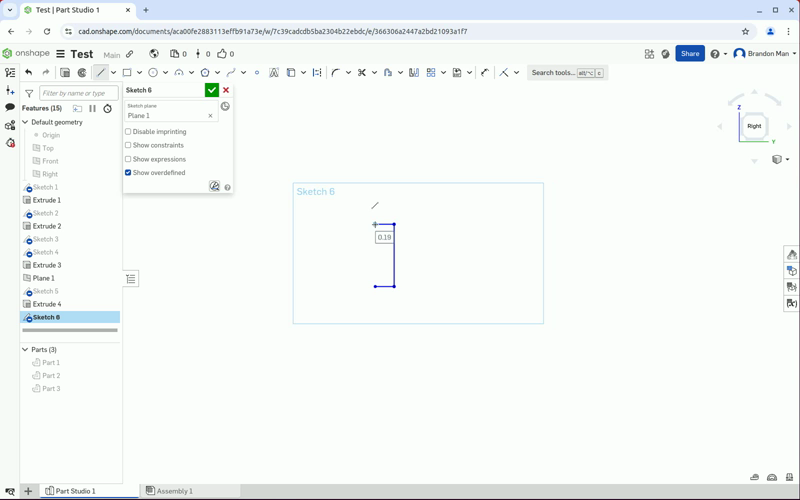
scroll(-6)
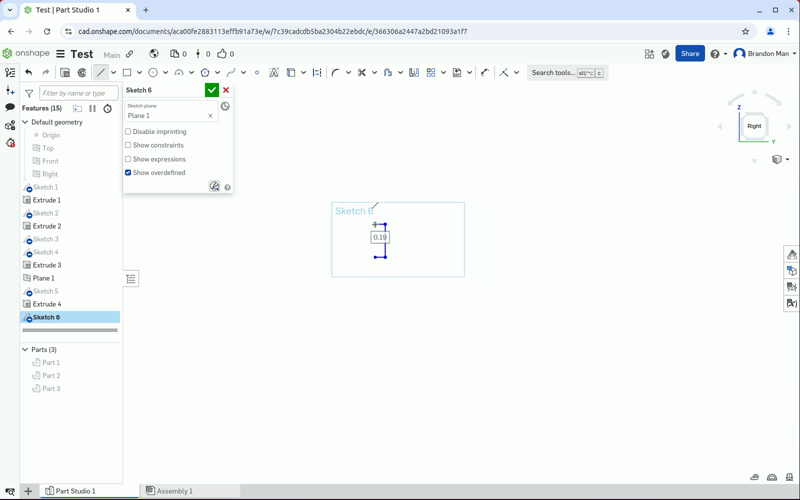
scroll(-6)
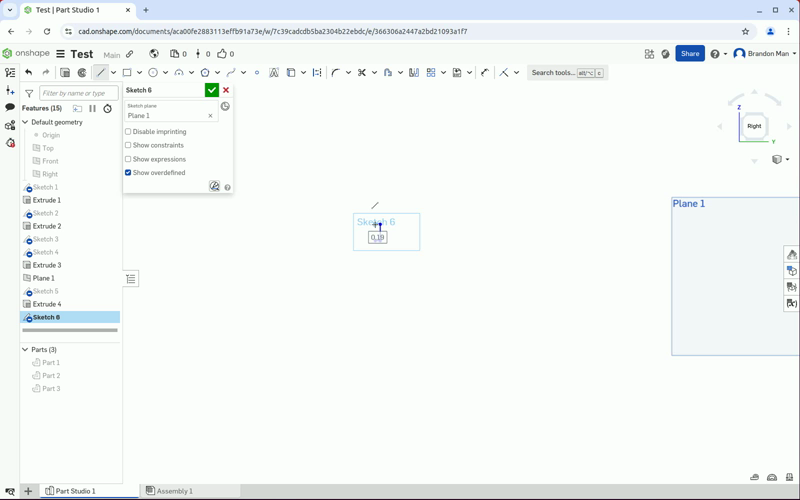
key_up(shift)
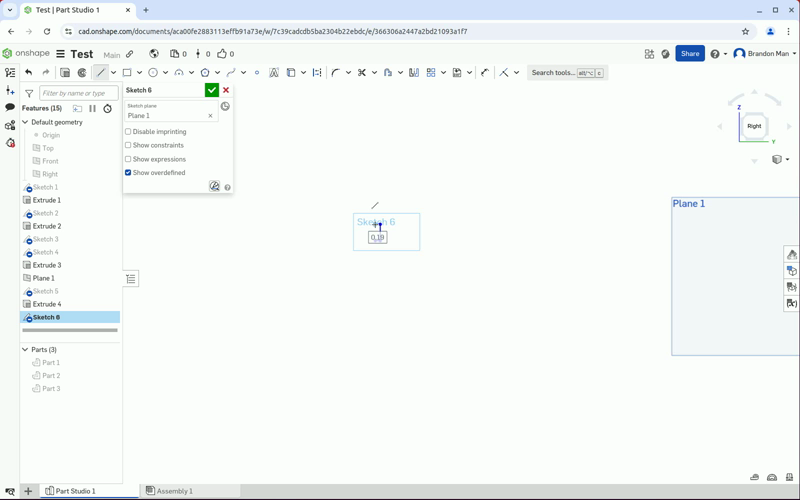
mouse_move(405, 224)
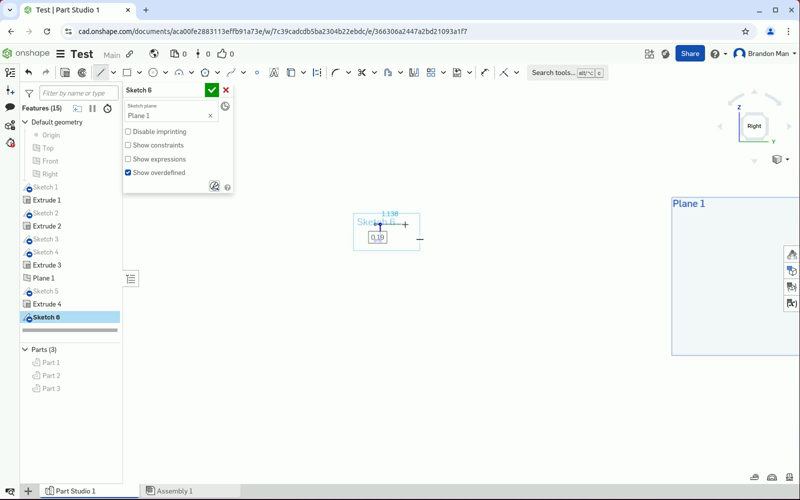
key_down(shift)
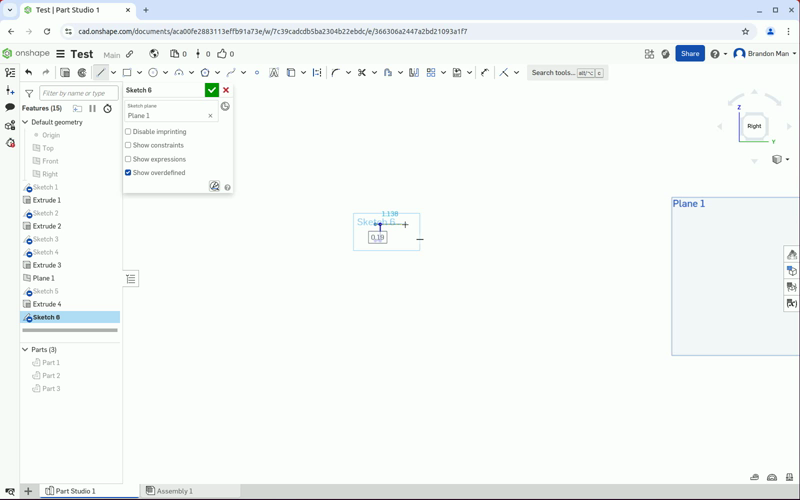
mouse_move(375, 240)
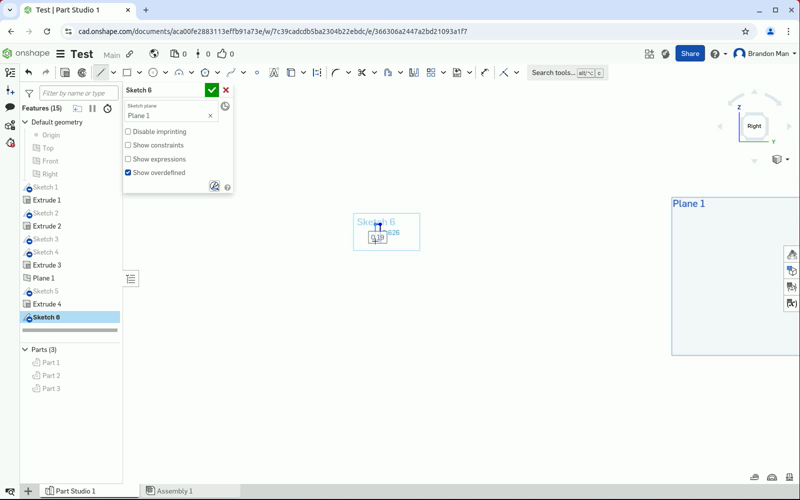
key_up(shift)
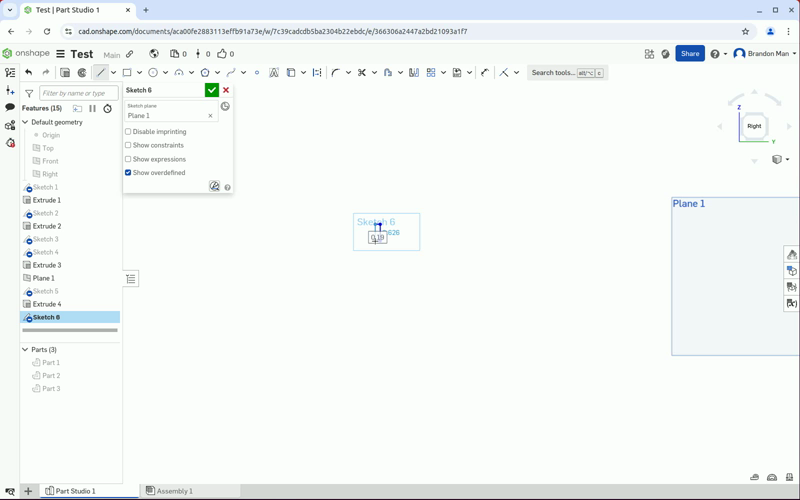
click(375, 240)
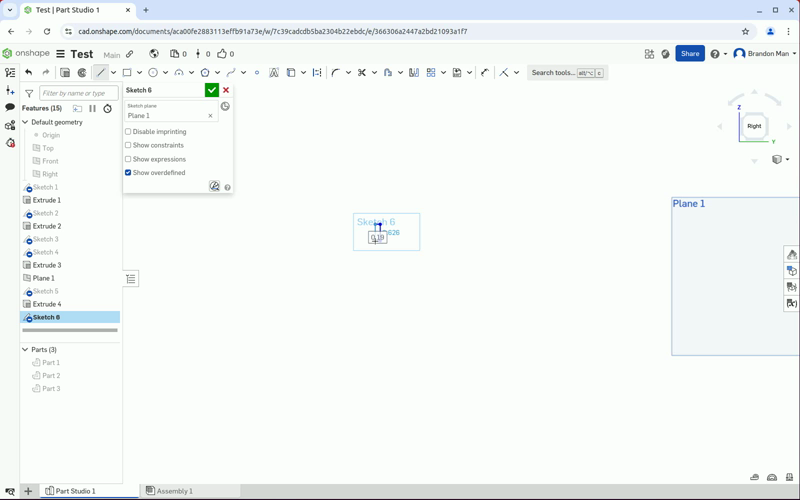
key(esc)
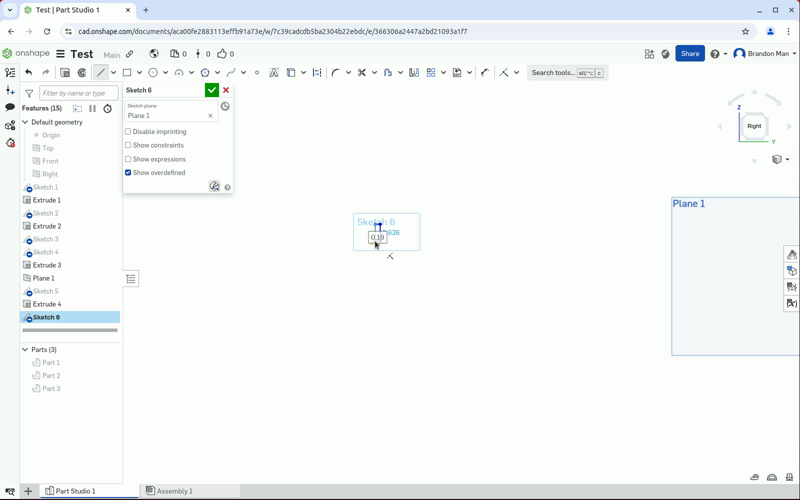
mouse_move(379, 236)
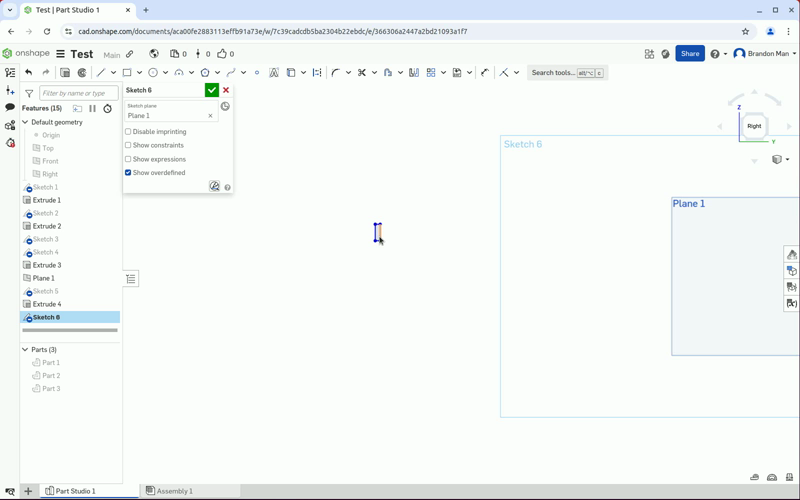
scroll(6)
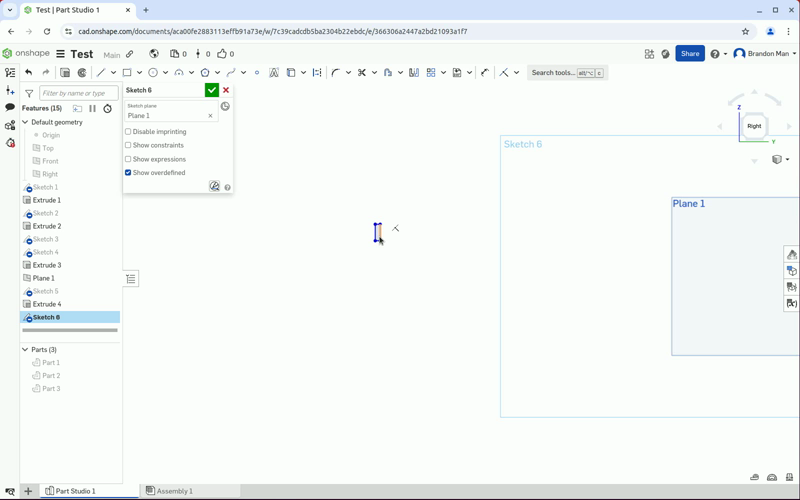
scroll(6)
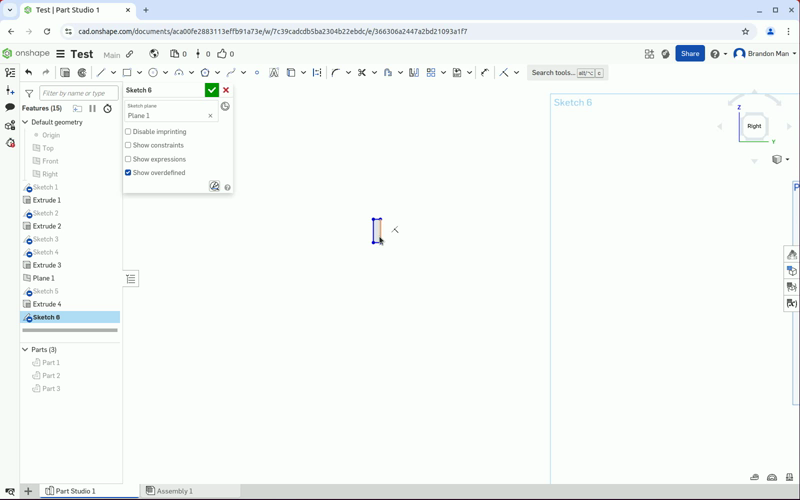
scroll(6)
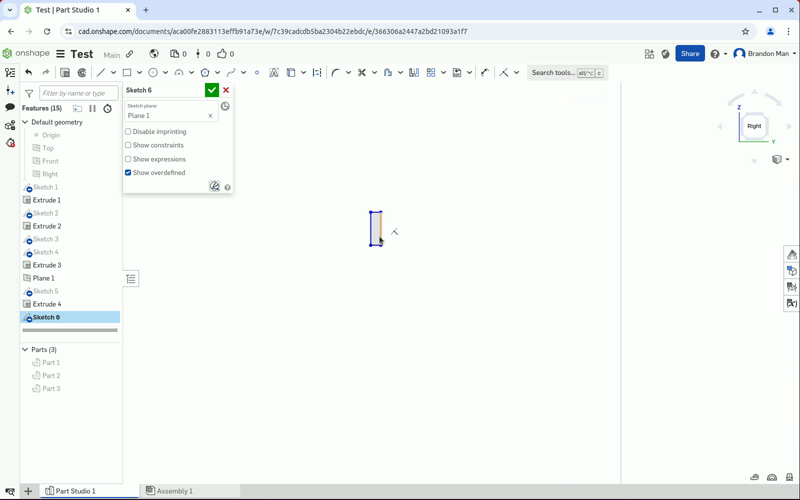
scroll(6)
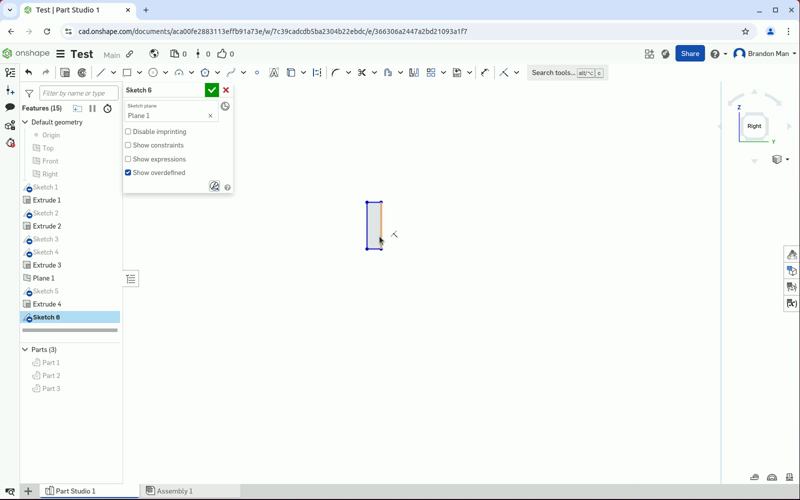
scroll(6)
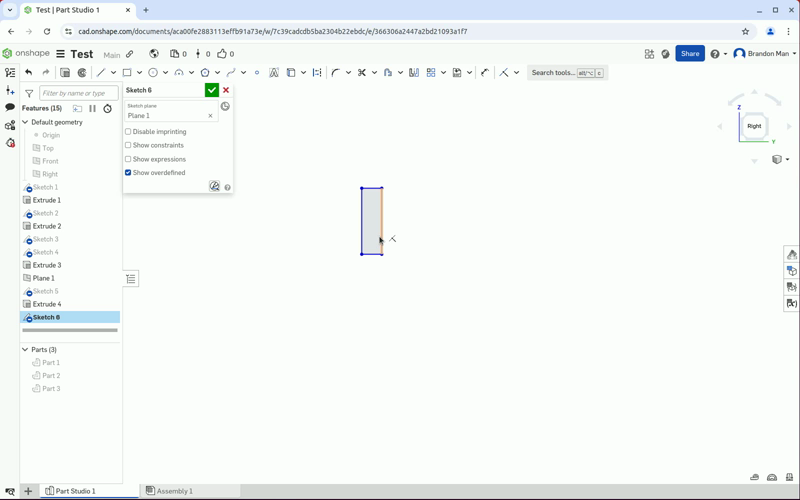
scroll(6)
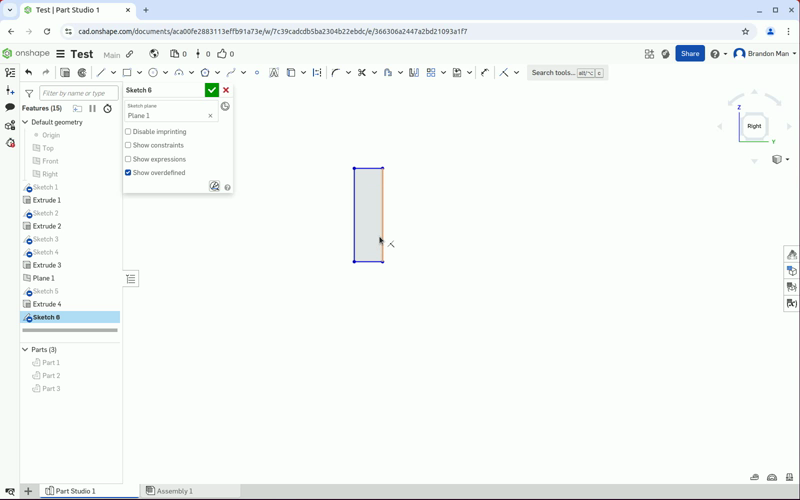
scroll(6)
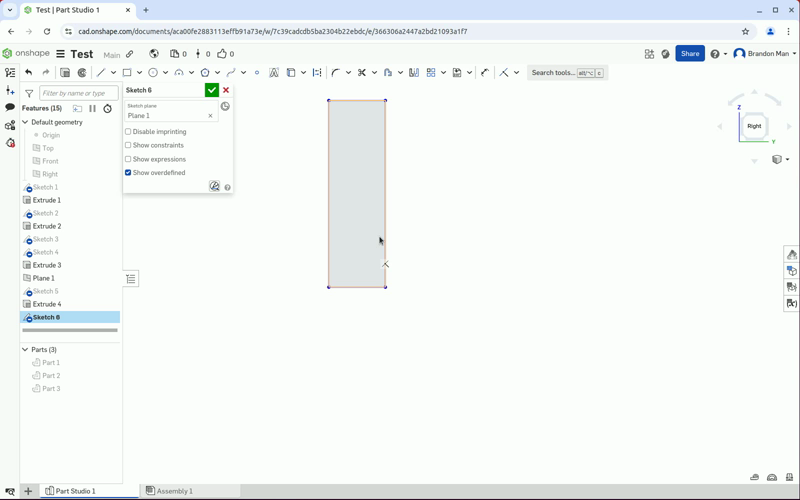
click(379, 236)
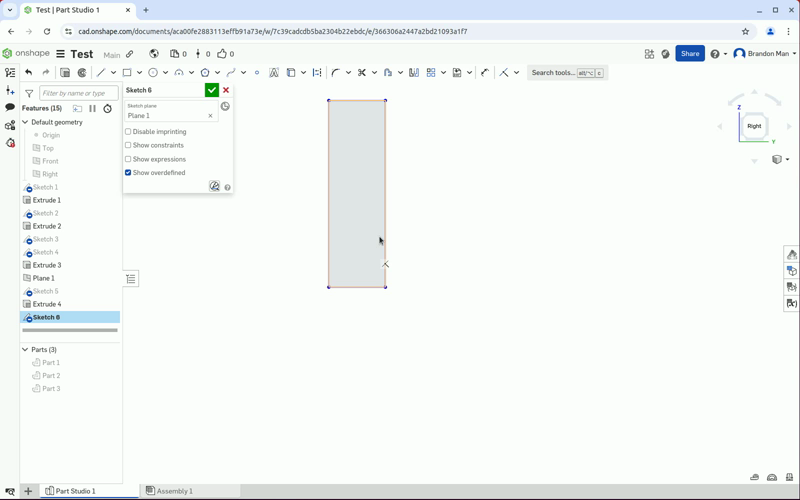
scroll(-6)
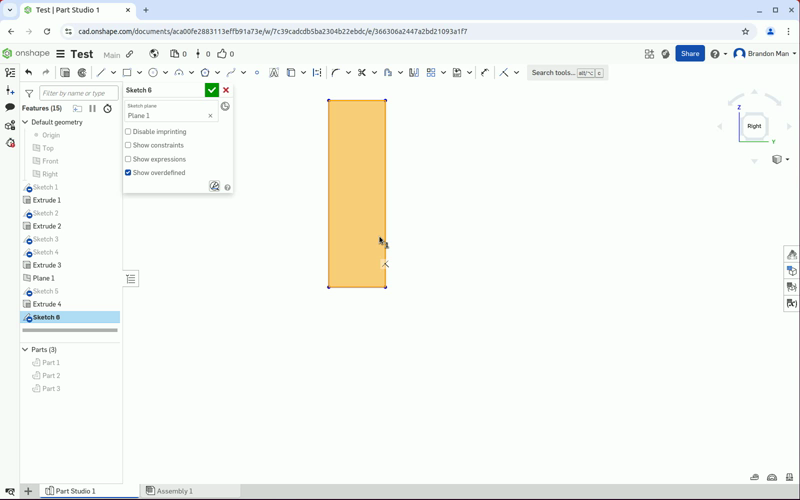
scroll(-6)
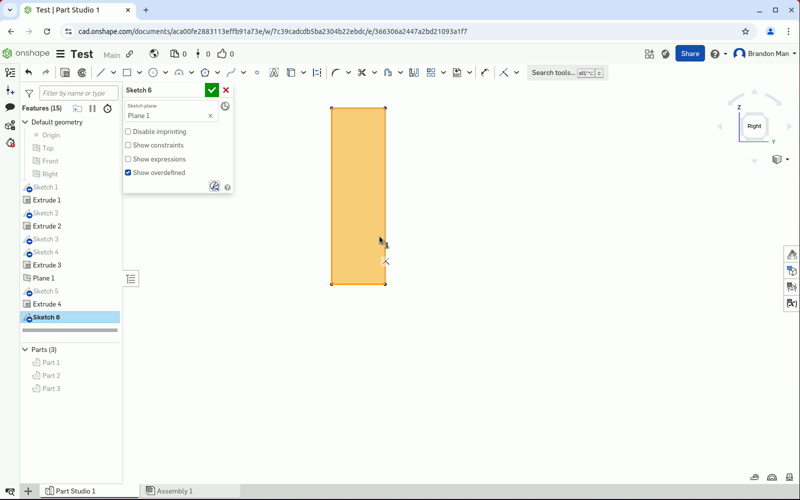
scroll(-6)
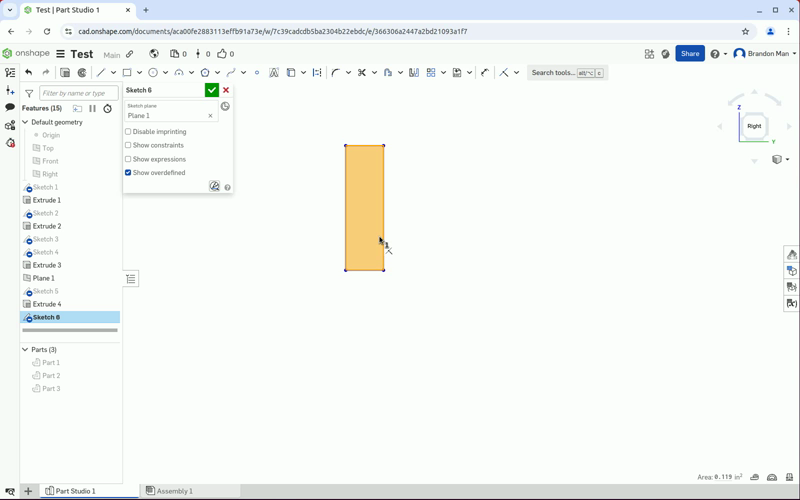
scroll(-6)
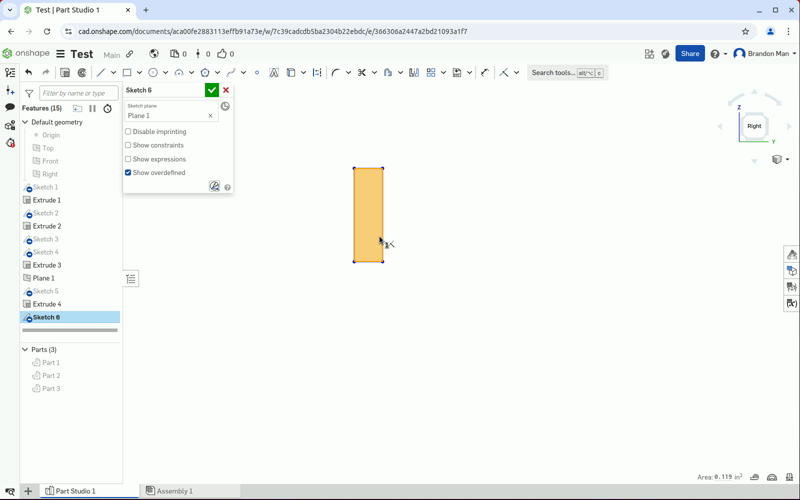
scroll(-6)
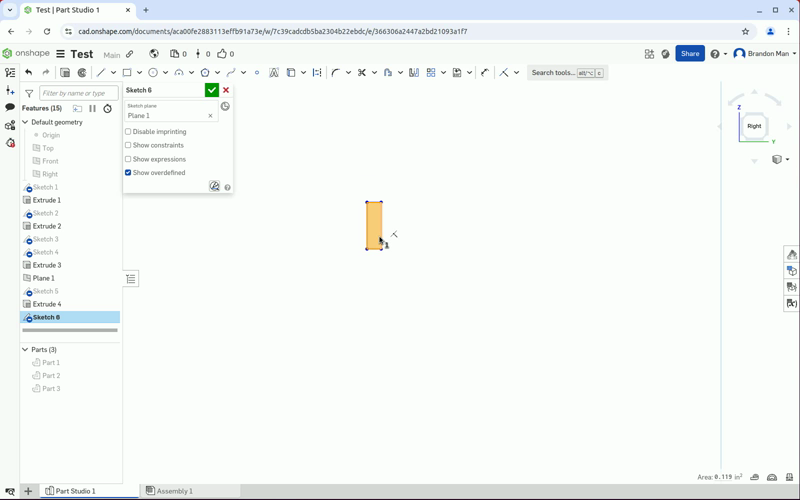
scroll(-6)
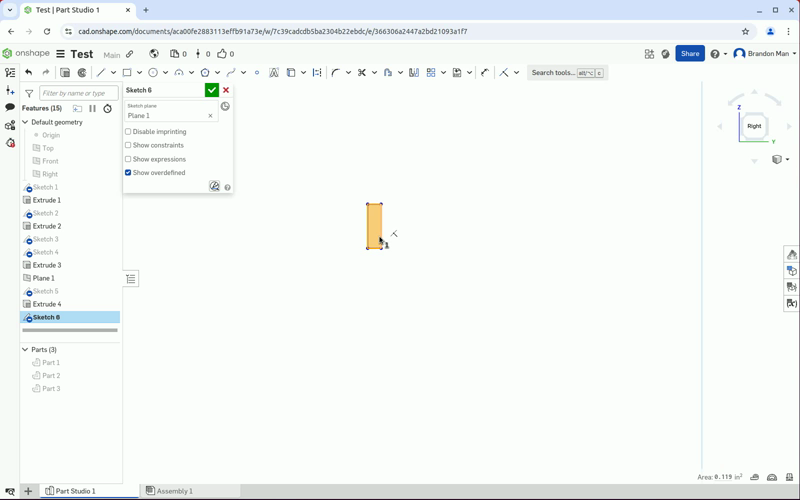
scroll(-6)
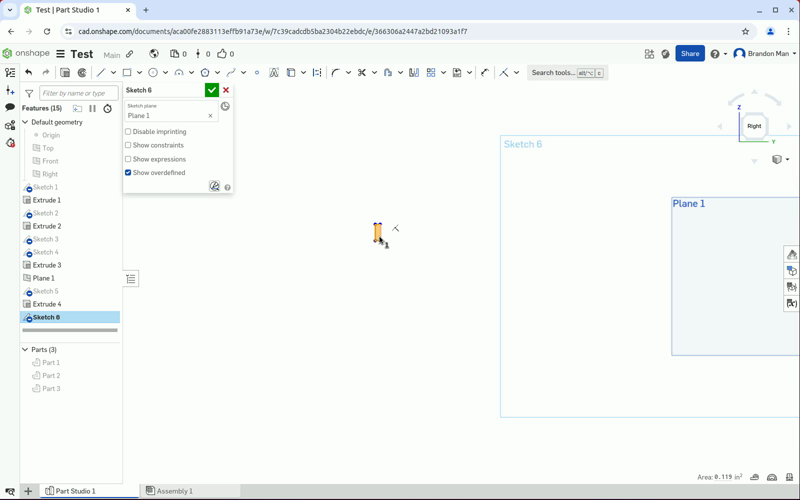
mouse_move(73, 352)
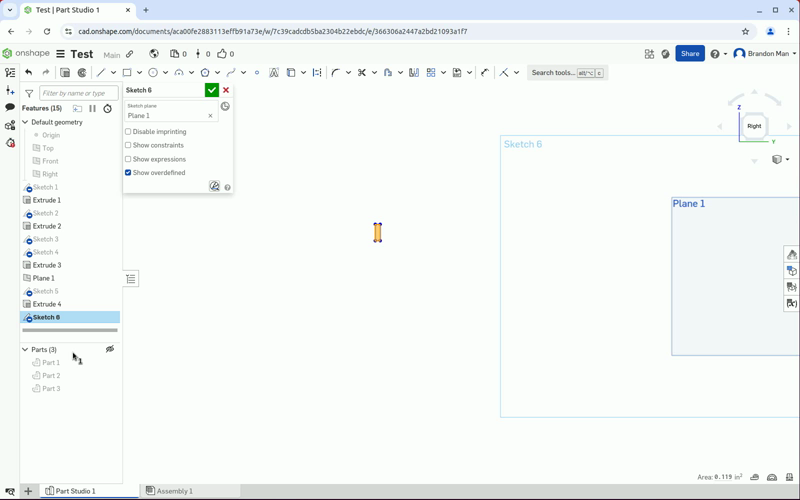
key(shift+y)
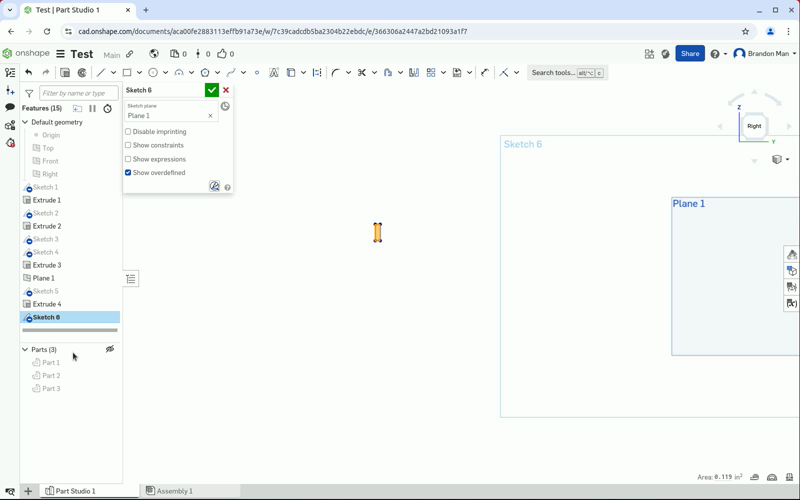
key(shift+e)
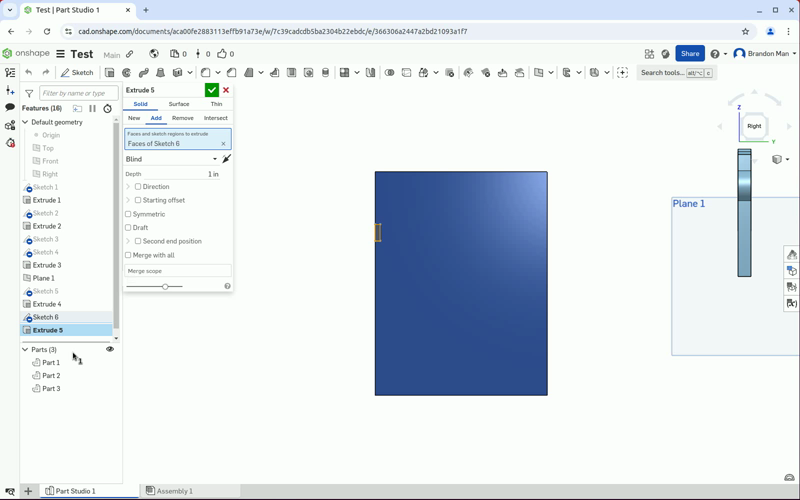
mouse_move(143, 106)
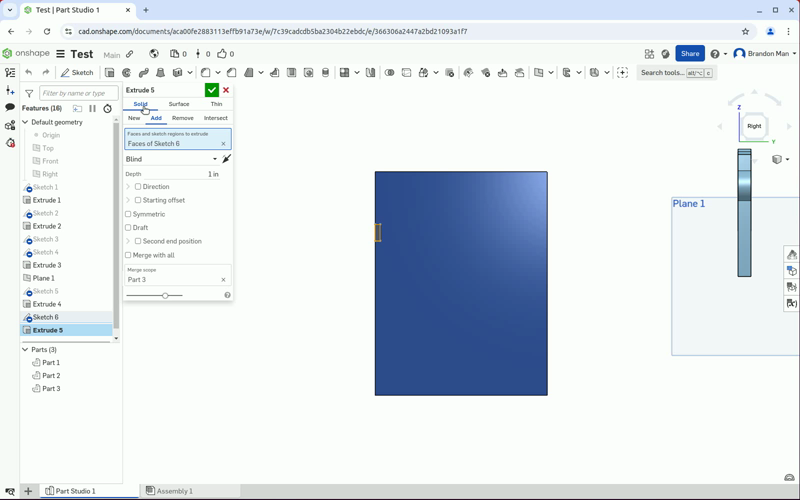
click(143, 106)
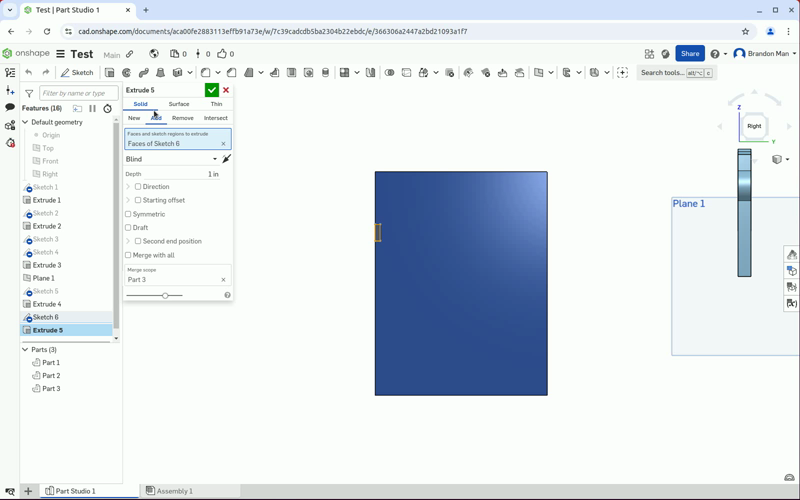
mouse_move(186, 120)
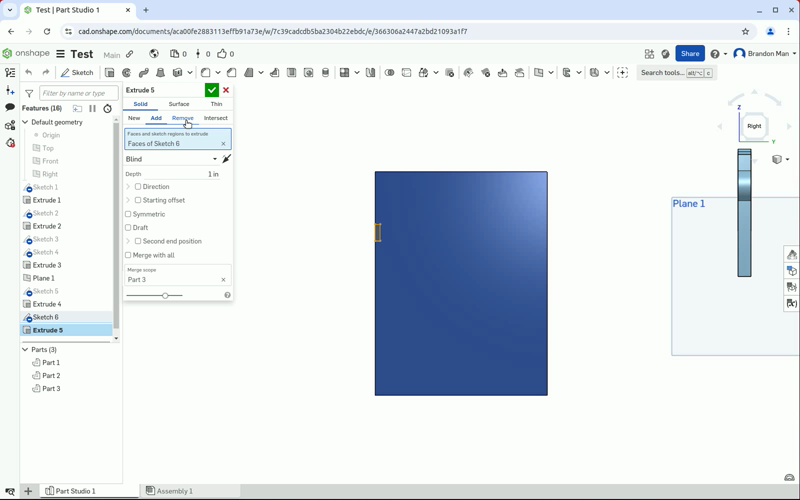
click(186, 120)
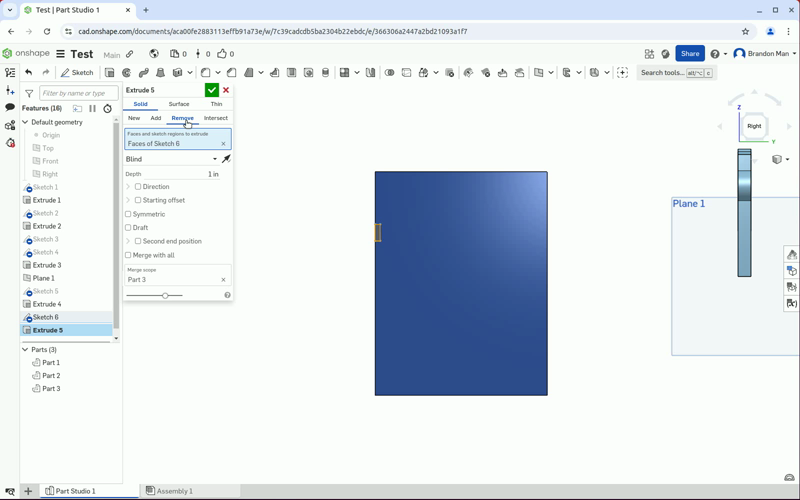
key(tab, 4)
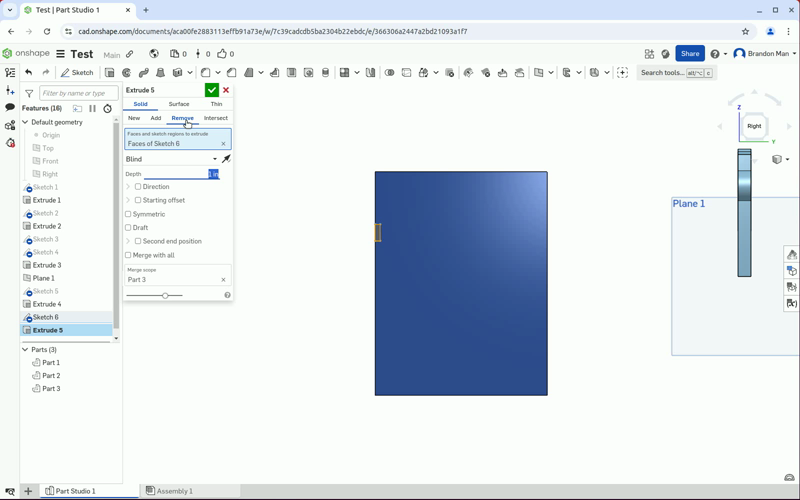
text(0.178)
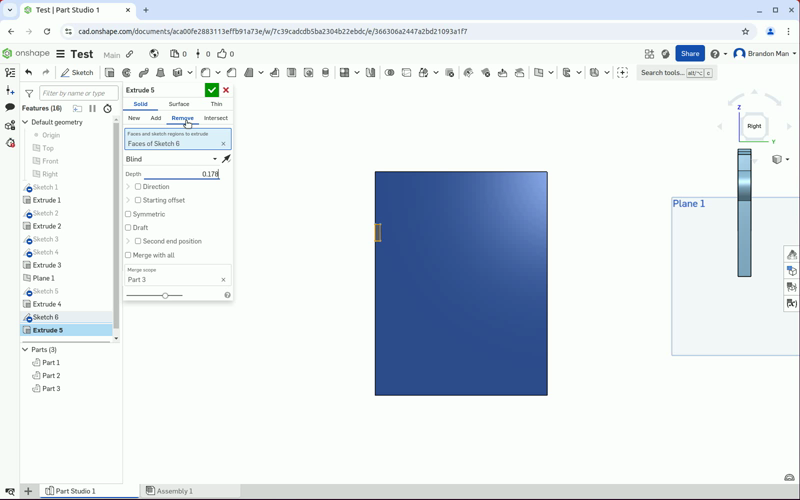
key(tab, 6)
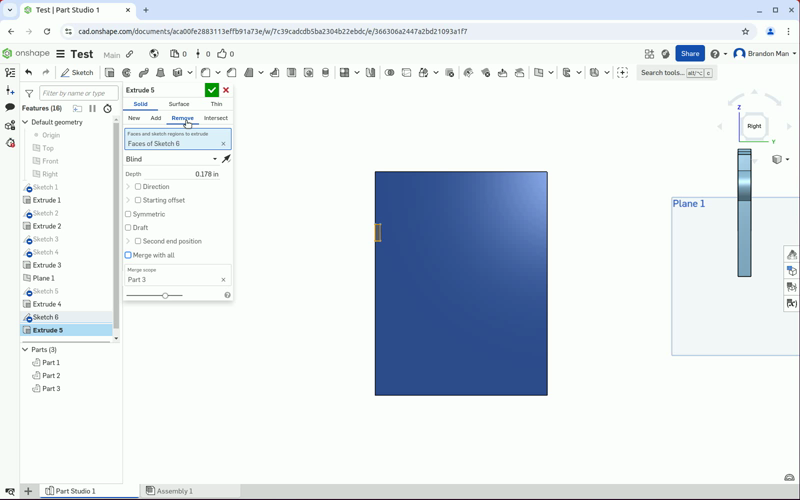
key(space)
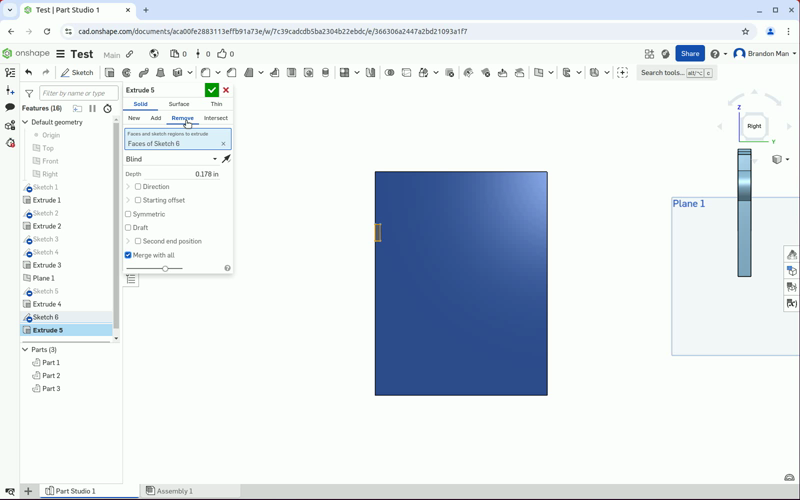
key(enter)
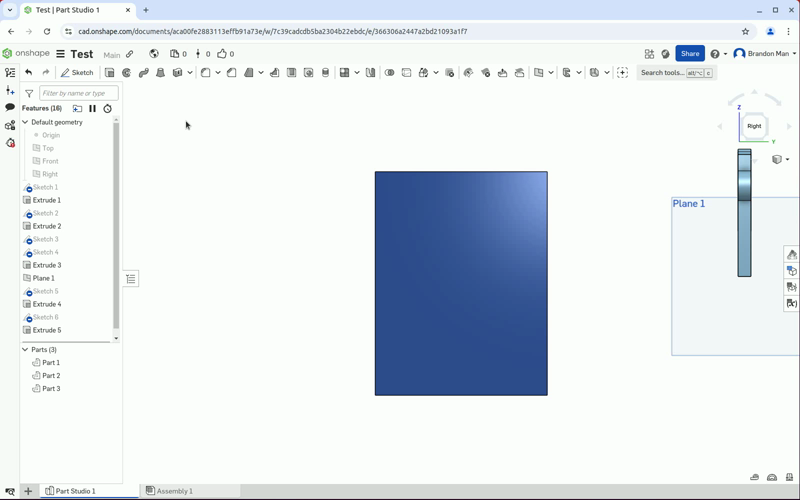
key(shift+h)
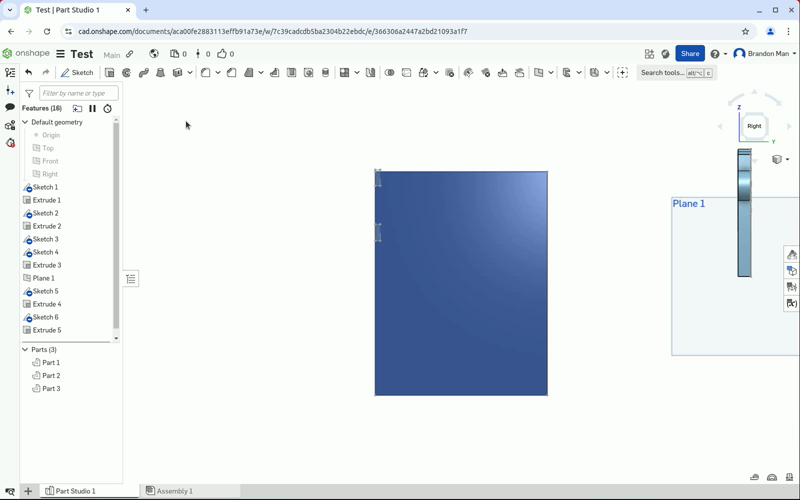
key(shift+h)
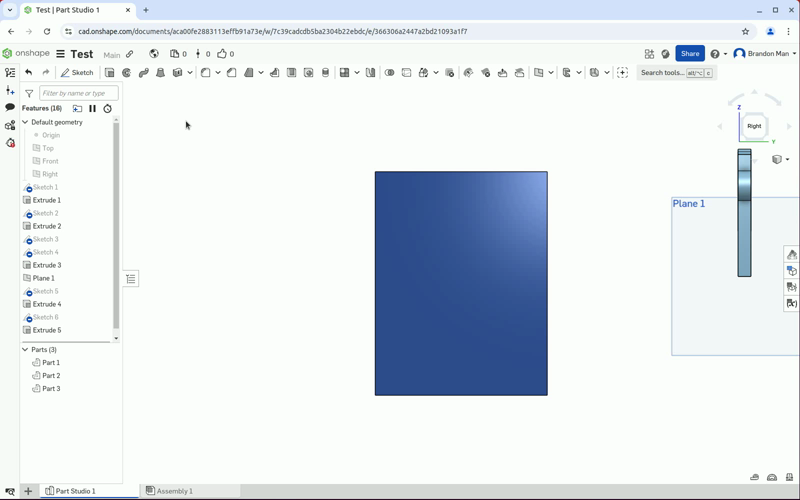
mouse_move(69, 189)
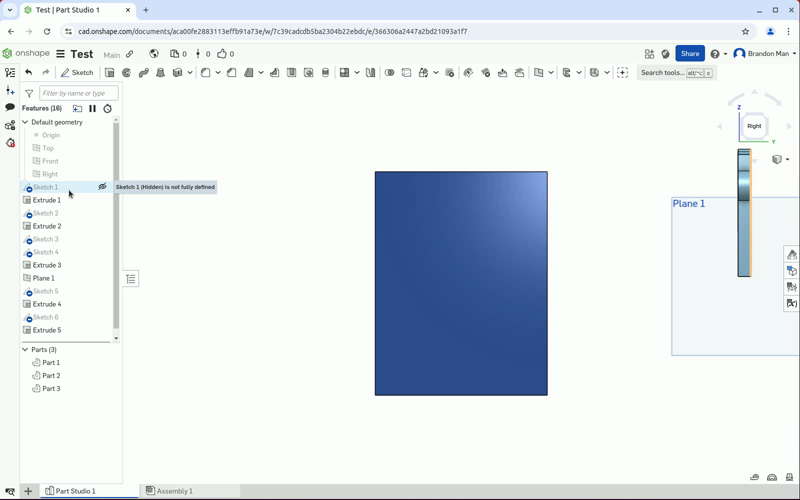
click(69, 189)
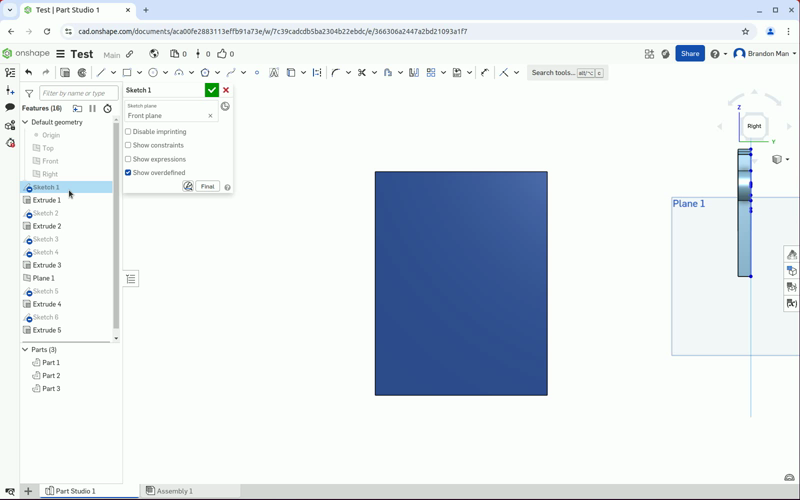
mouse_move(229, 92)
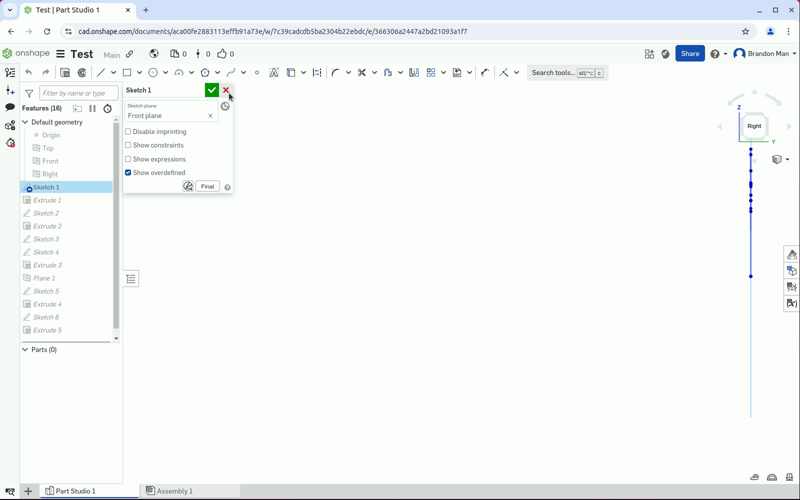
click(229, 92)
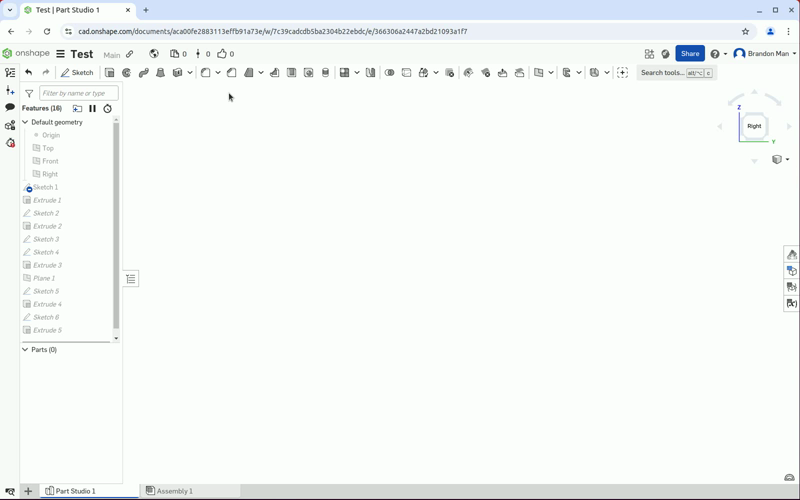
key(shift+s)
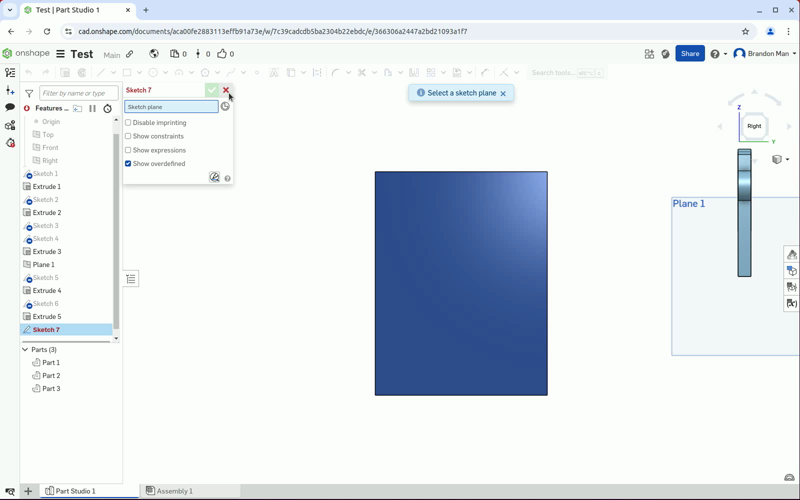
mouse_move(69, 267)
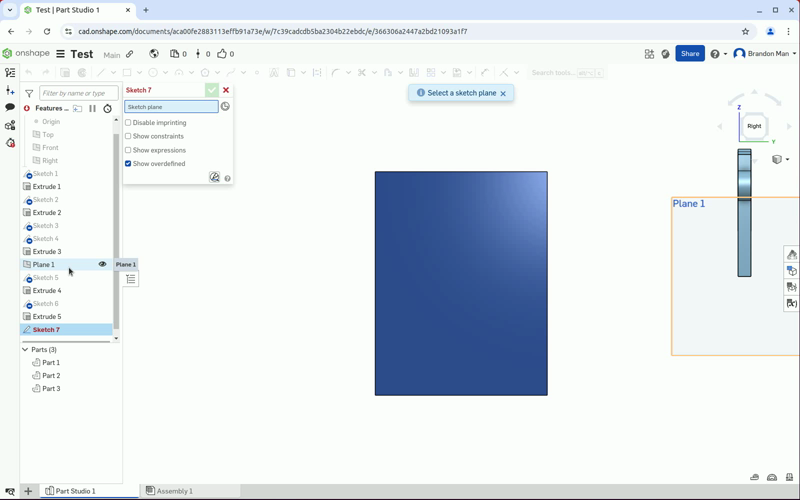
click(69, 267)
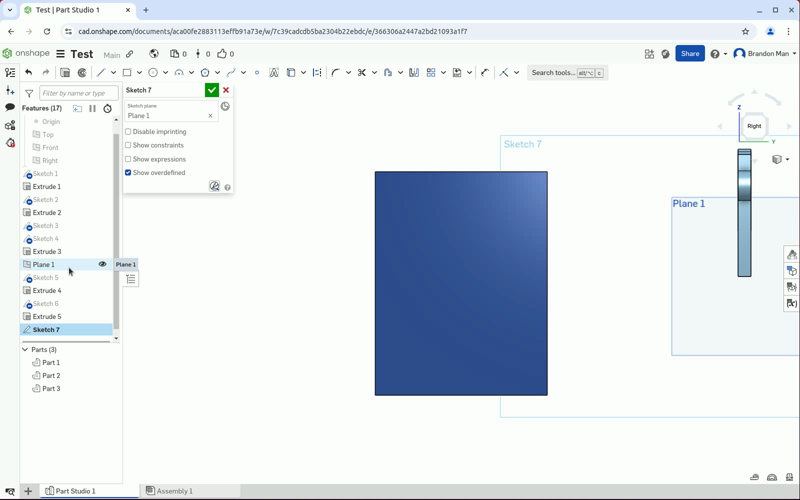
mouse_move(73, 352)
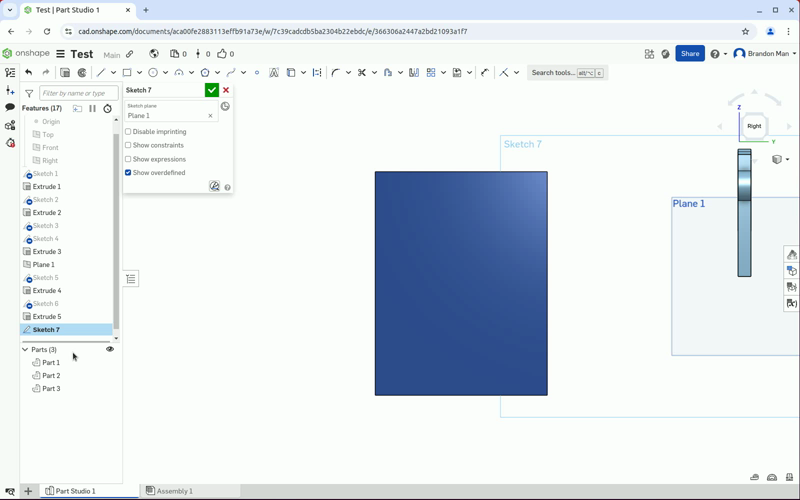
key(y)
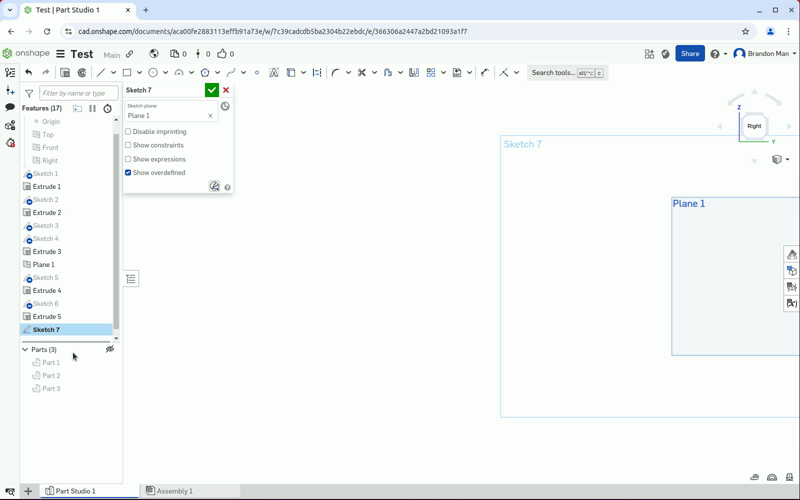
key(l)
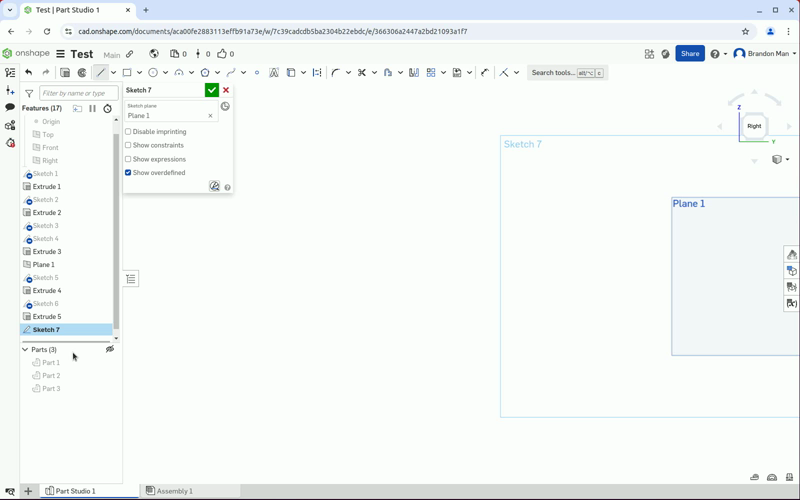
key_down(shift)
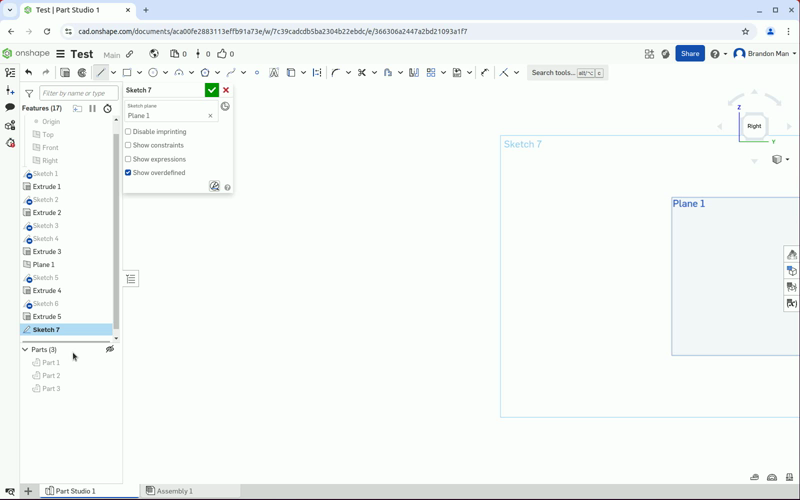
mouse_move(375, 325)
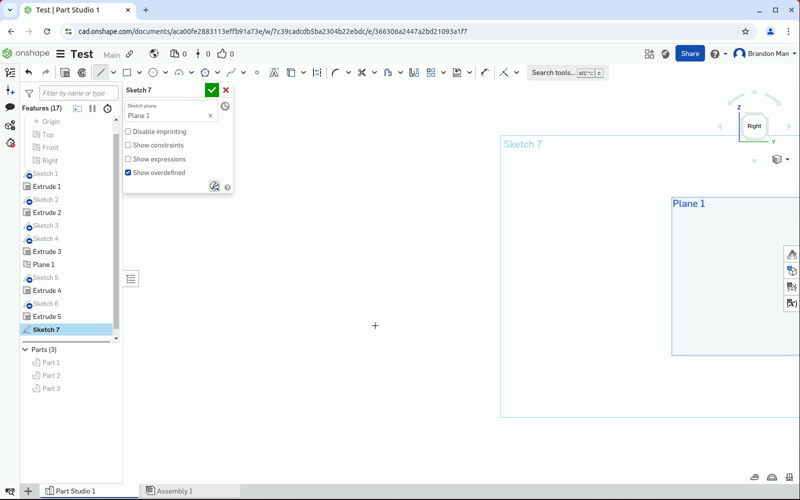
click(375, 325)
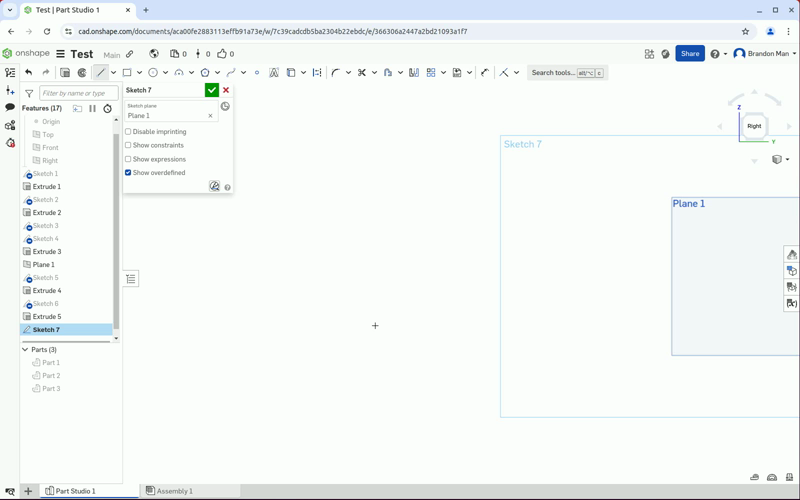
key_up(shift)
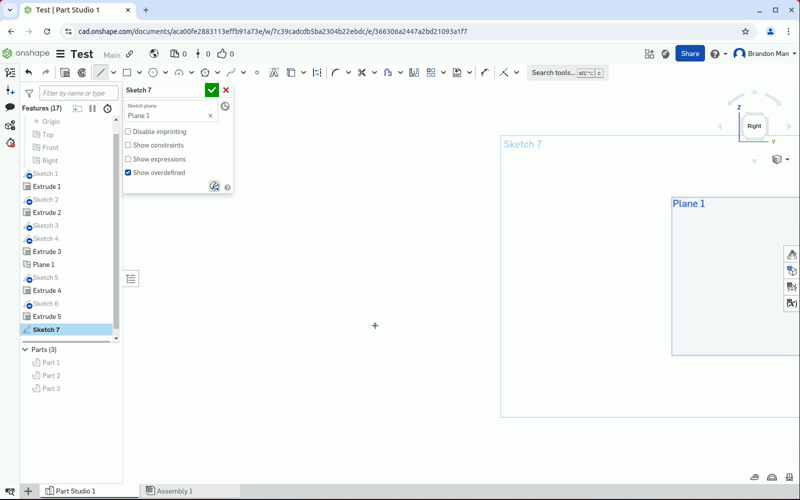
key_down(shift)
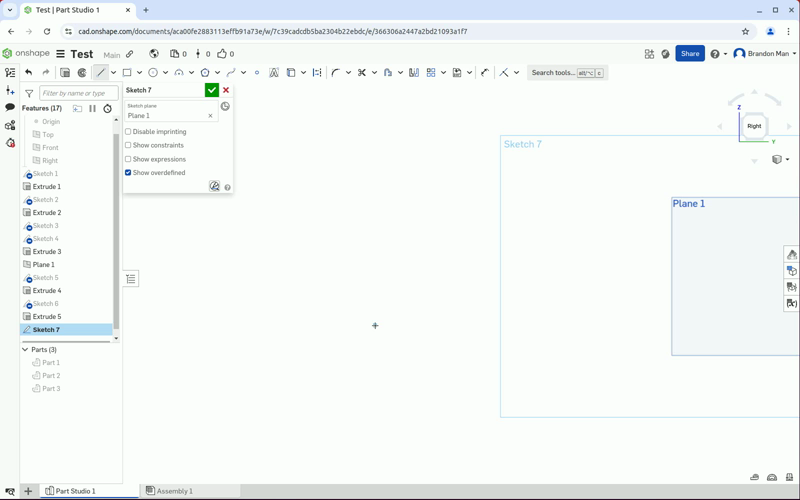
mouse_move(405, 325)
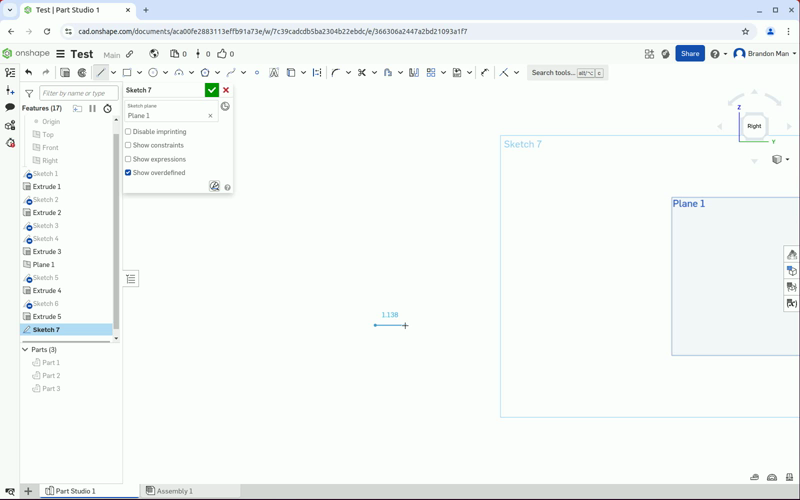
mouse_move(380, 325)
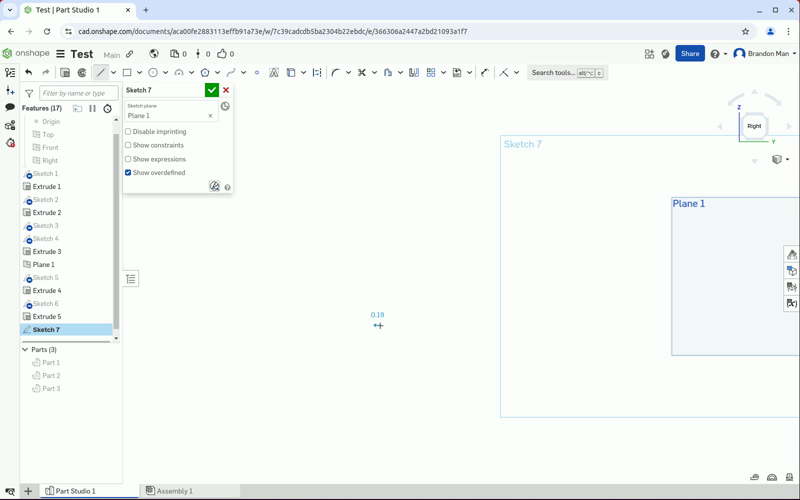
scroll(6)
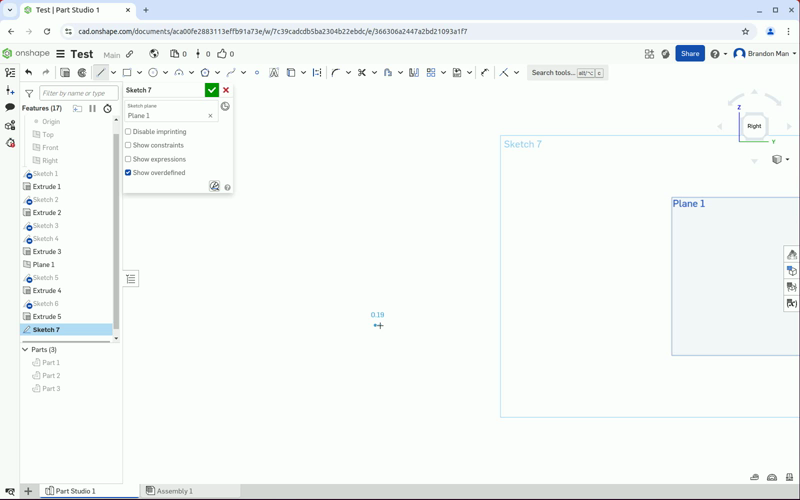
scroll(6)
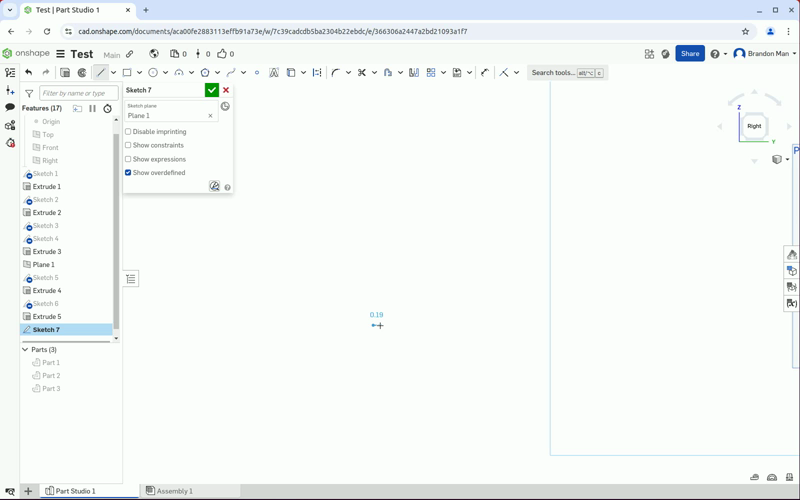
scroll(6)
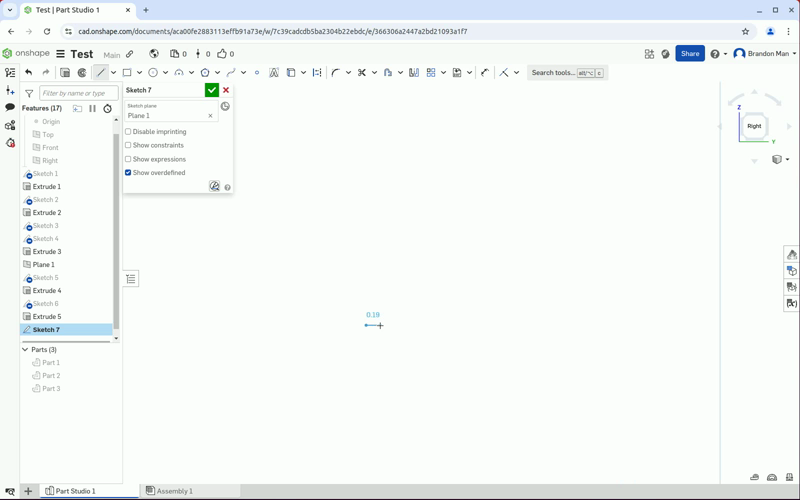
scroll(6)
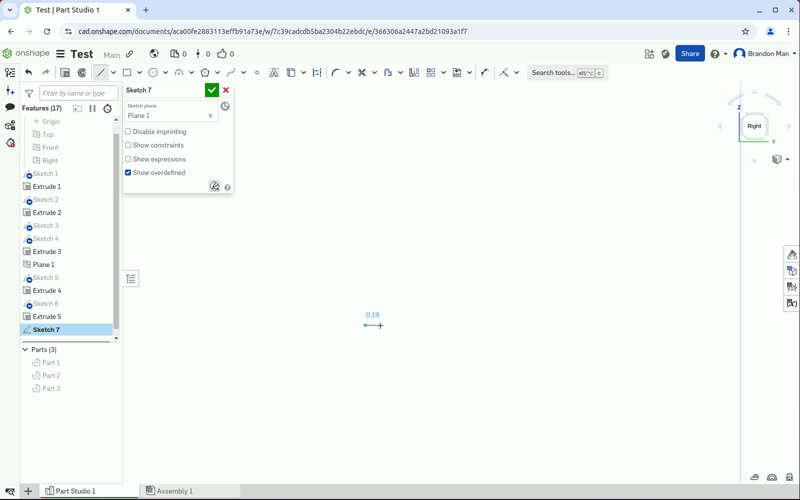
scroll(6)
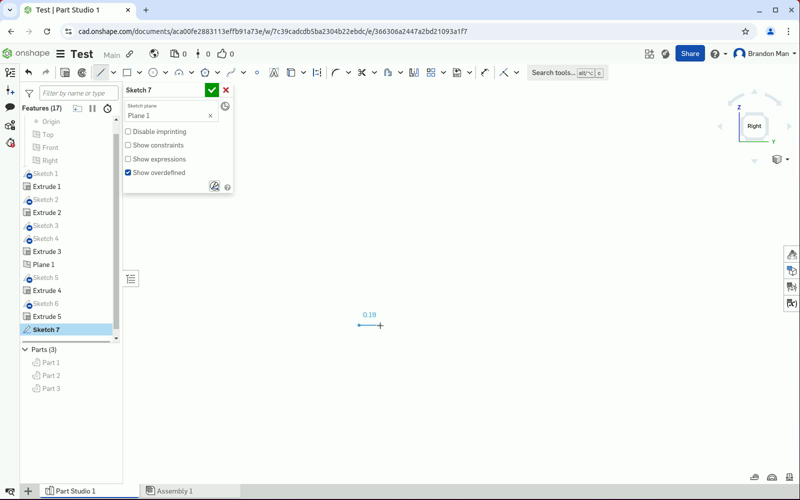
scroll(6)
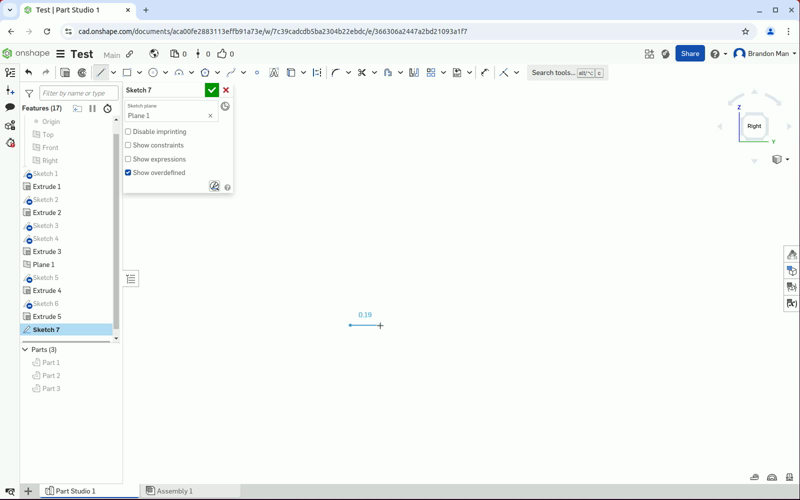
scroll(6)
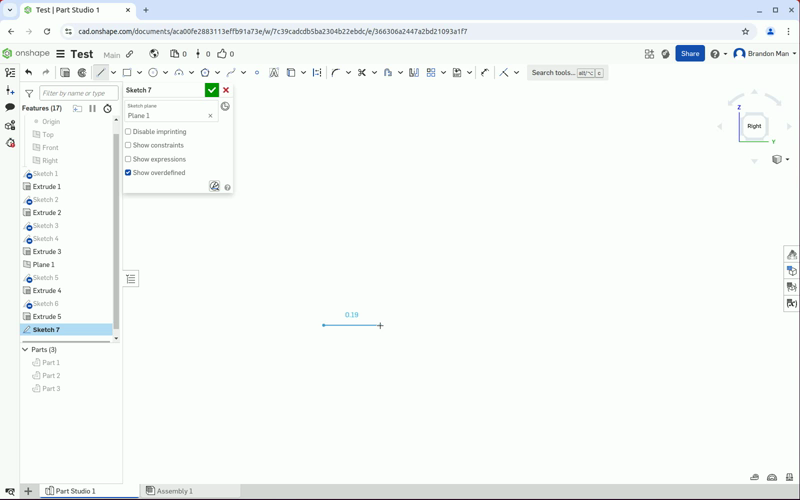
click(380, 325)
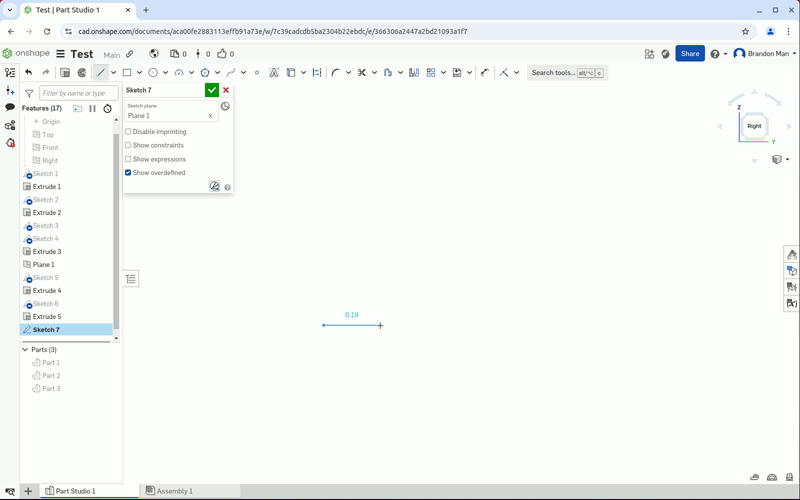
scroll(-6)
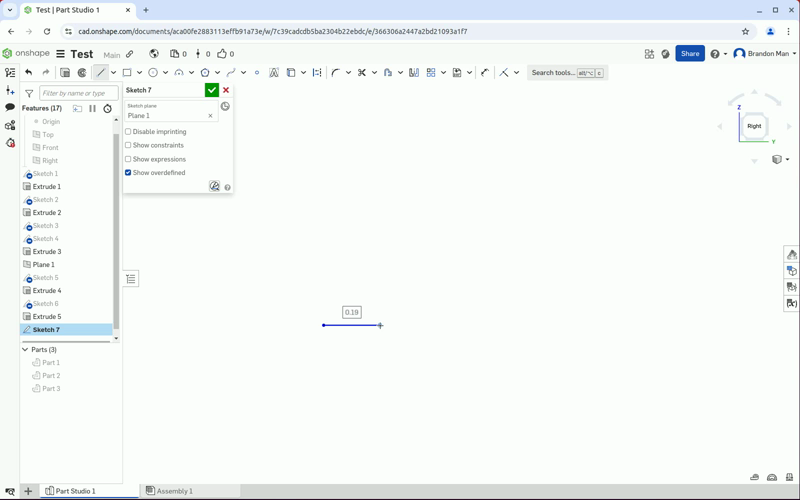
scroll(-6)
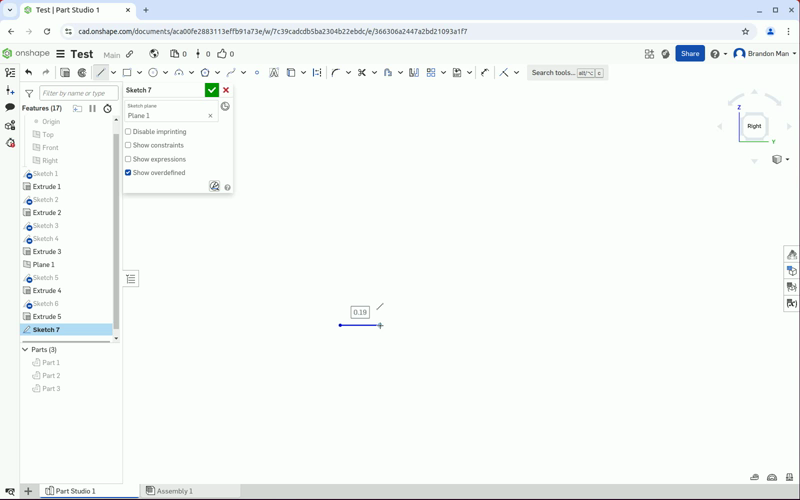
scroll(-6)
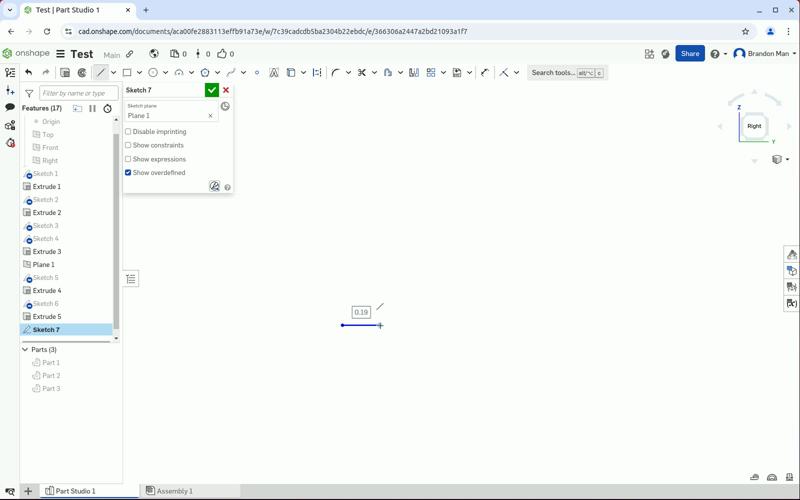
scroll(-6)
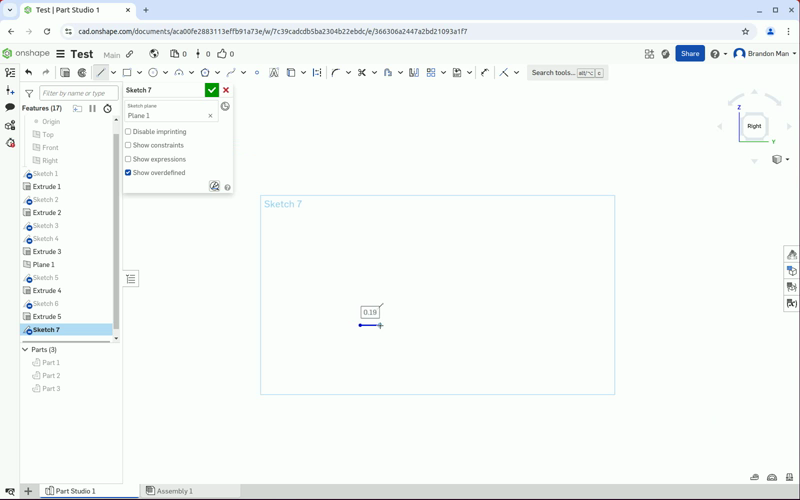
scroll(-6)
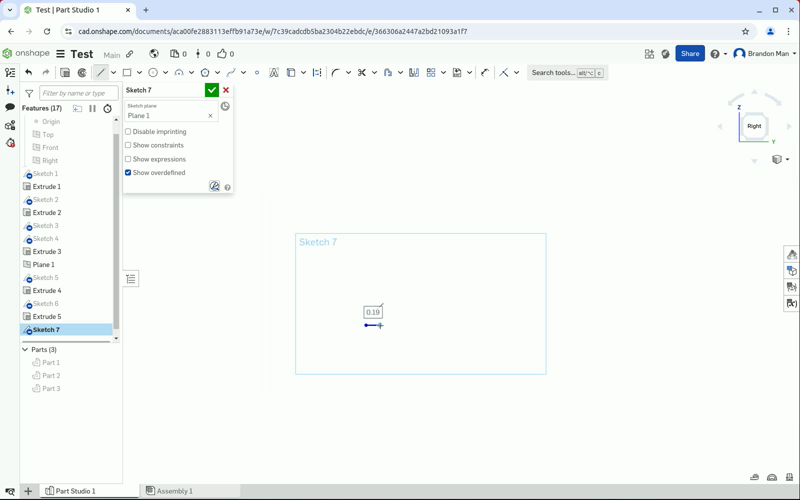
scroll(-6)
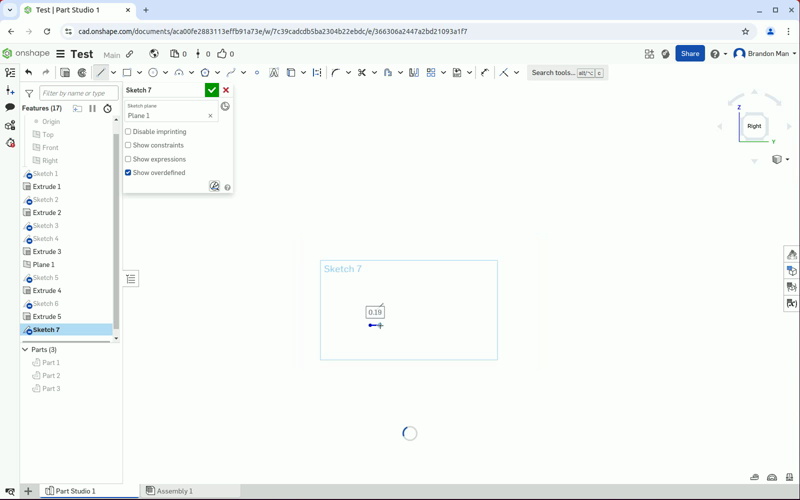
scroll(-6)
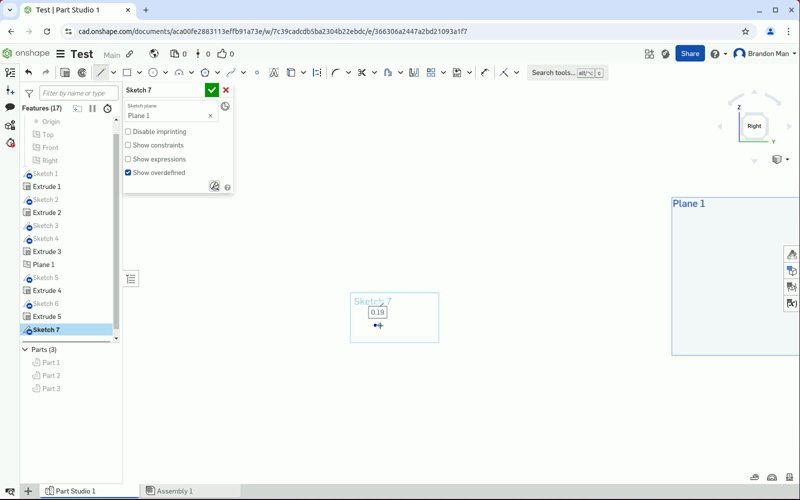
key_up(shift)
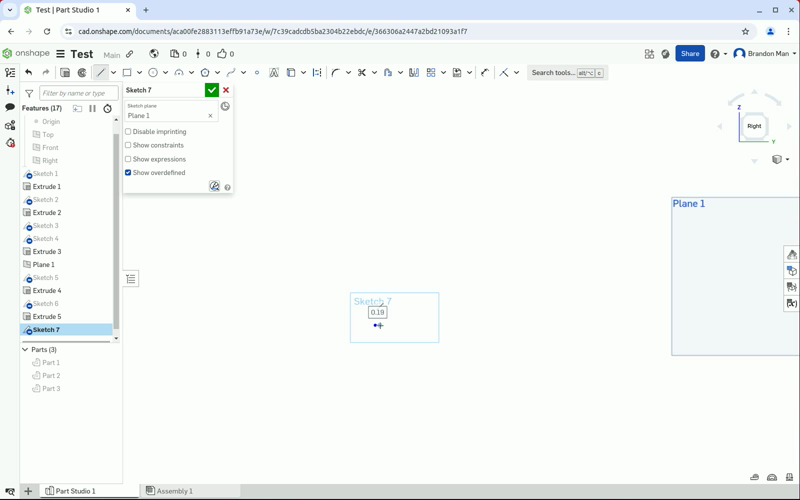
key_down(shift)
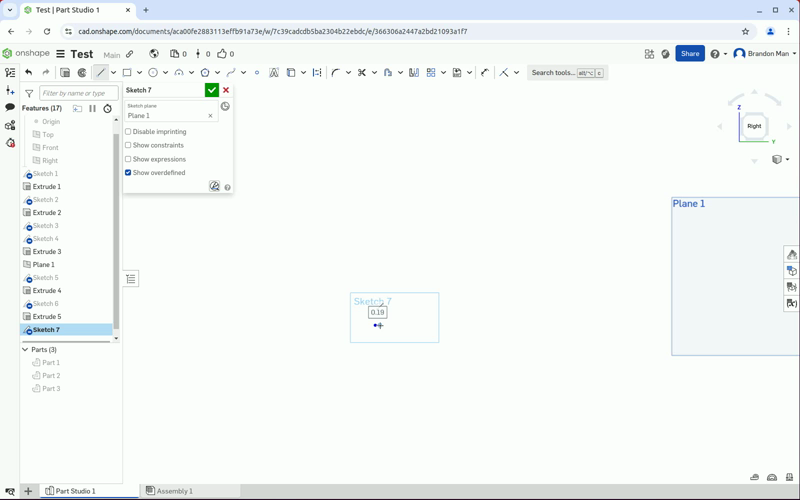
mouse_move(410, 325)
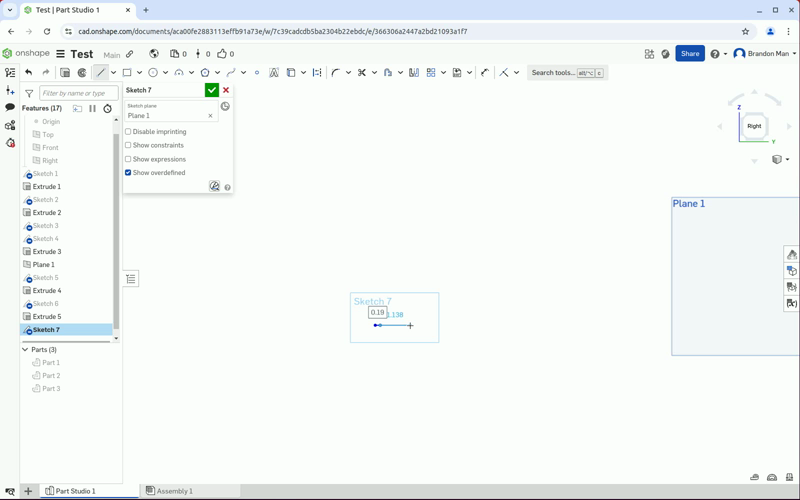
mouse_move(380, 308)
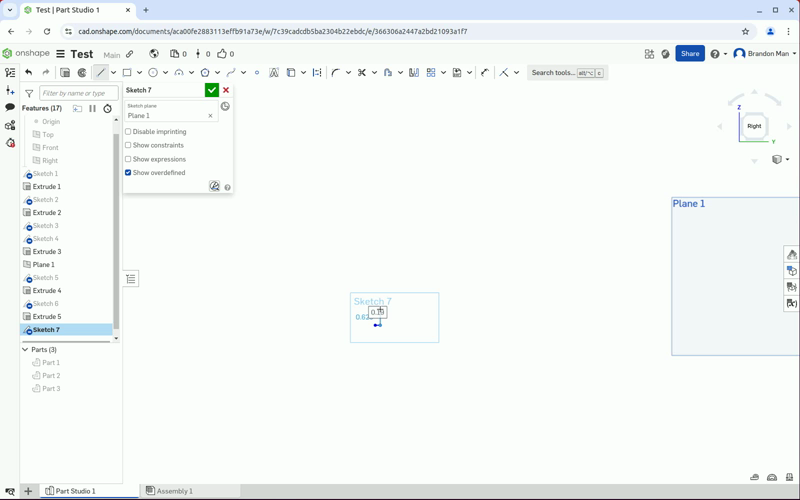
click(380, 308)
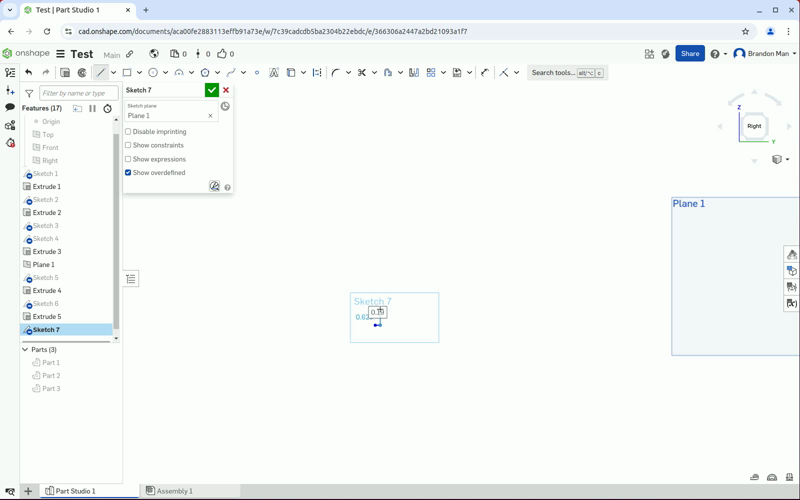
key_up(shift)
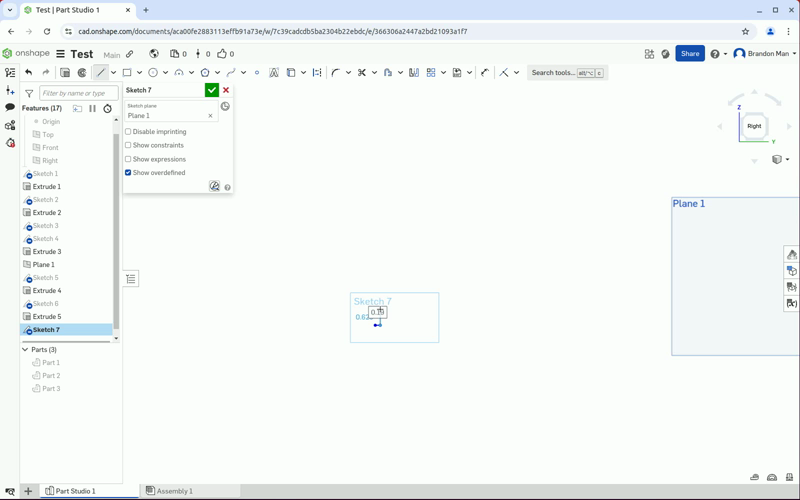
key_down(shift)
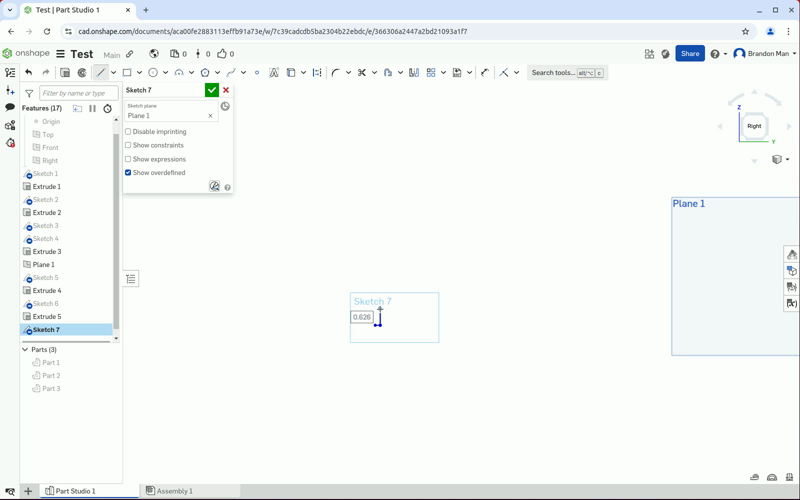
mouse_move(410, 308)
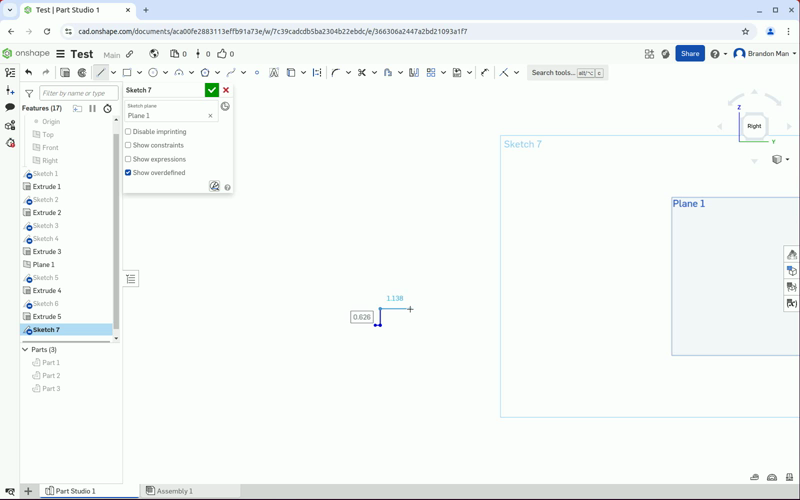
mouse_move(375, 308)
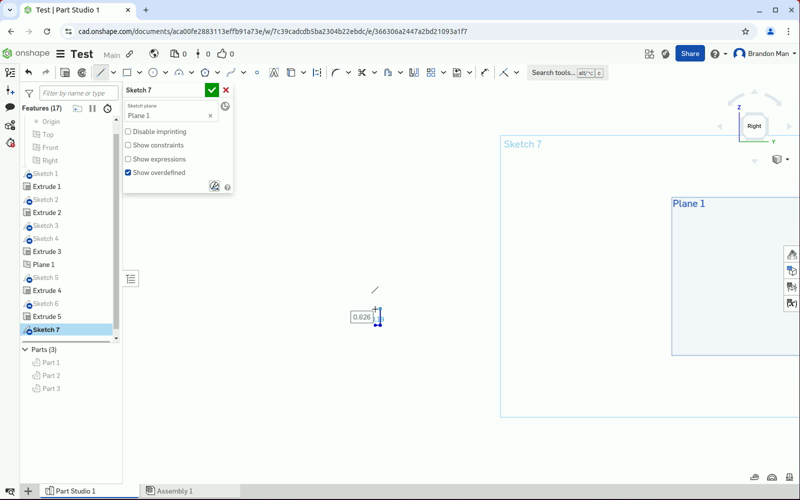
scroll(6)
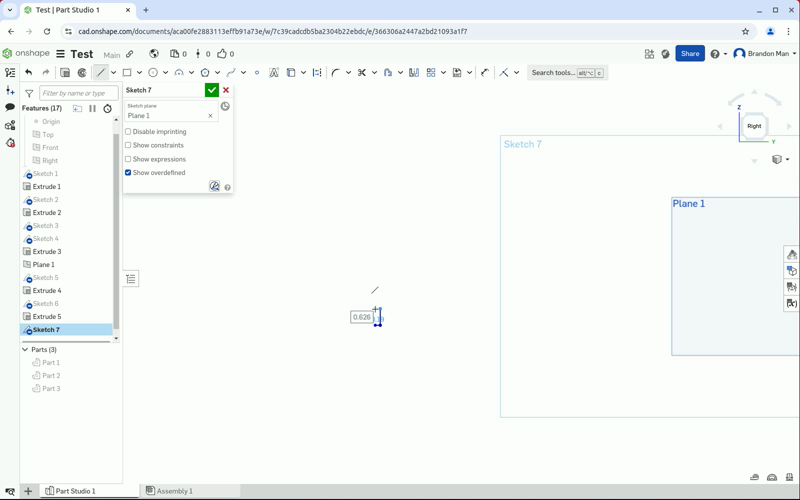
scroll(6)
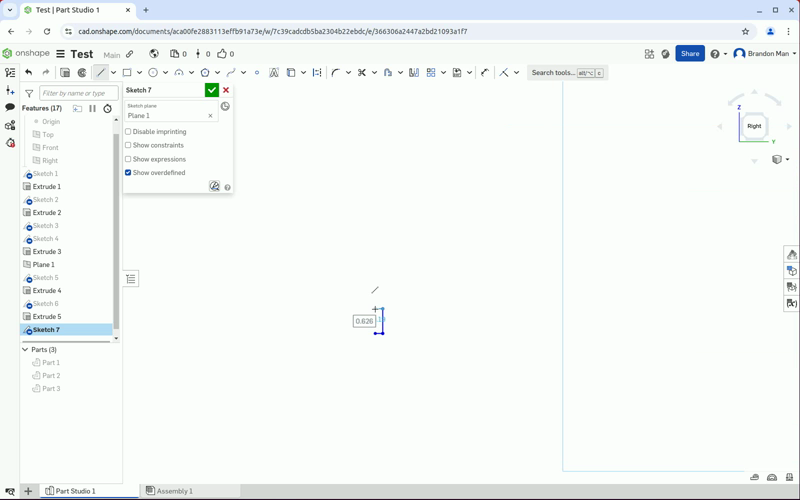
scroll(6)
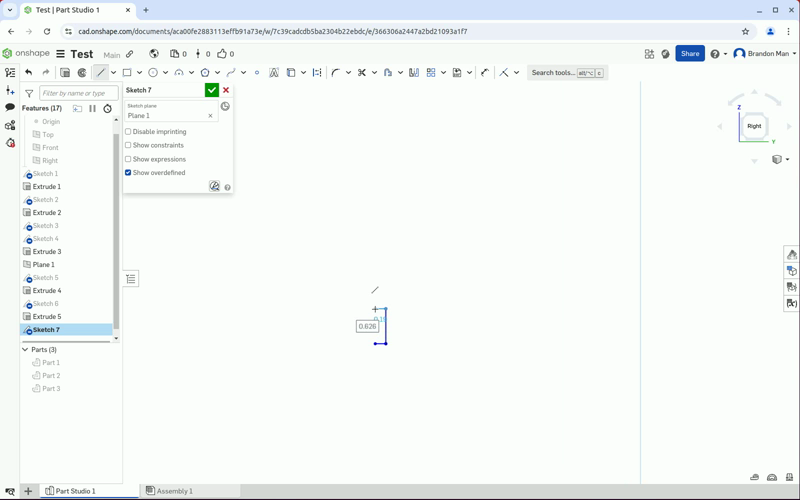
scroll(6)
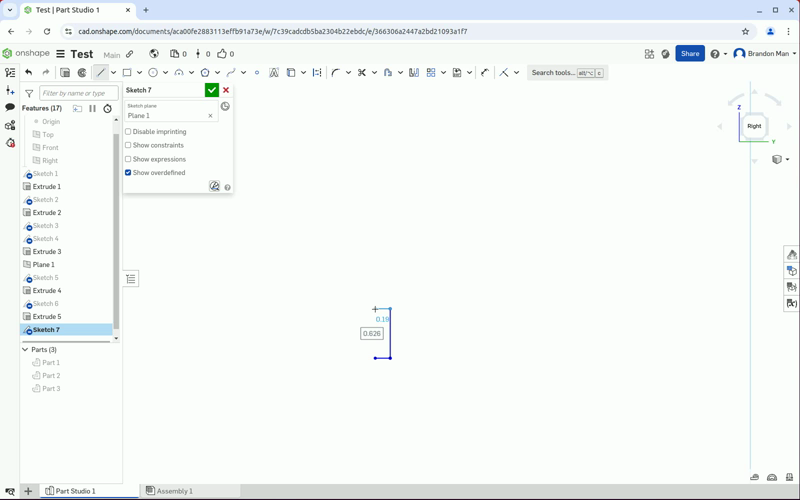
scroll(6)
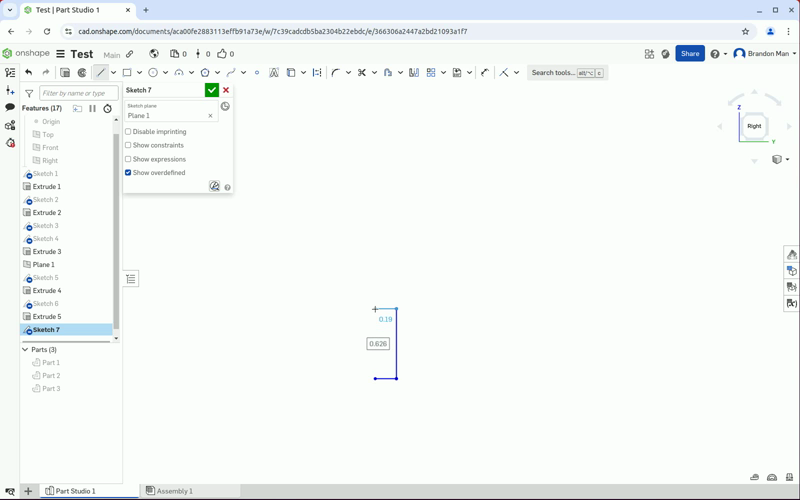
scroll(6)
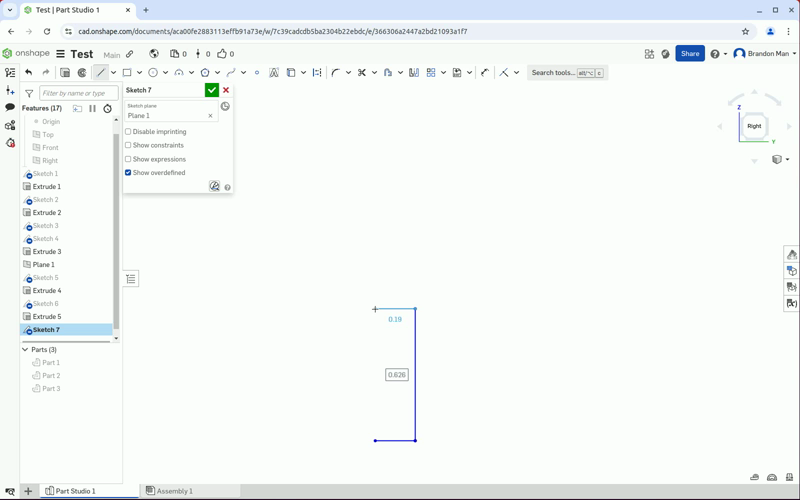
scroll(6)
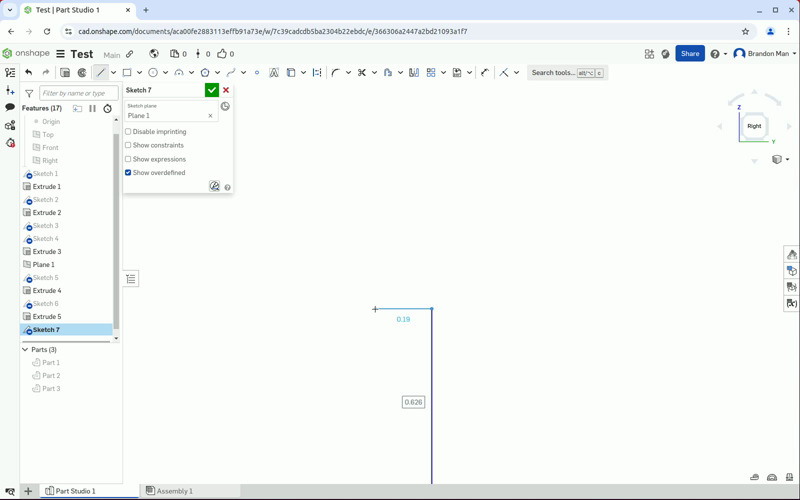
click(375, 308)
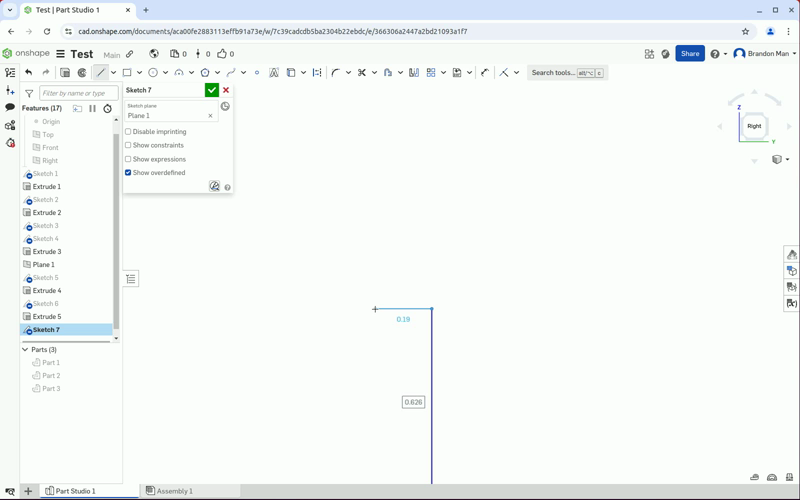
scroll(-6)
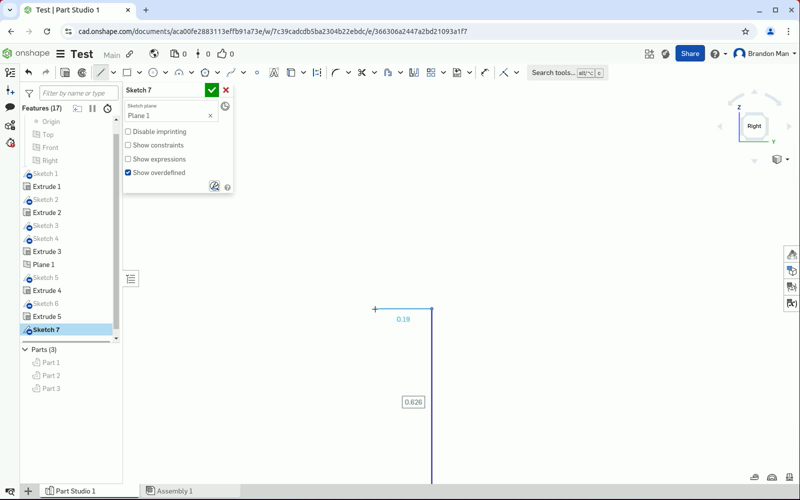
scroll(-6)
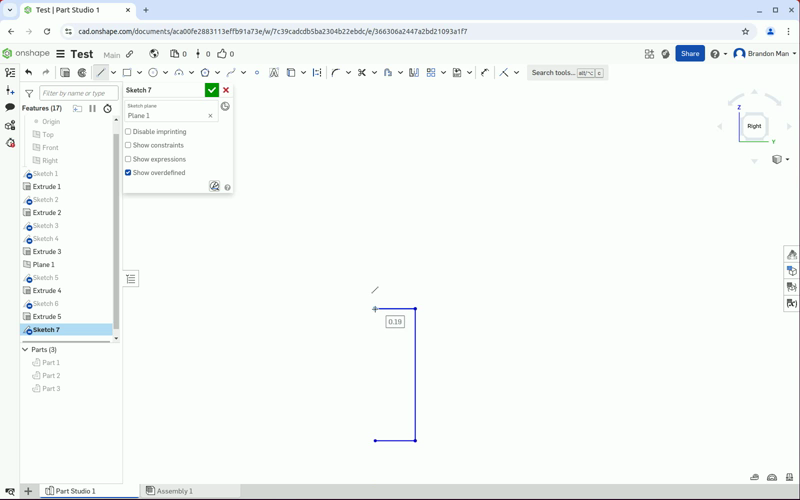
scroll(-6)
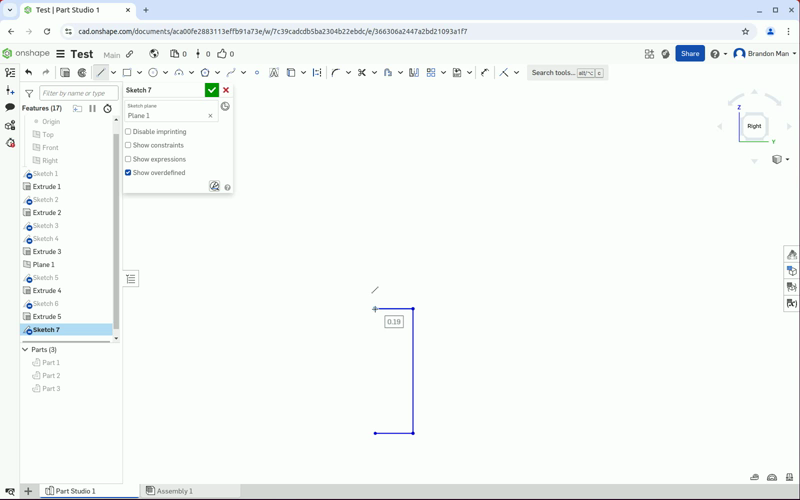
scroll(-6)
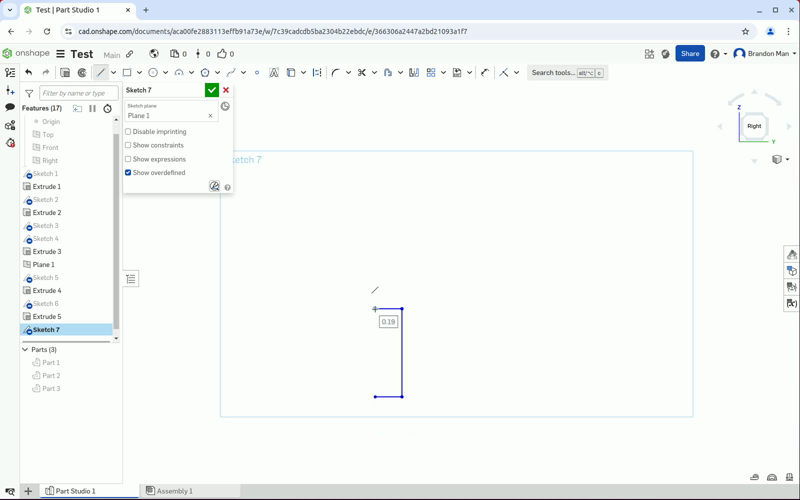
scroll(-6)
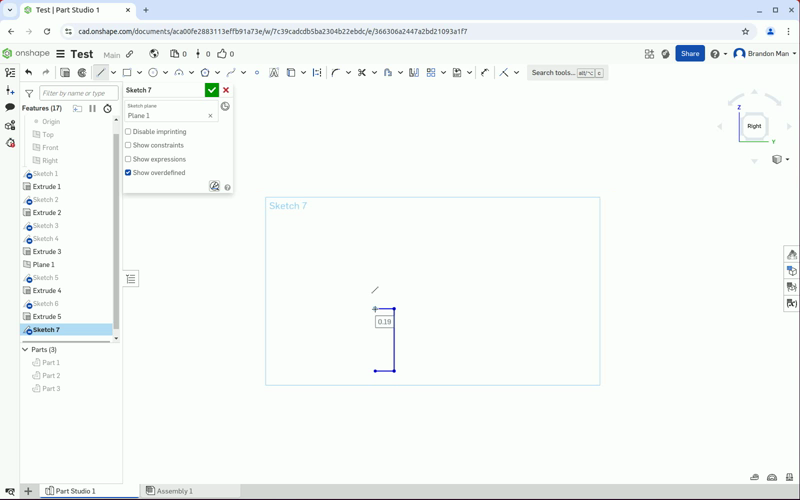
scroll(-6)
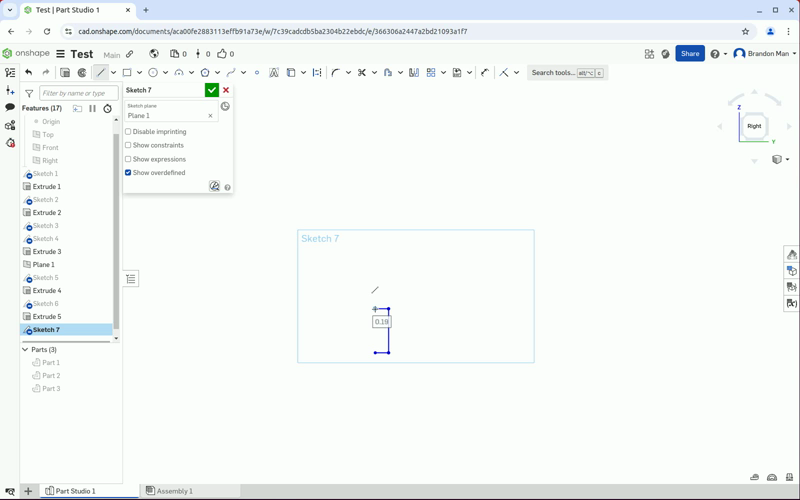
scroll(-6)
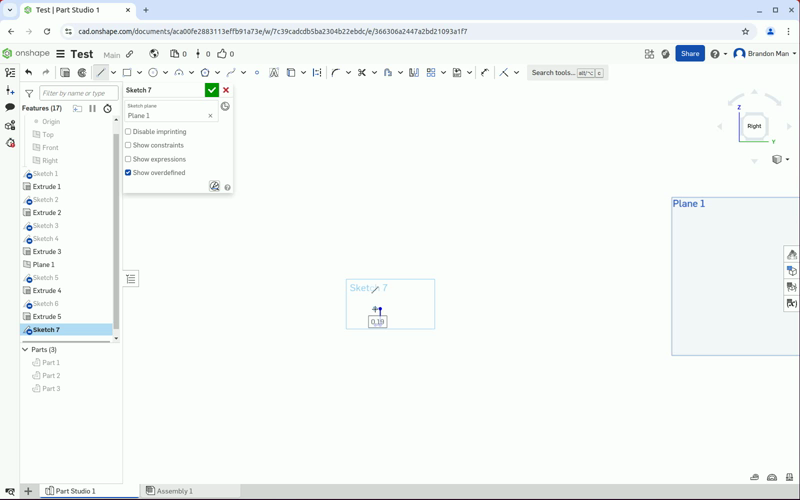
key_up(shift)
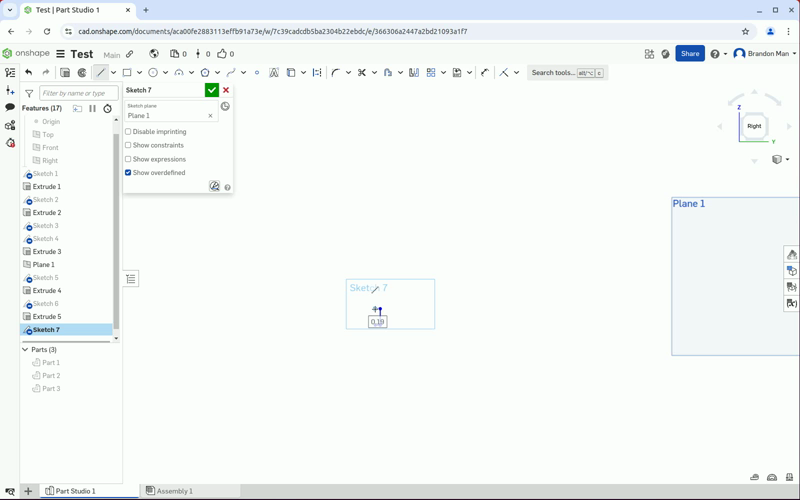
mouse_move(405, 308)
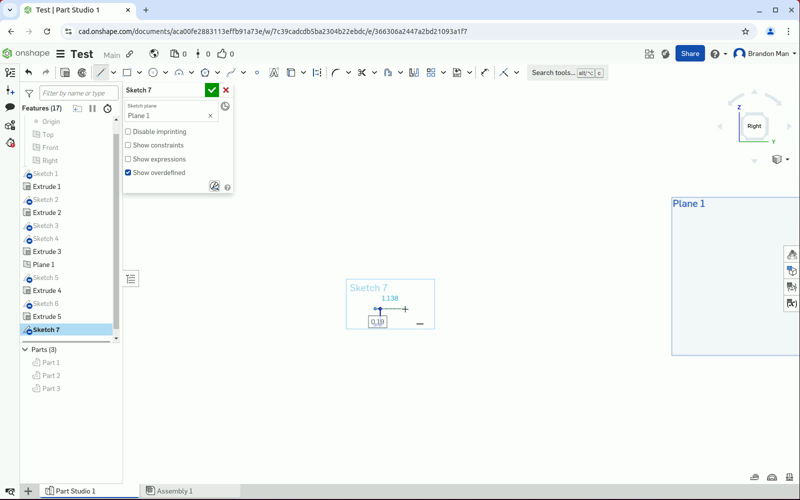
key_down(shift)
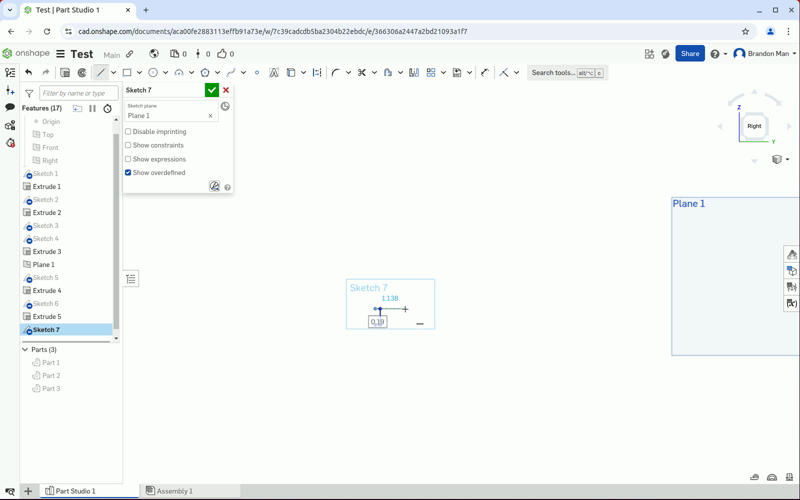
mouse_move(375, 325)
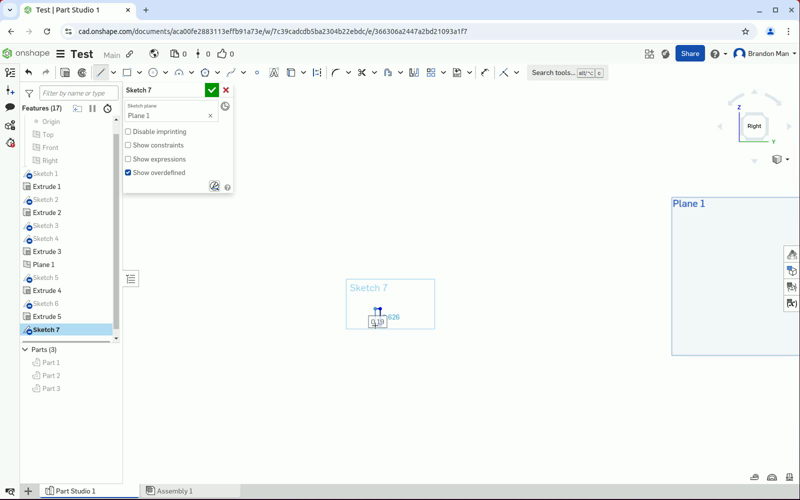
key_up(shift)
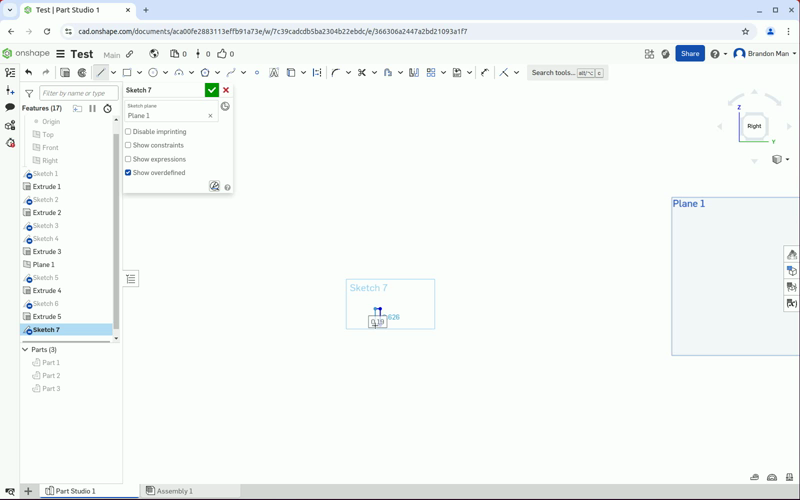
click(375, 325)
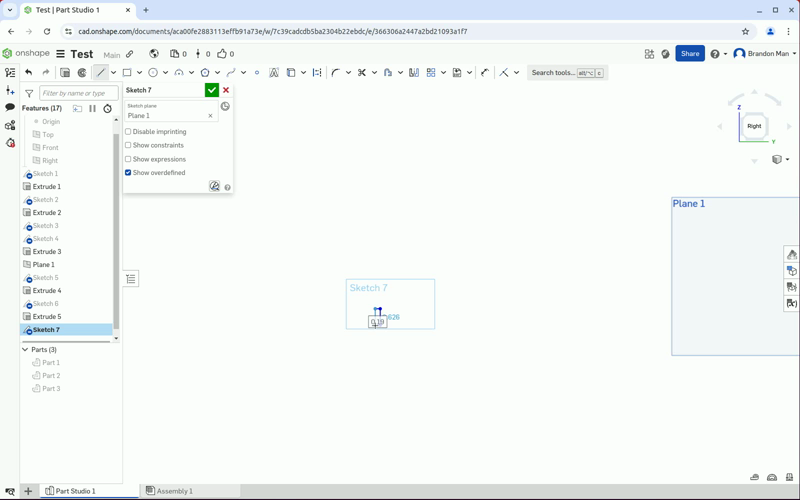
key(esc)
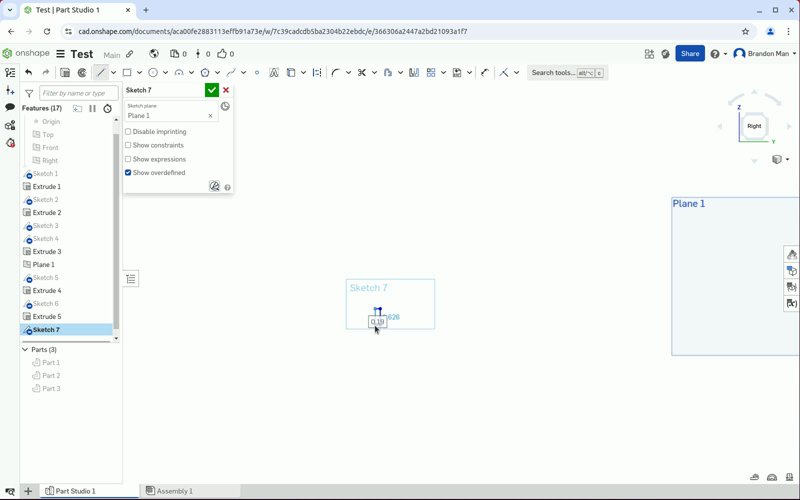
mouse_move(378, 324)
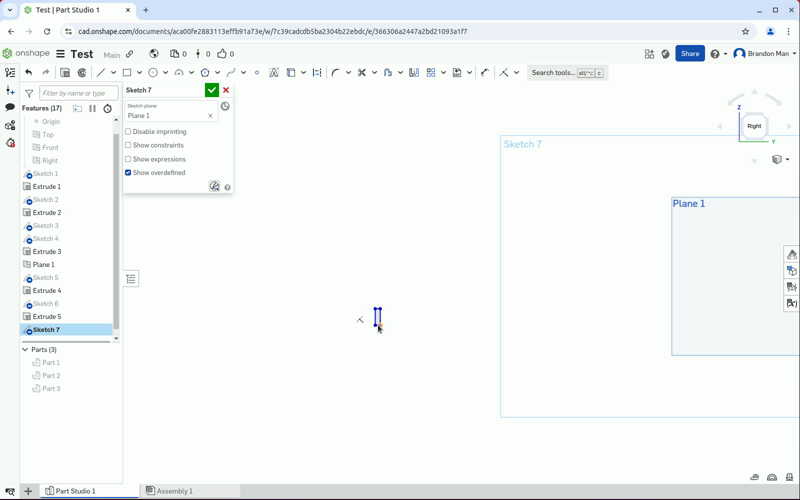
scroll(6)
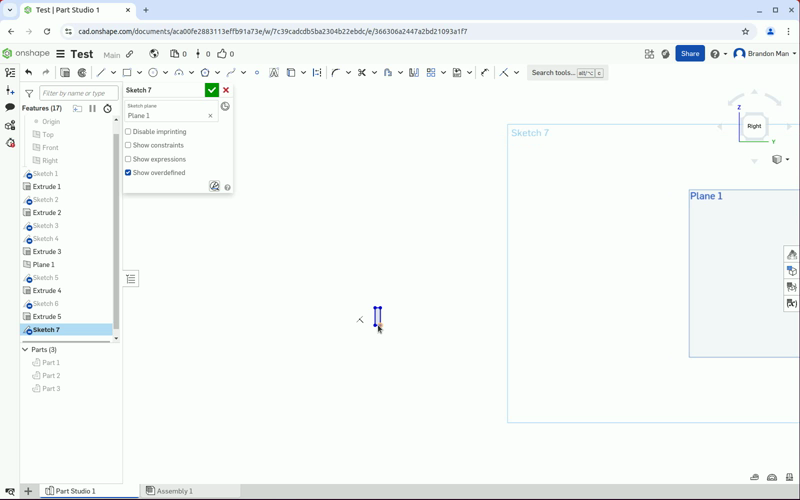
scroll(6)
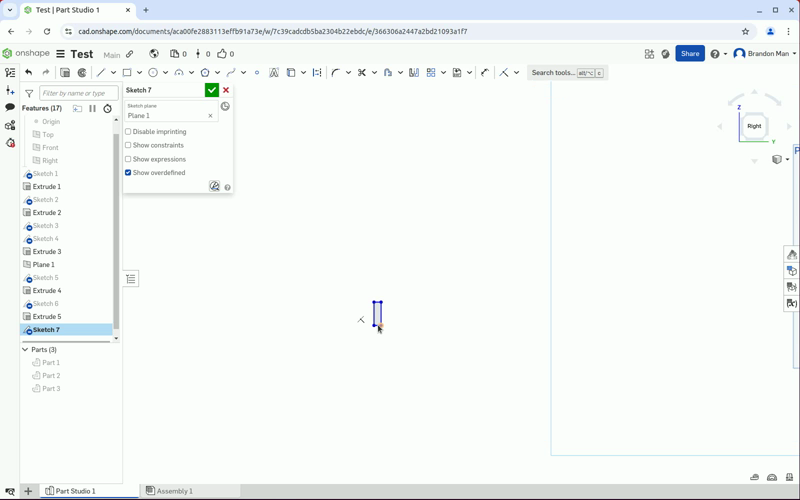
scroll(6)
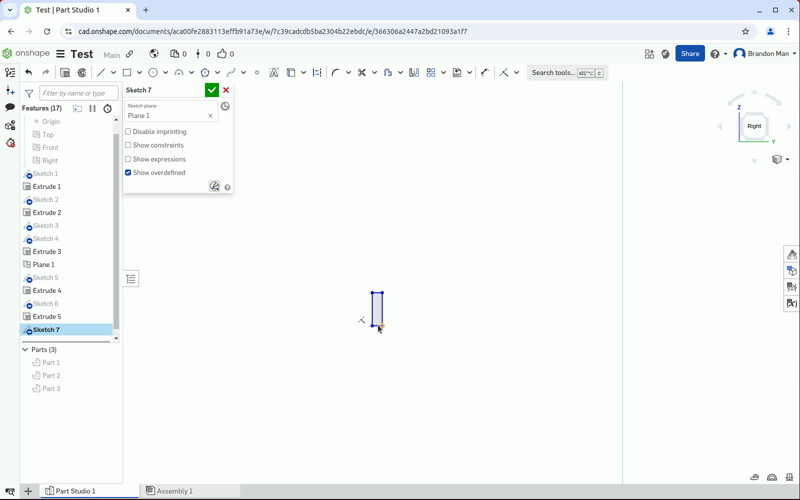
scroll(6)
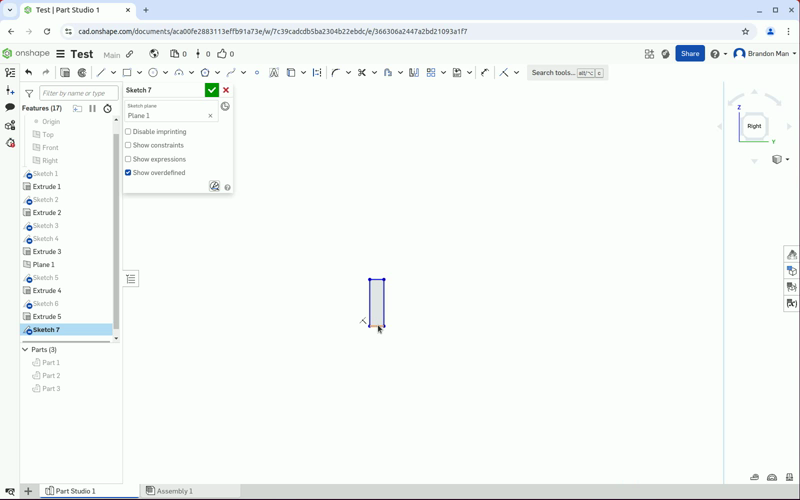
scroll(6)
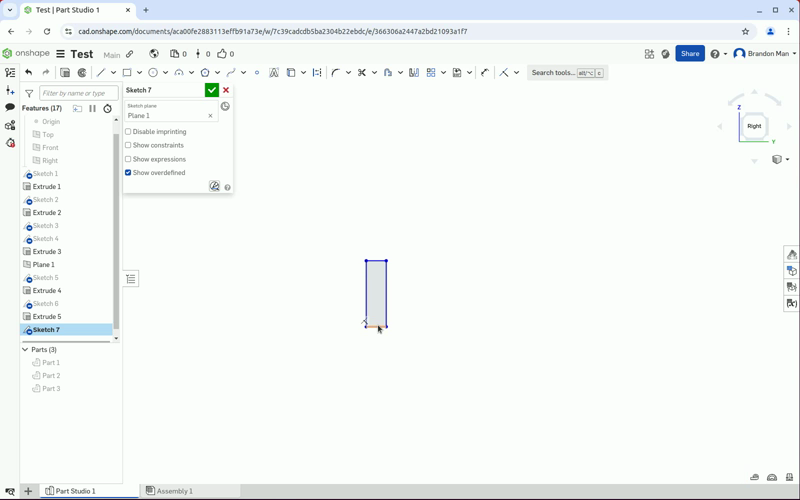
scroll(6)
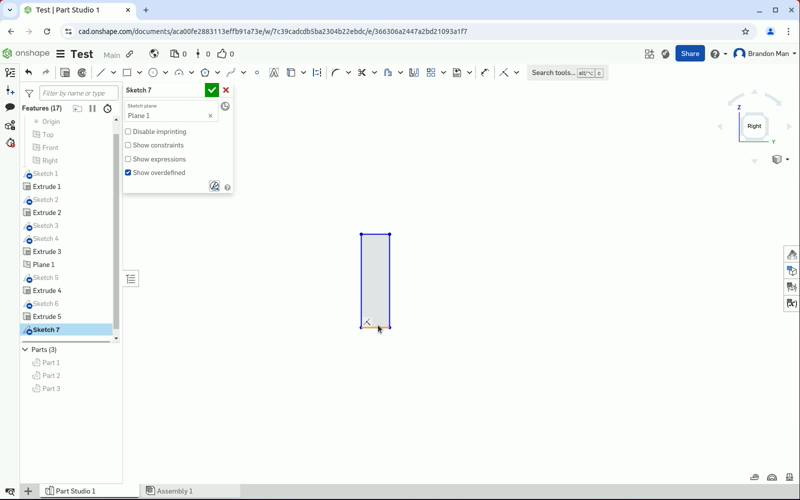
scroll(6)
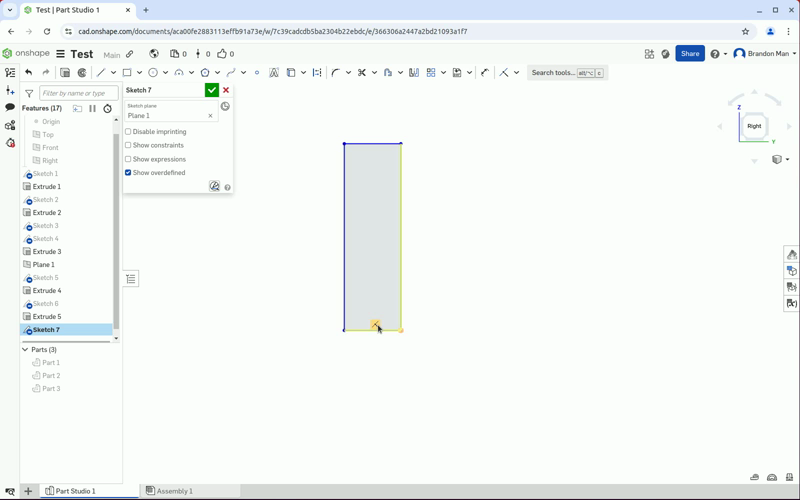
click(378, 324)
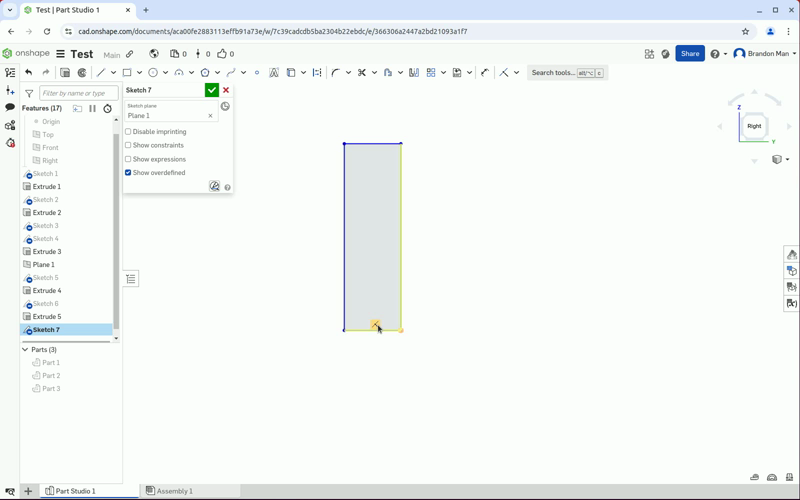
scroll(-6)
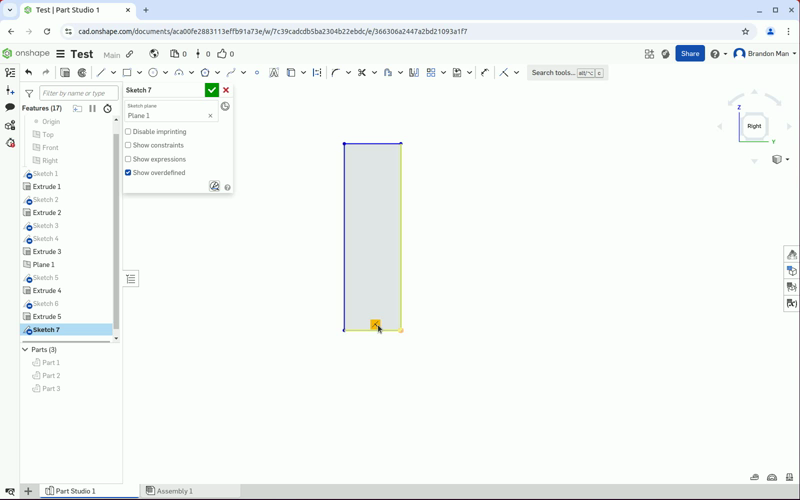
scroll(-6)
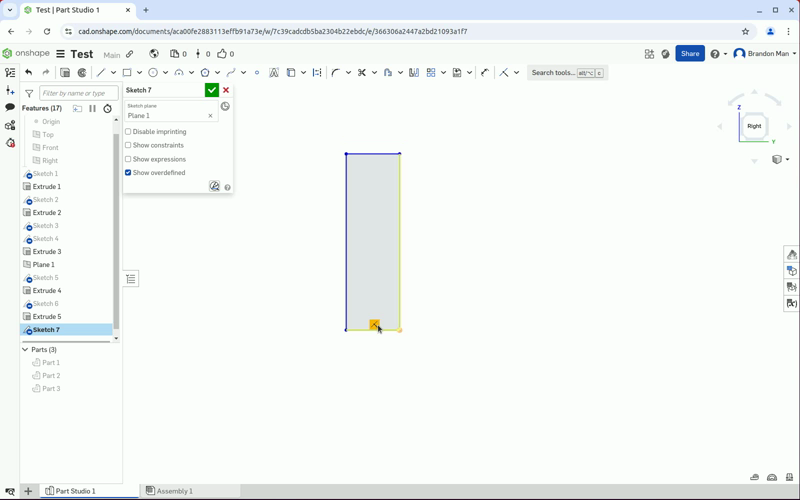
scroll(-6)
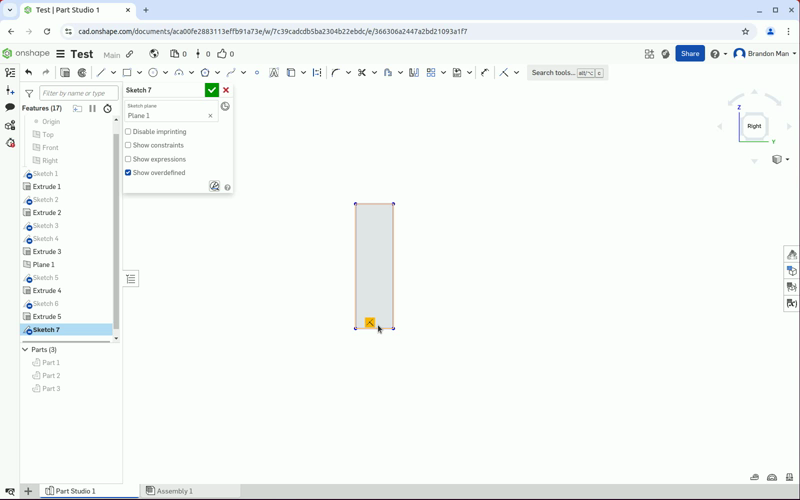
scroll(-6)
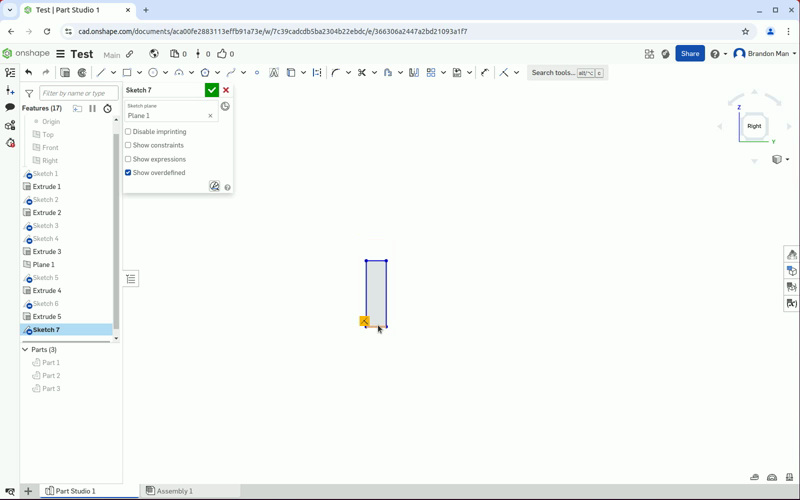
scroll(-6)
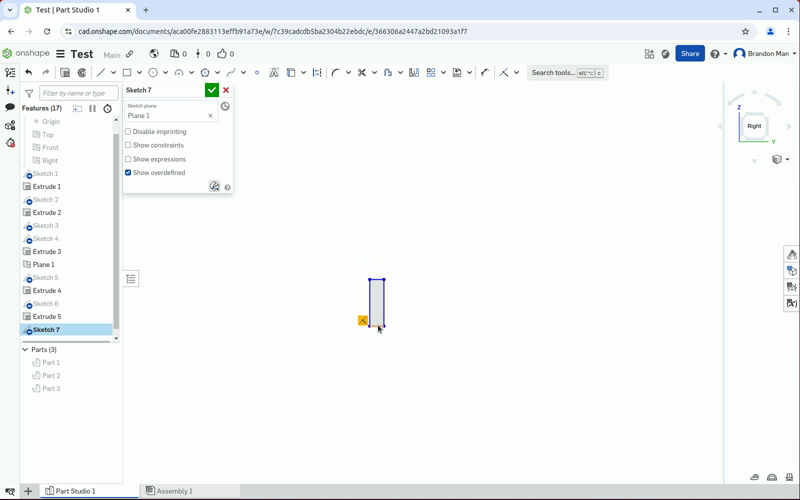
scroll(-6)
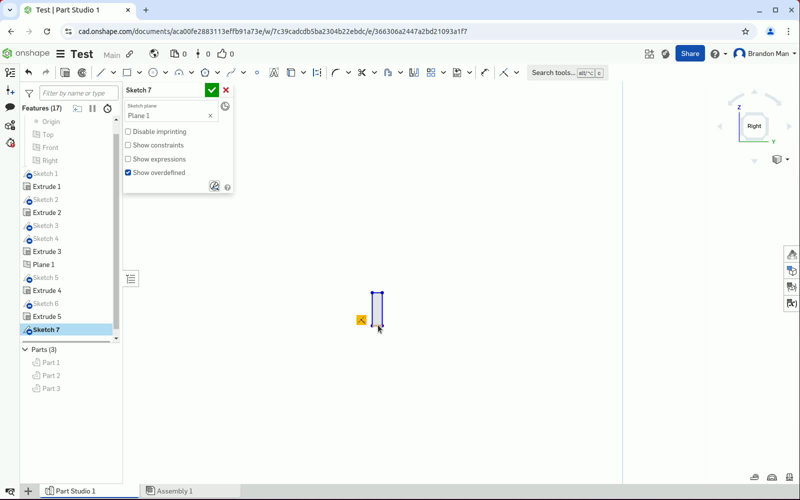
scroll(-6)
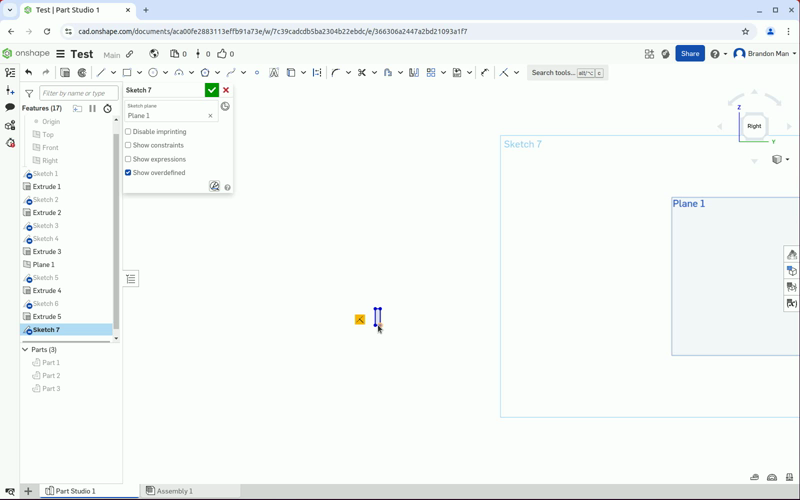
mouse_move(73, 352)
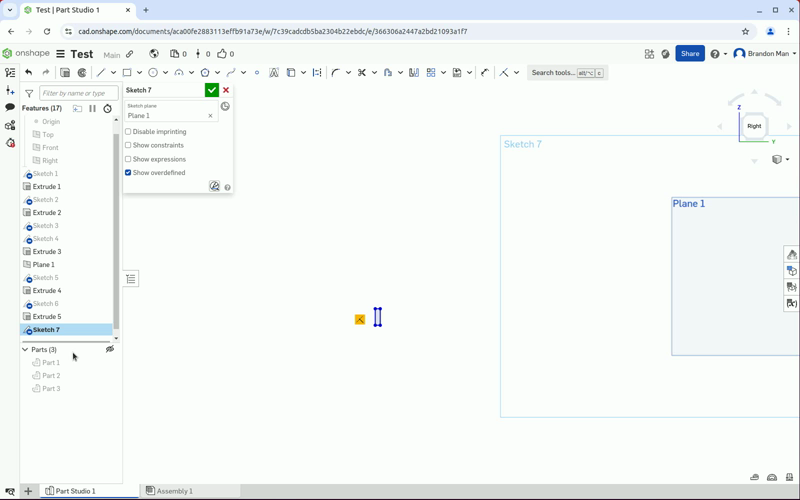
key(shift+y)
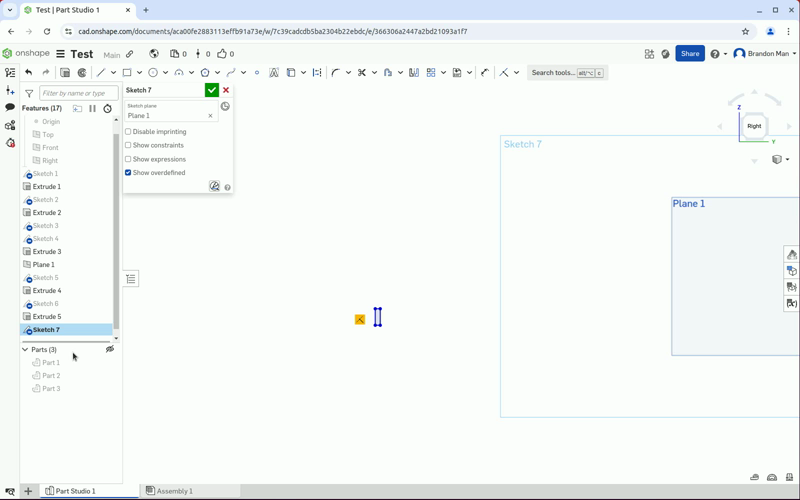
key(shift+e)
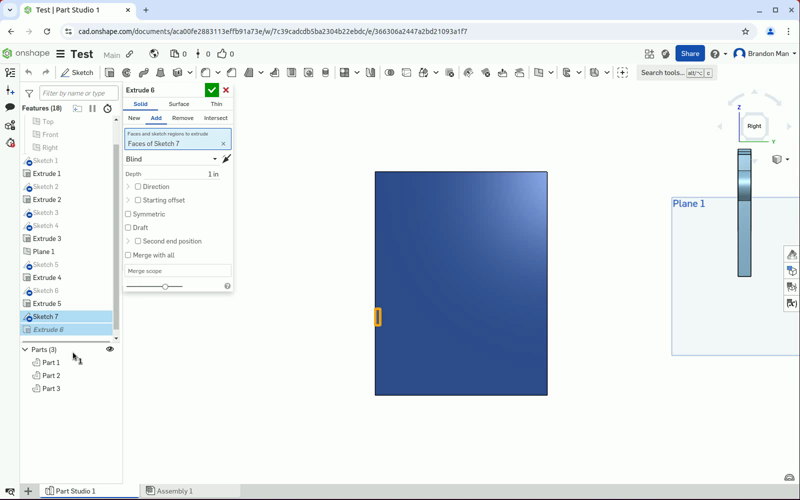
mouse_move(143, 106)
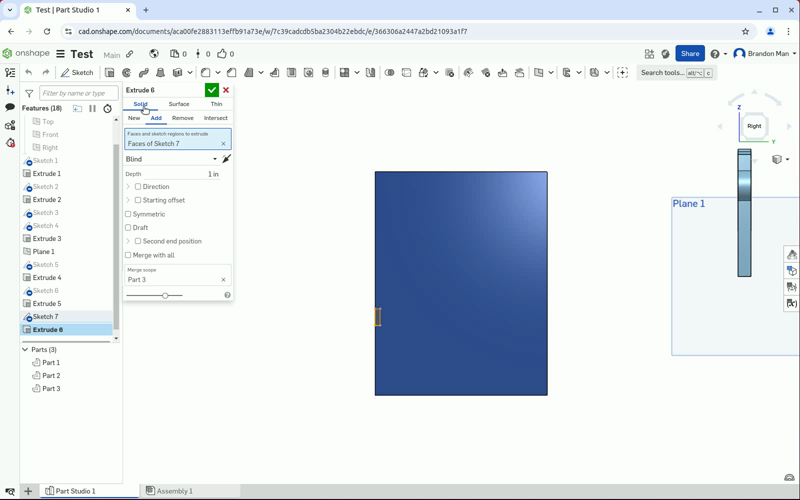
click(143, 106)
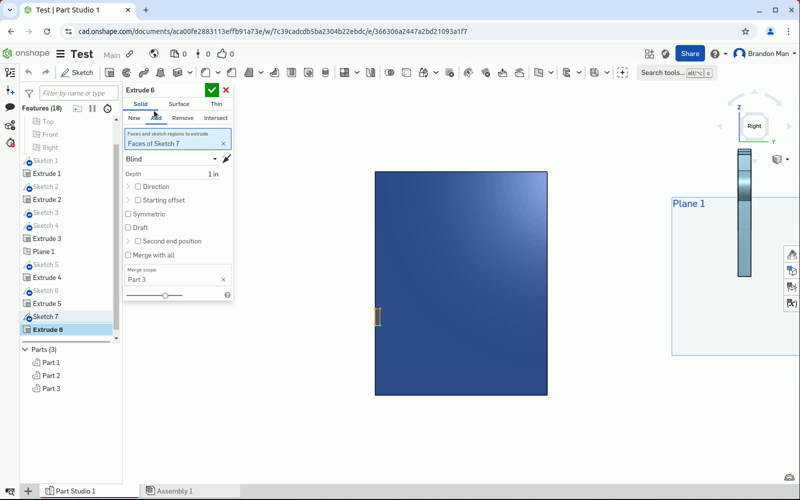
mouse_move(186, 120)
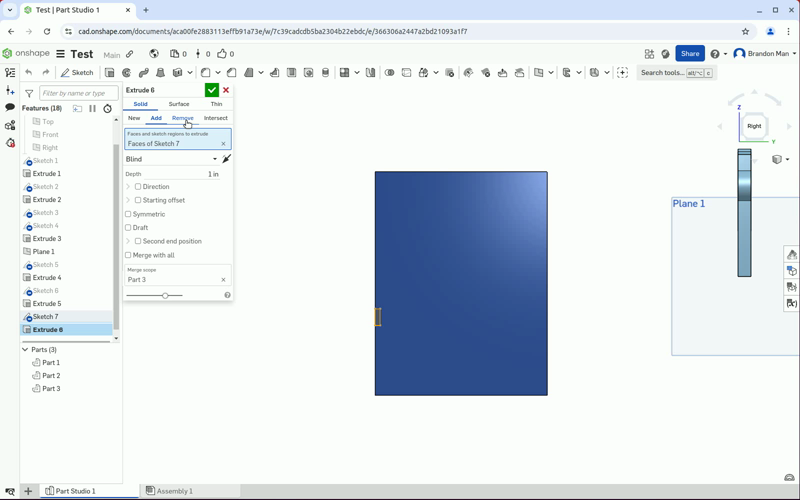
click(186, 120)
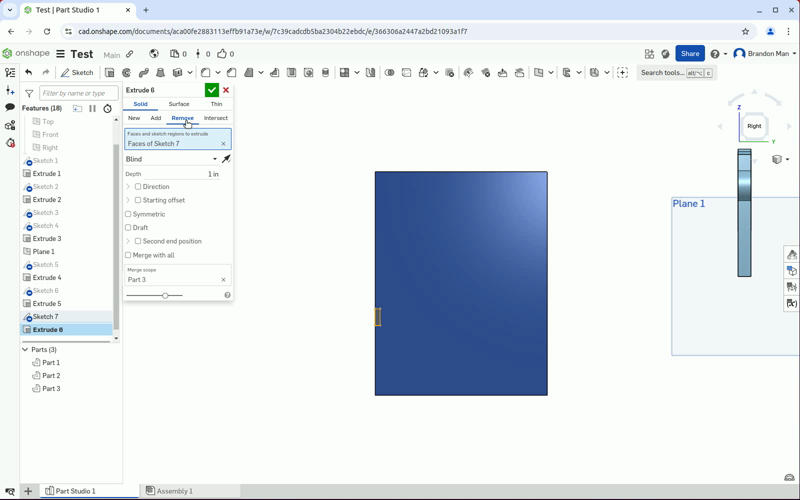
key(tab, 4)
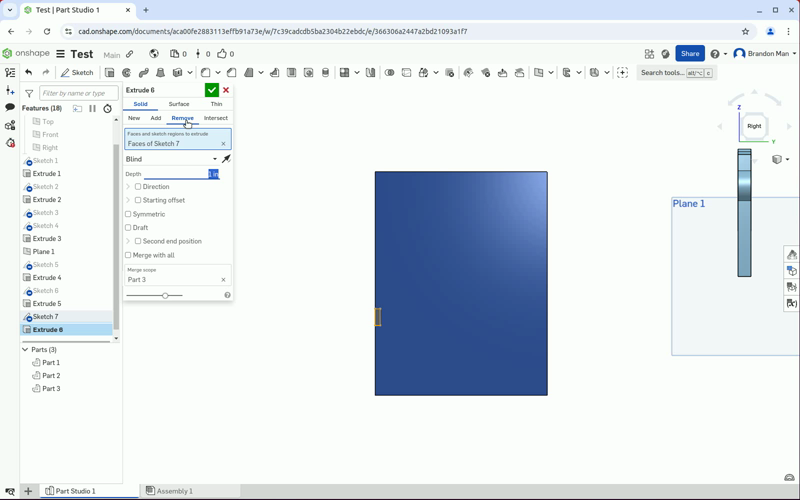
text(0.178)
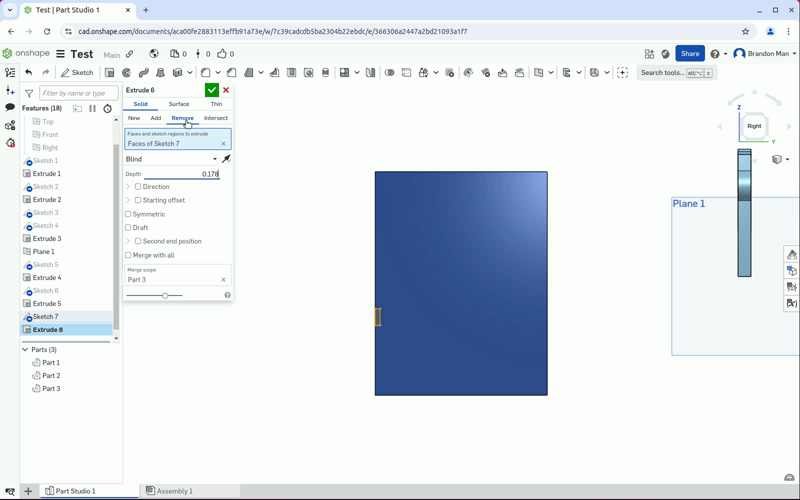
key(tab, 6)
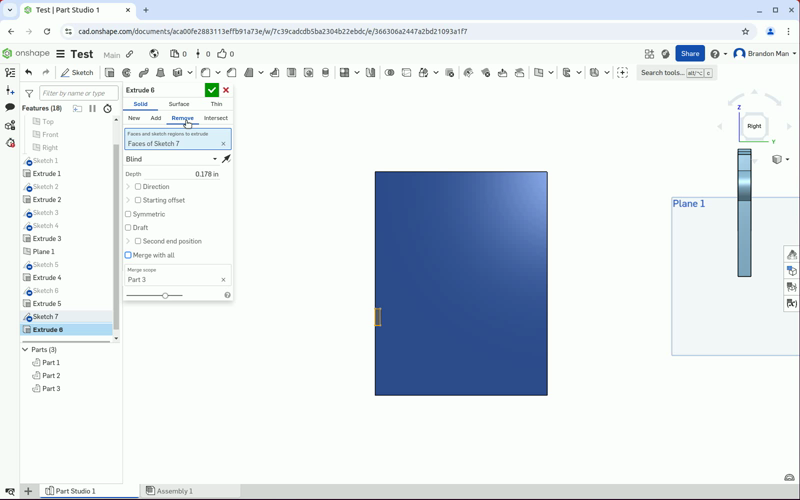
key(space)
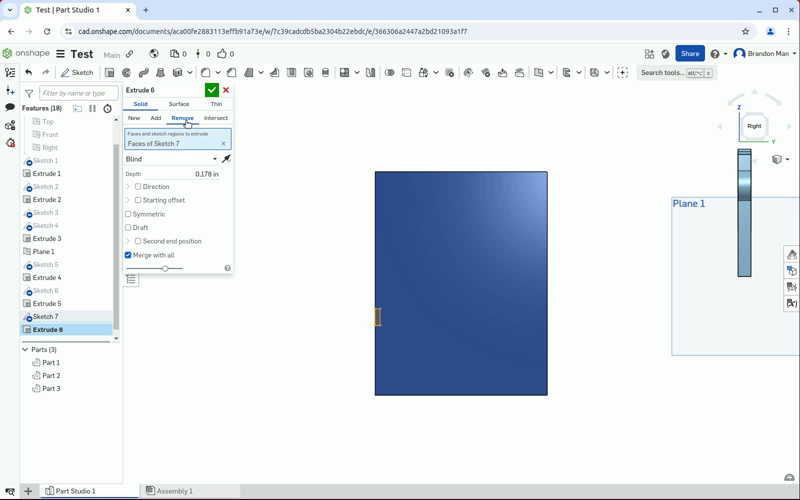
key(enter)
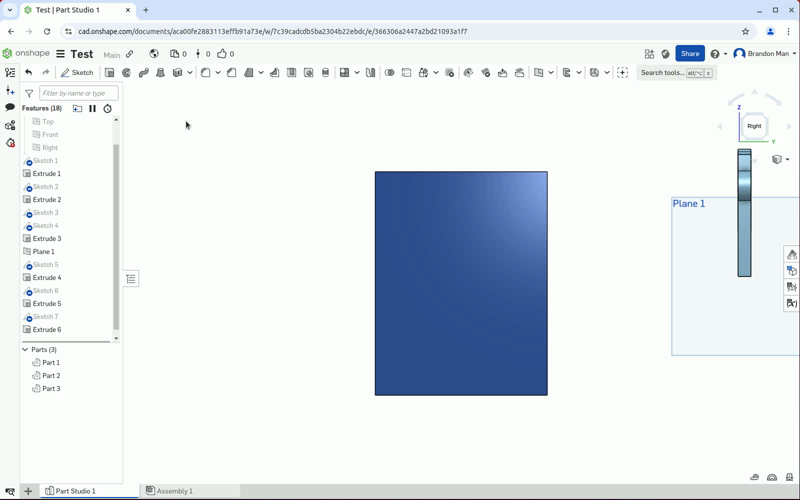
key(shift+h)
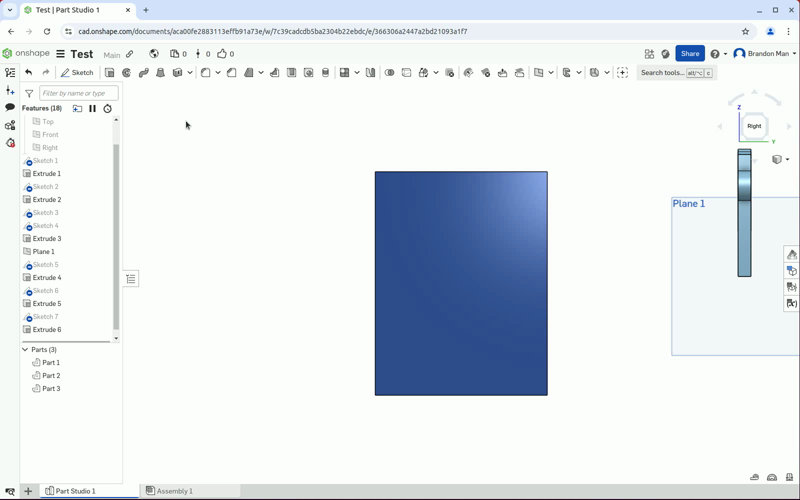
key(shift+h)
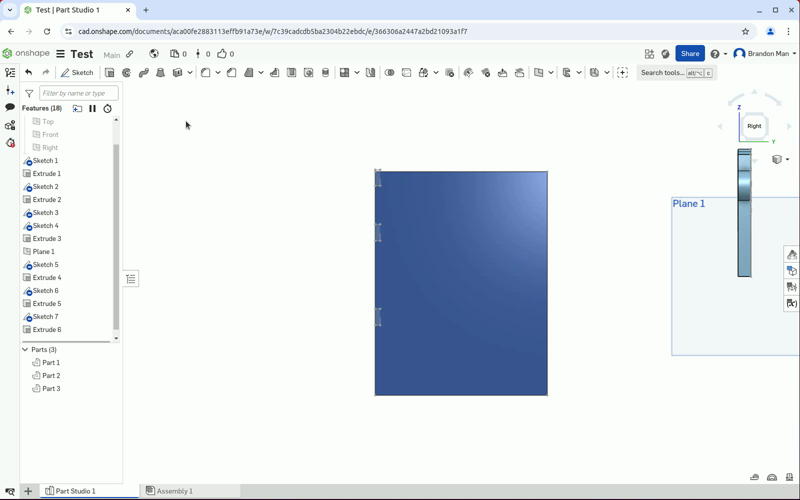
key(shift+7)
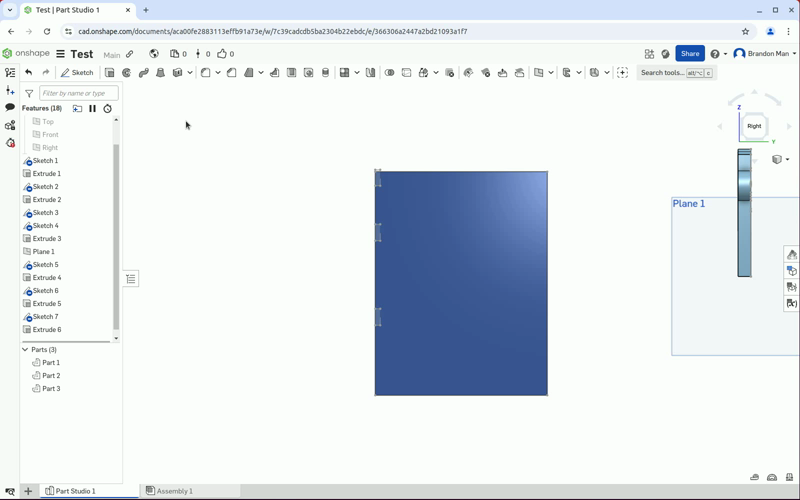
key(right, 2)
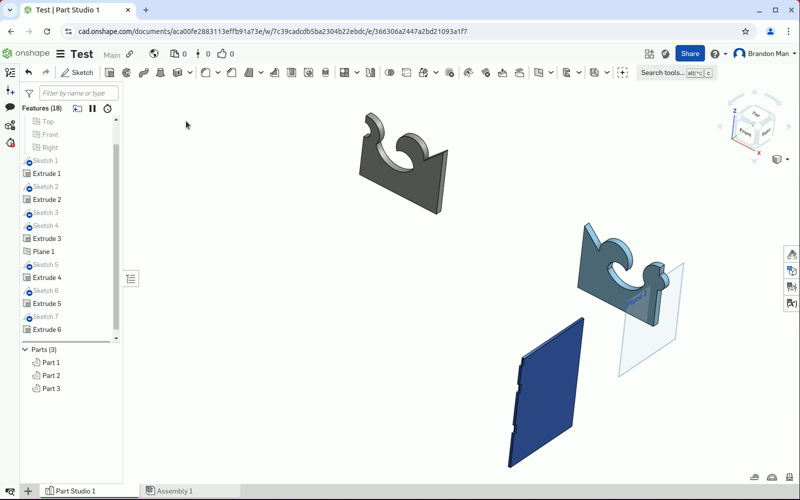
key(down, 2)
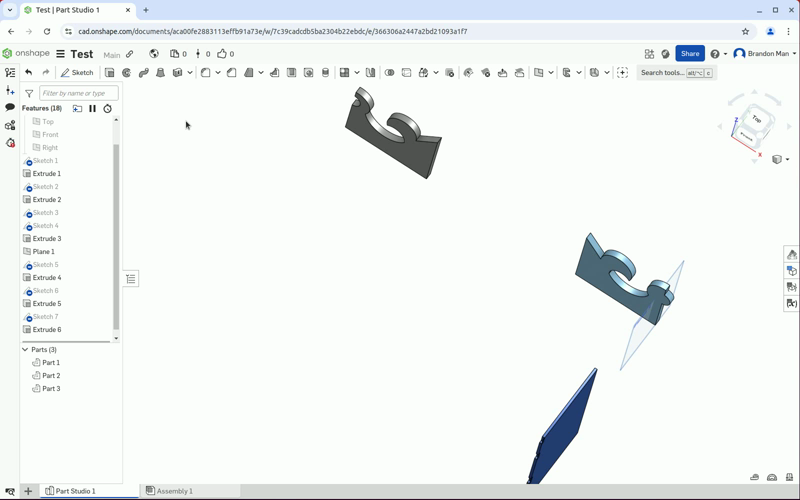
key(up, 2)
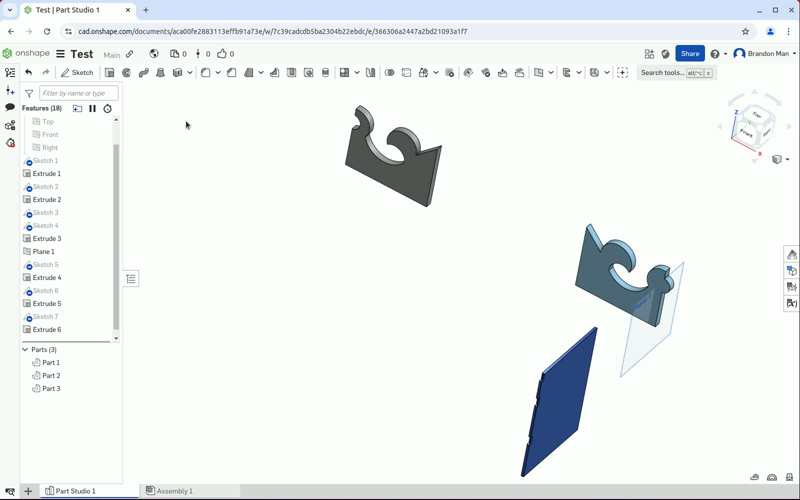
key(left, 2)
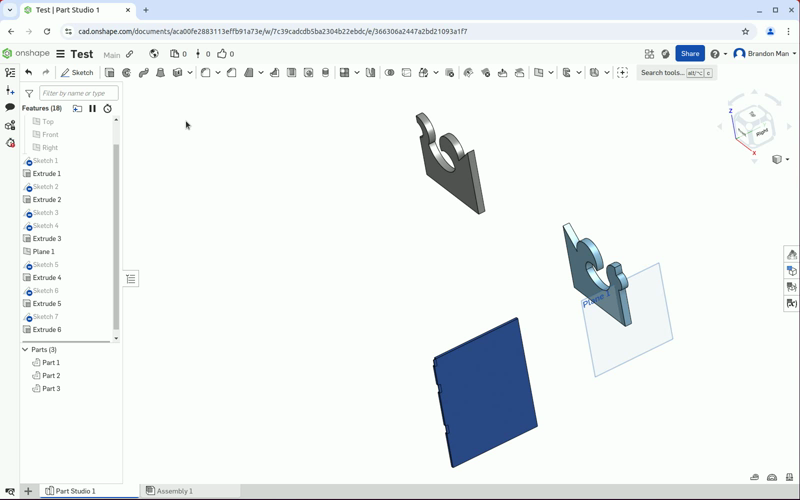
mouse_move(69, 163)
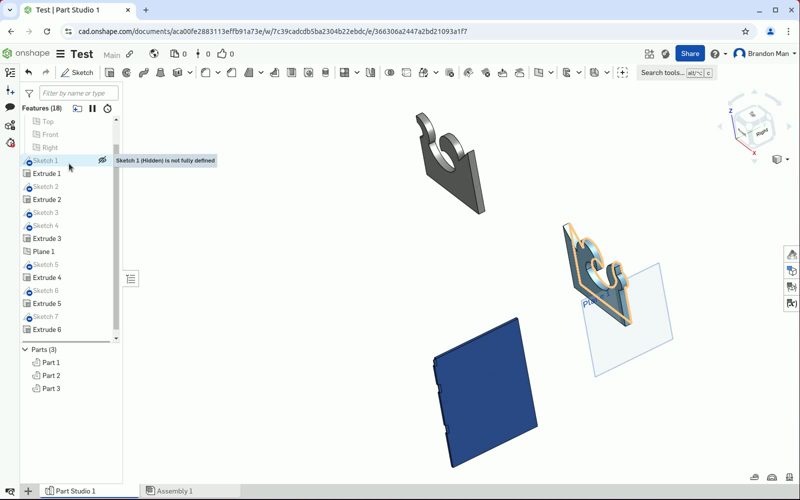
click(69, 163)